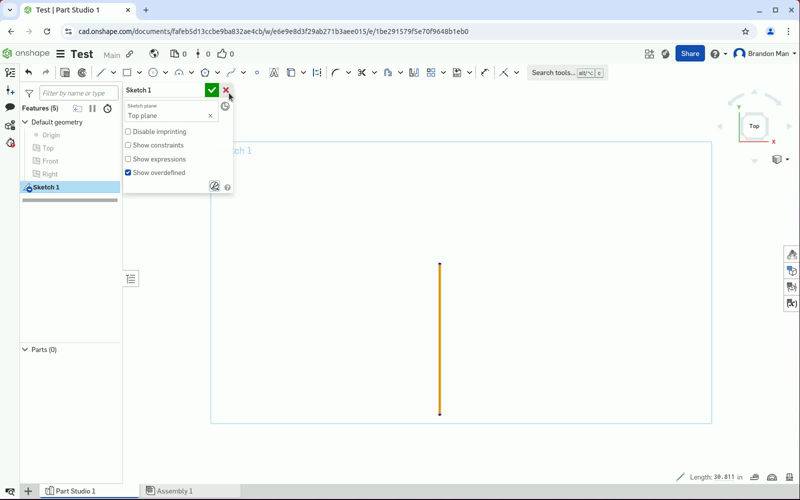
key(shift+h)
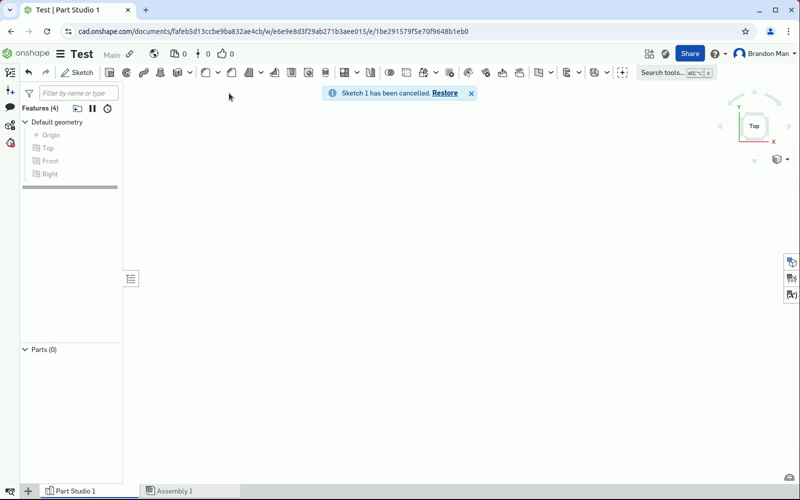
mouse_move(73, 352)
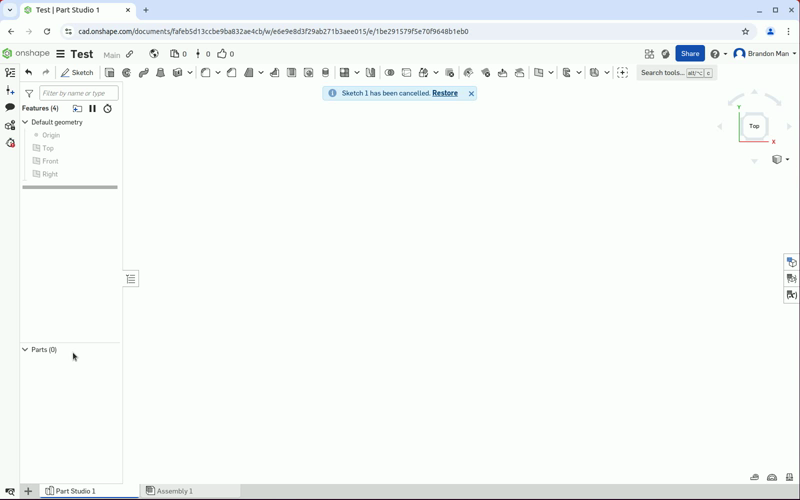
key(y)
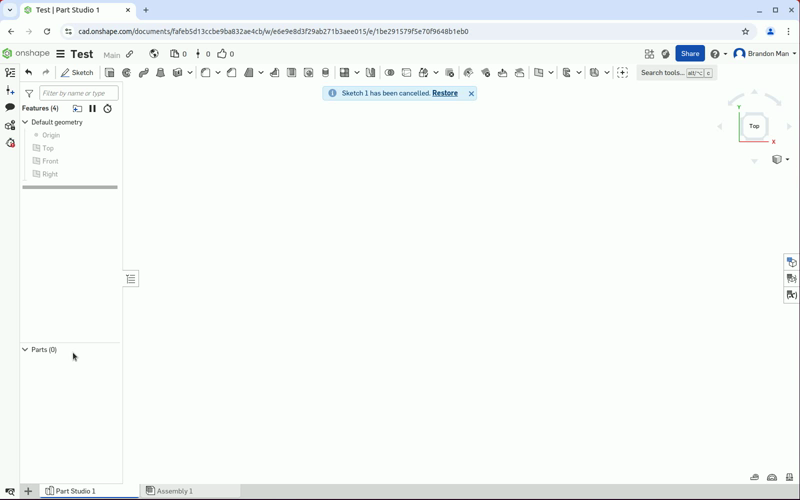
key(shift+p)
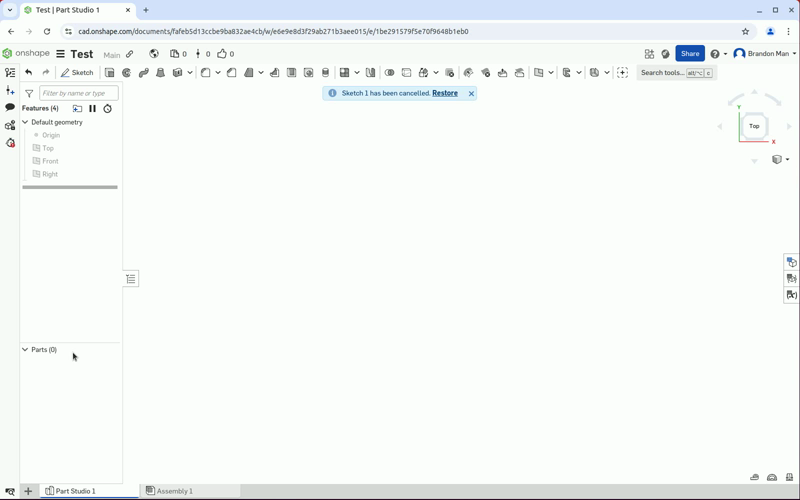
key(space)
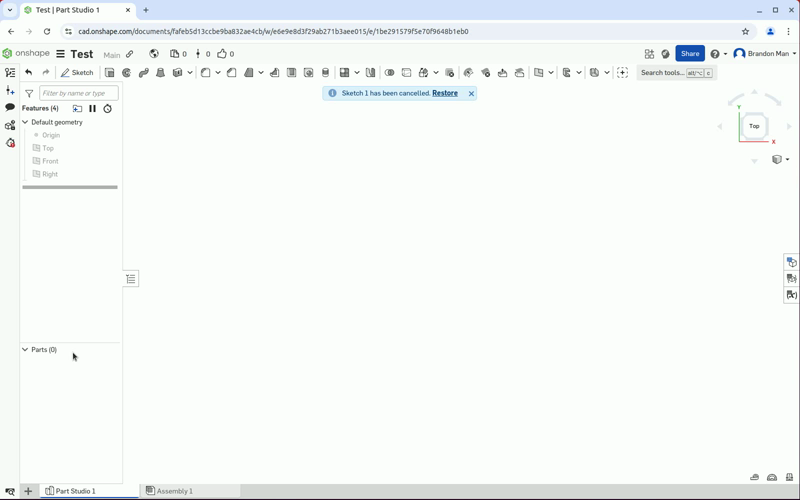
key_down(shift)
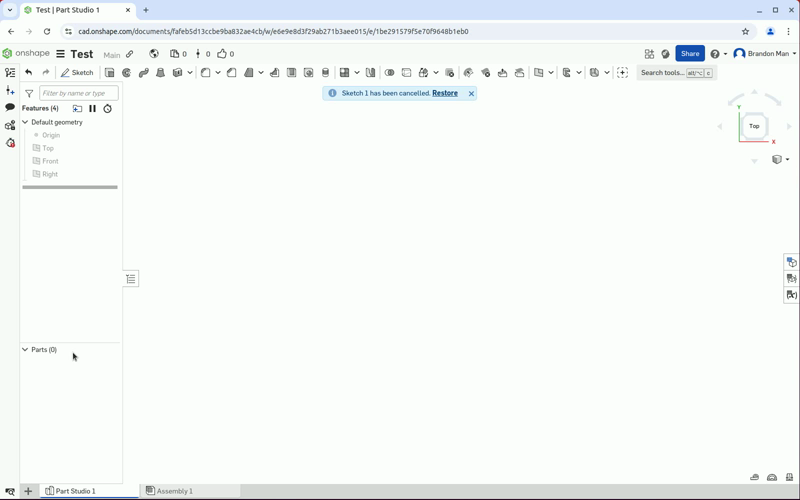
key(up)
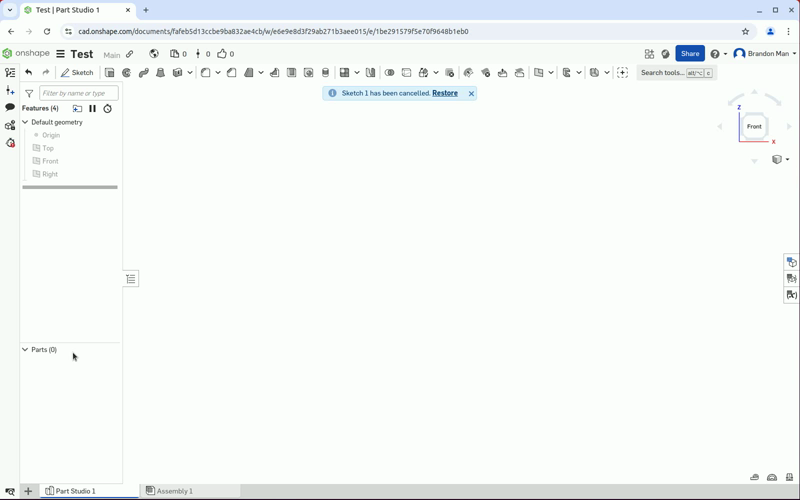
key_up(shift)
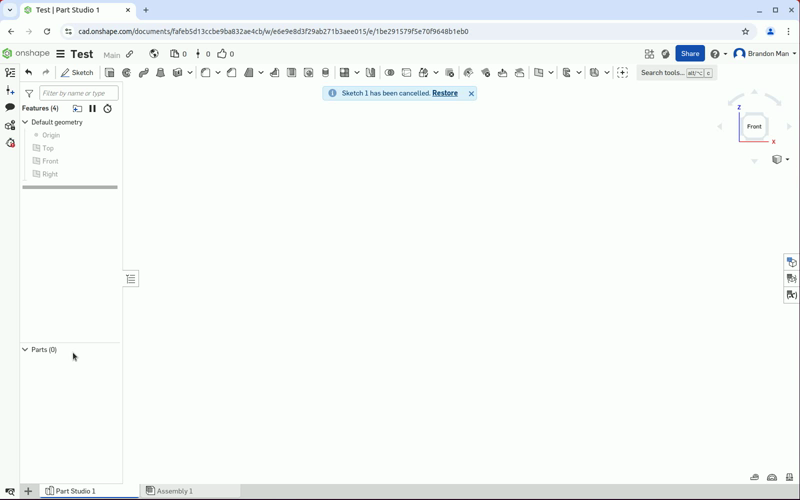
mouse_move(73, 352)
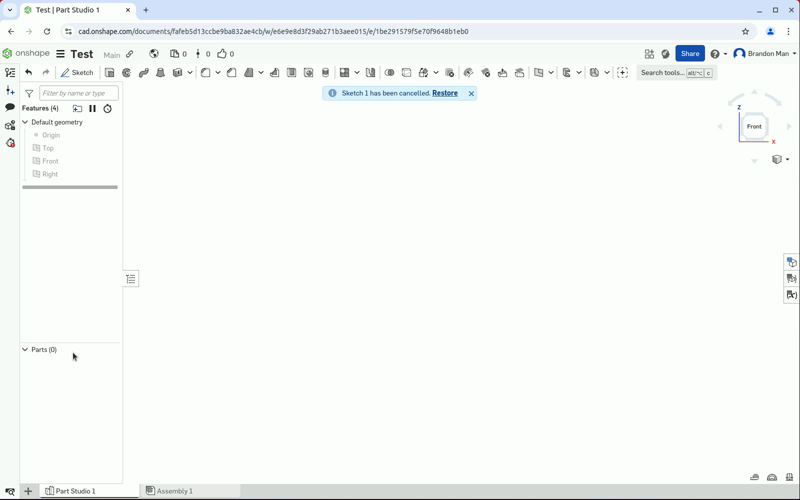
key(shift+y)
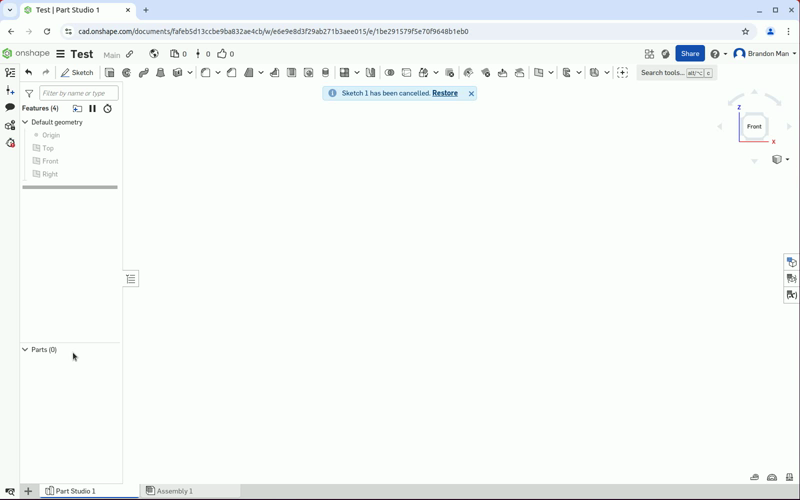
key(shift+s)
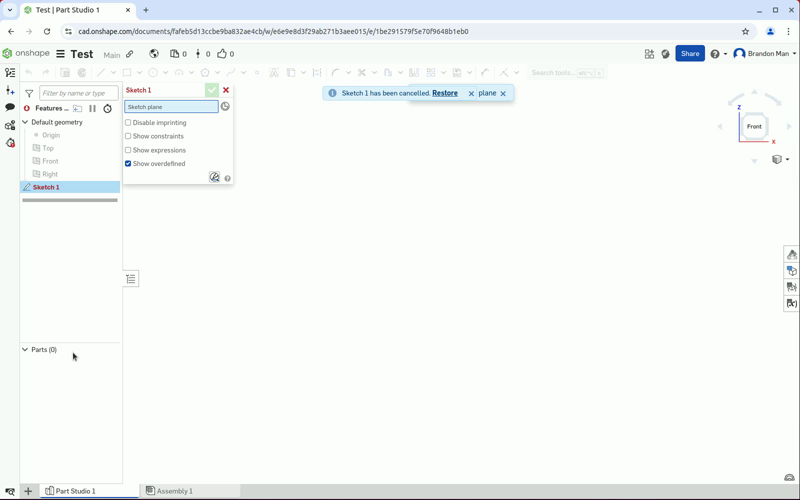
mouse_move(73, 163)
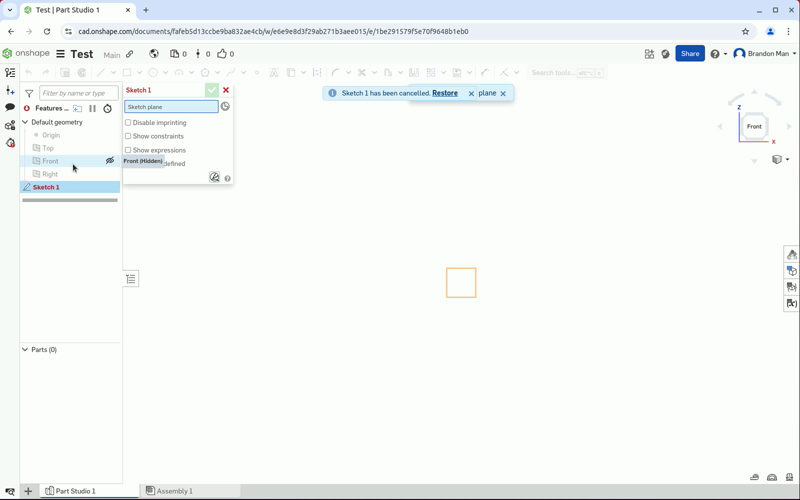
click(73, 163)
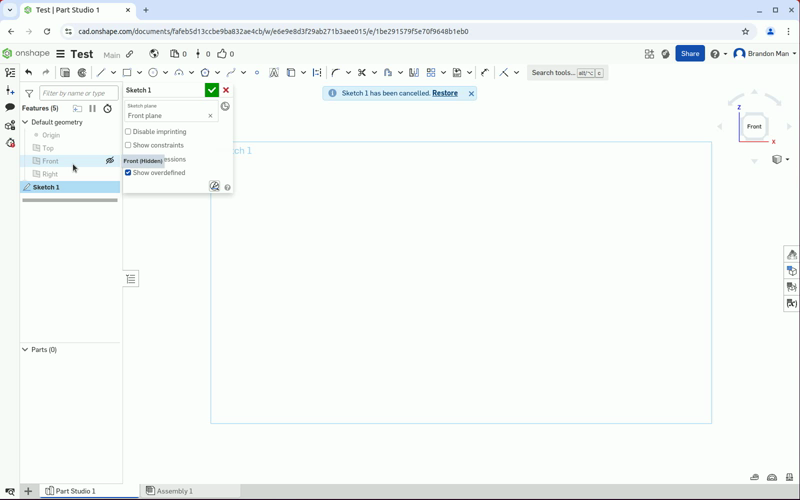
mouse_move(73, 352)
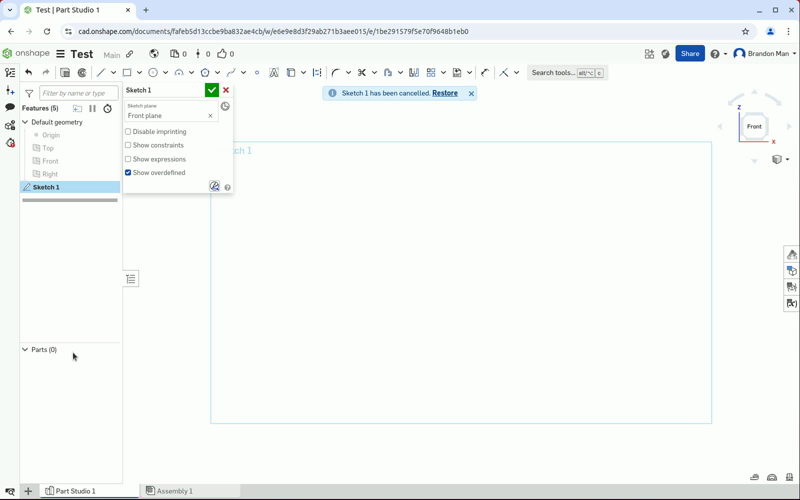
key(y)
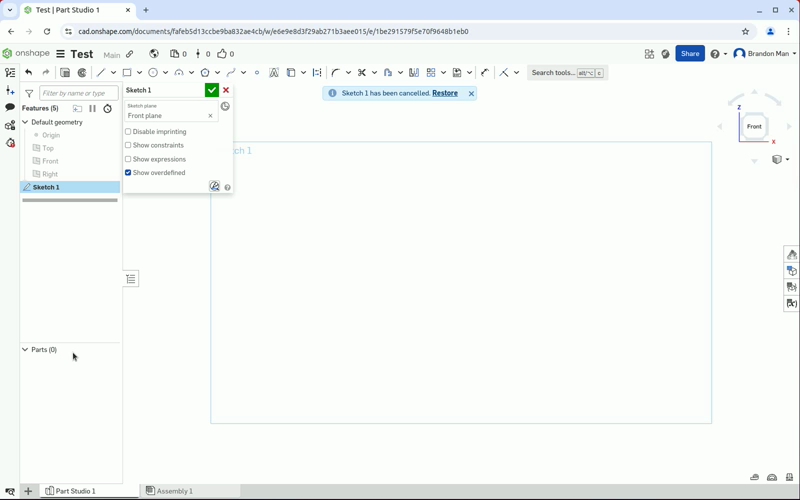
key(l)
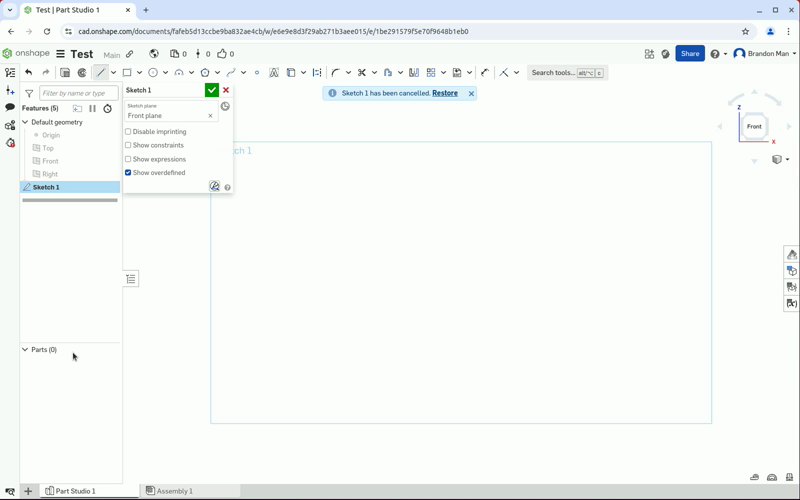
key_down(shift)
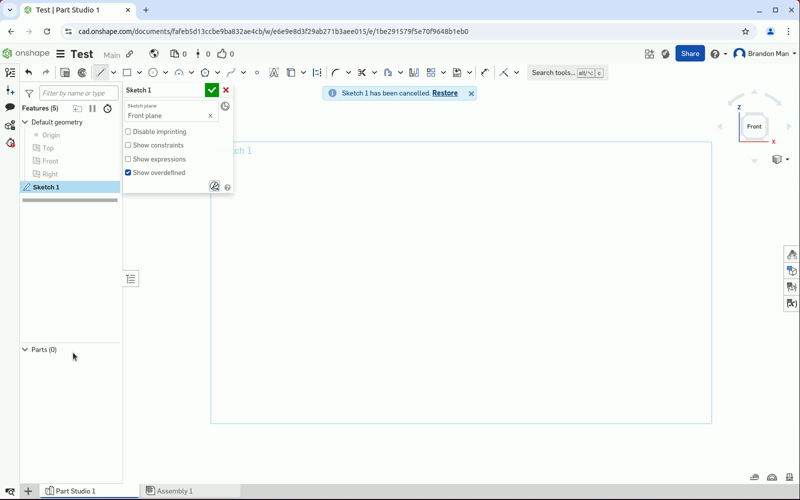
mouse_move(374, 282)
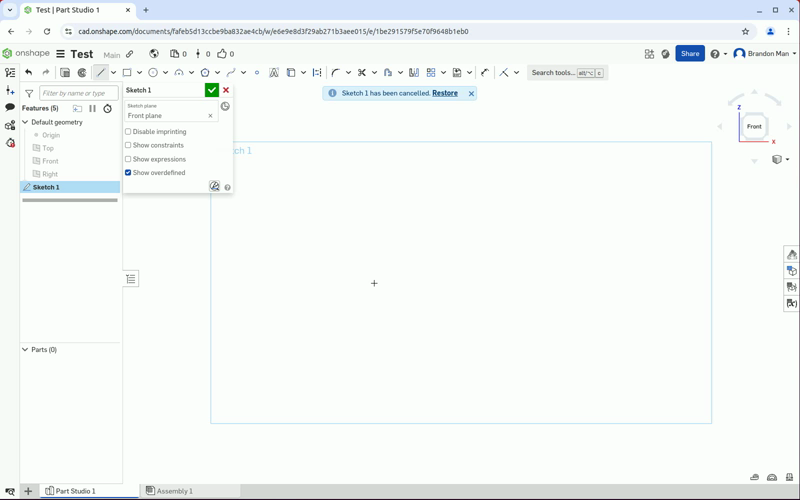
click(374, 282)
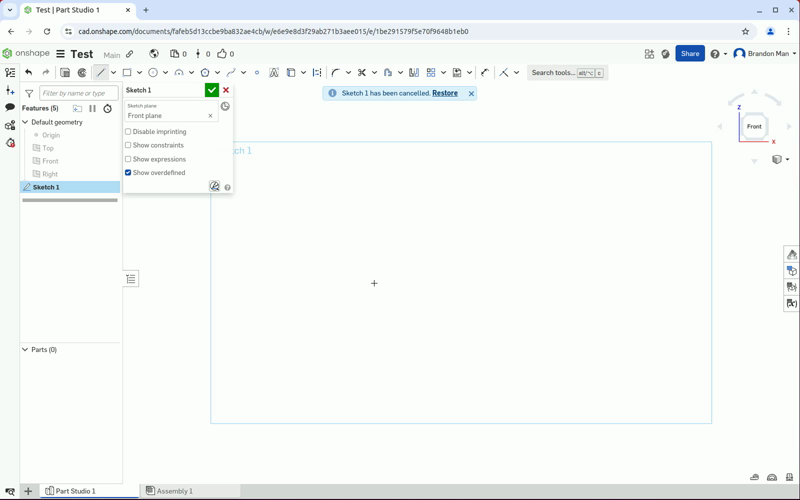
key_up(shift)
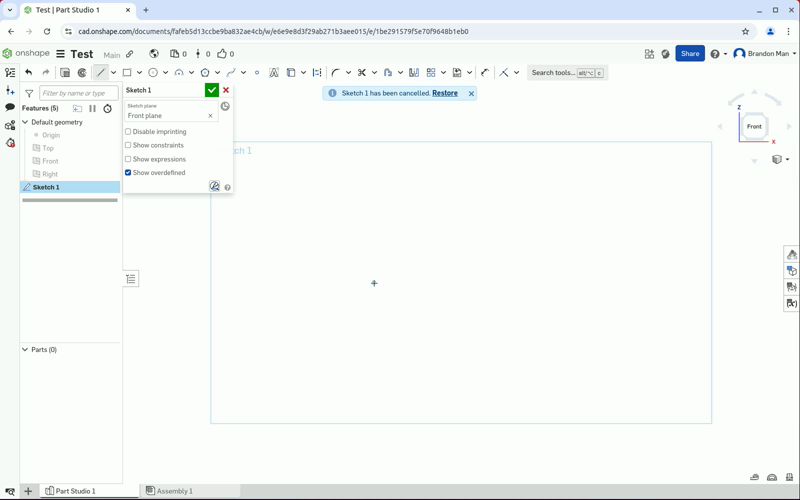
key_down(shift)
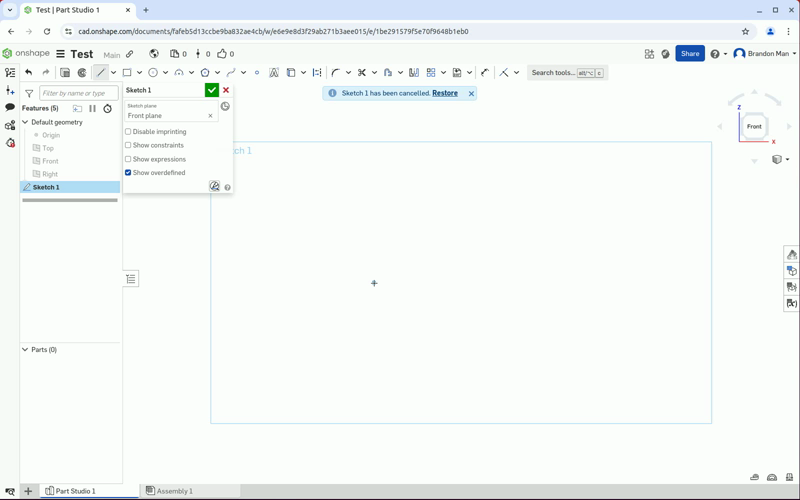
mouse_move(461, 282)
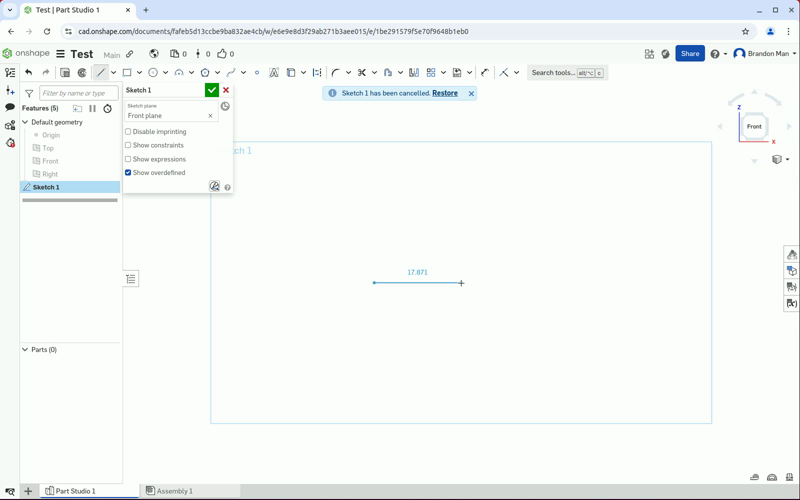
click(461, 282)
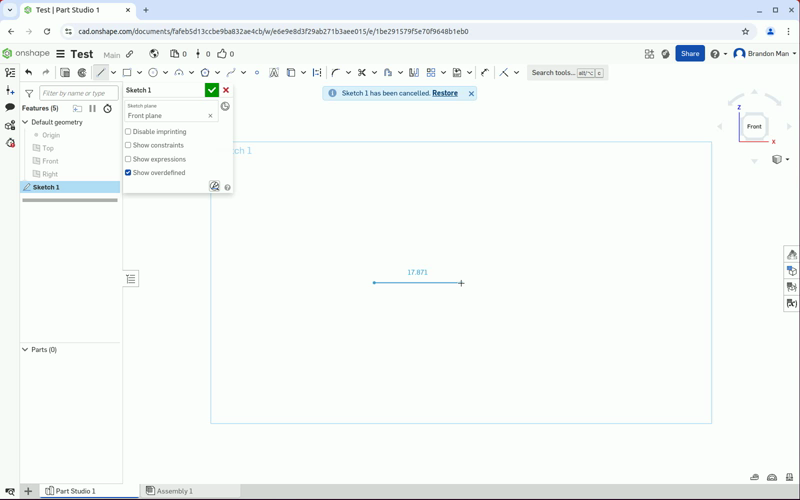
key_up(shift)
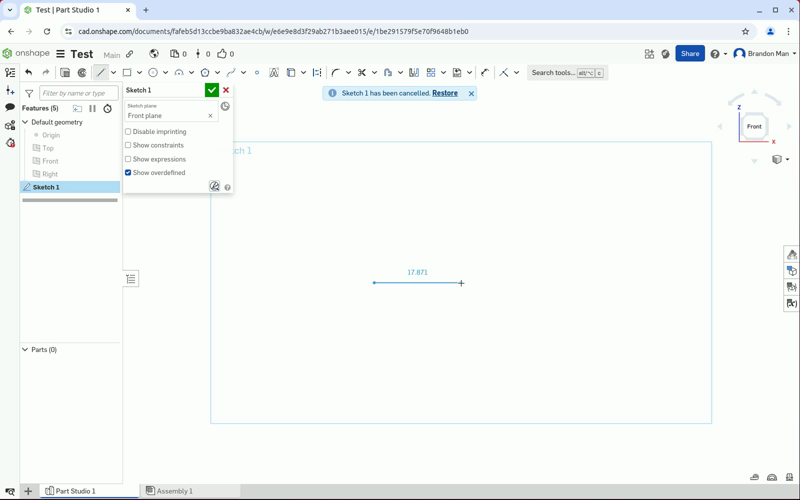
key_down(shift)
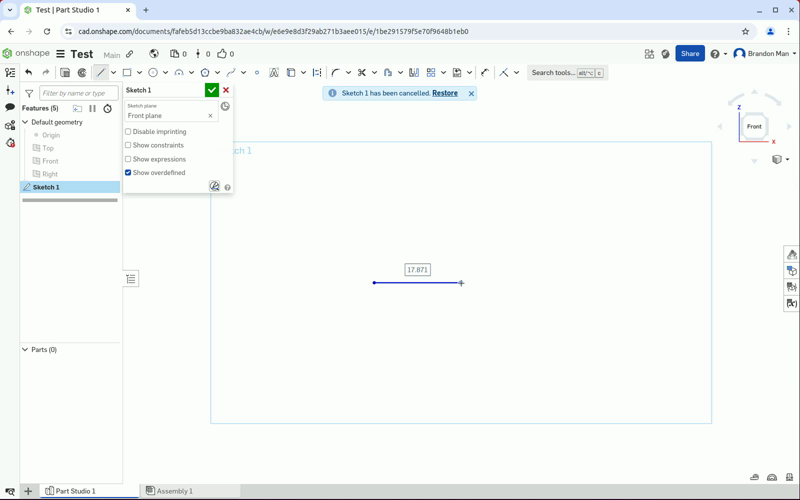
mouse_move(491, 282)
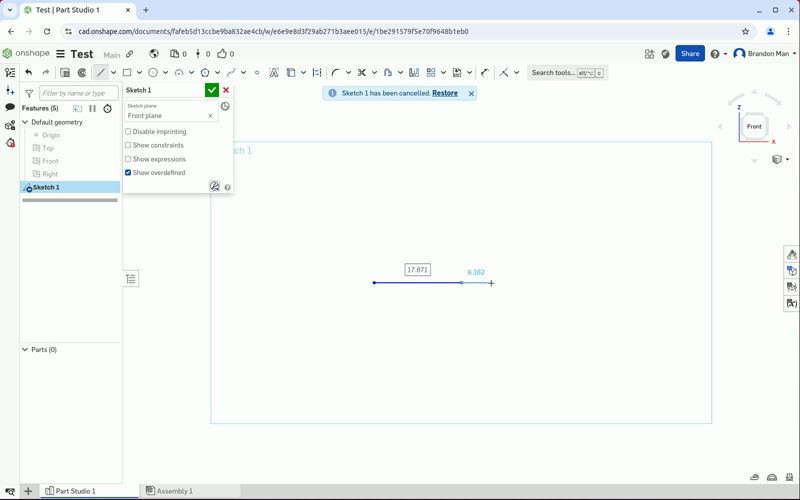
mouse_move(461, 256)
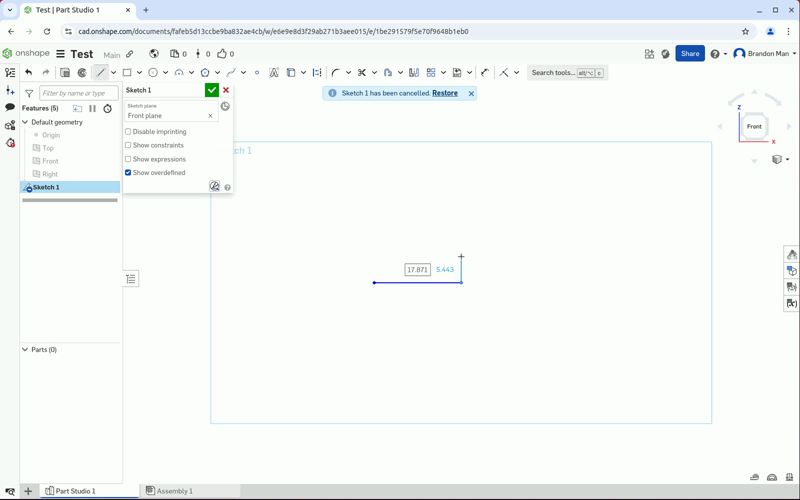
click(461, 256)
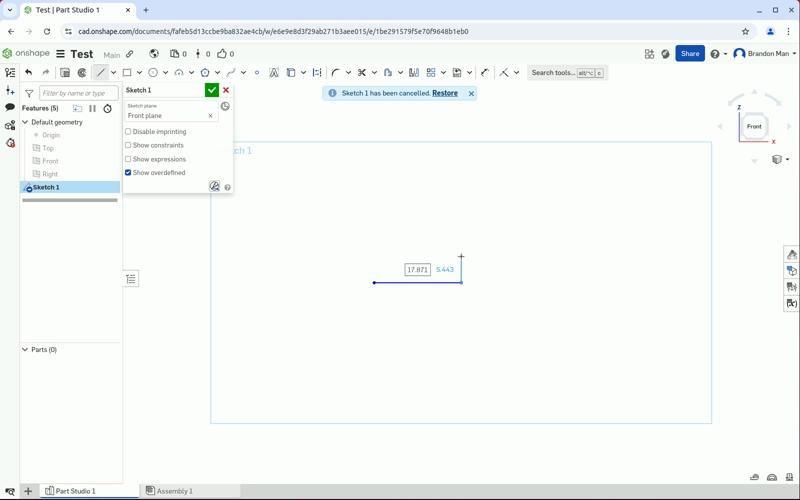
key_up(shift)
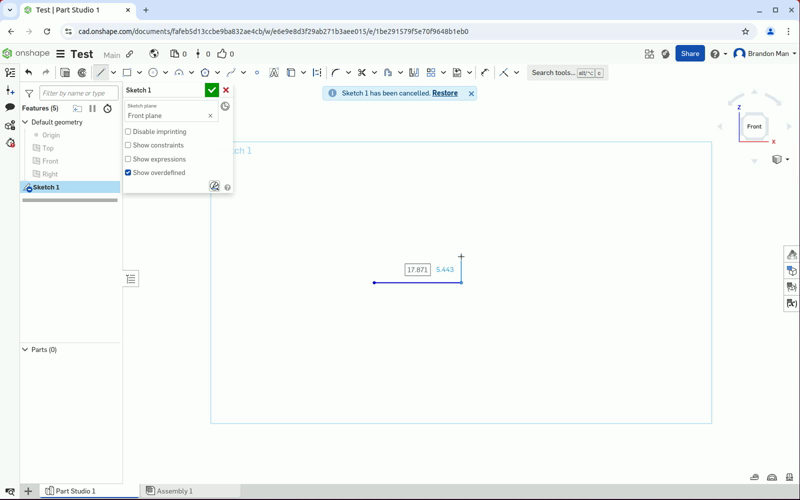
key(esc)
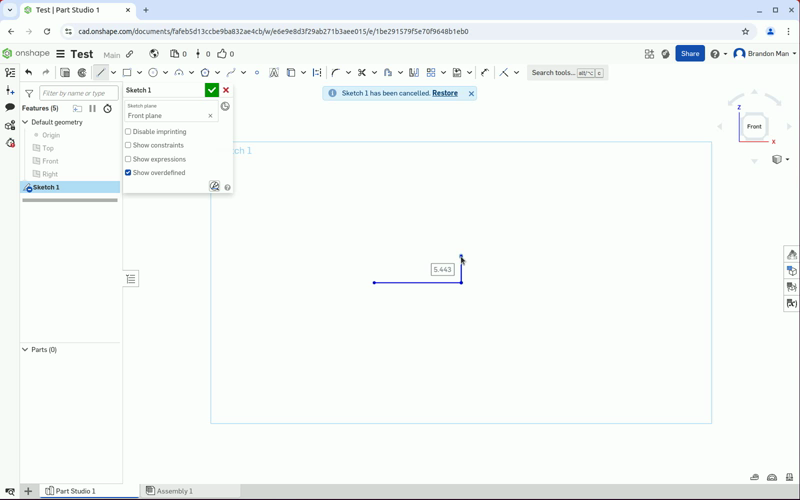
key(a)
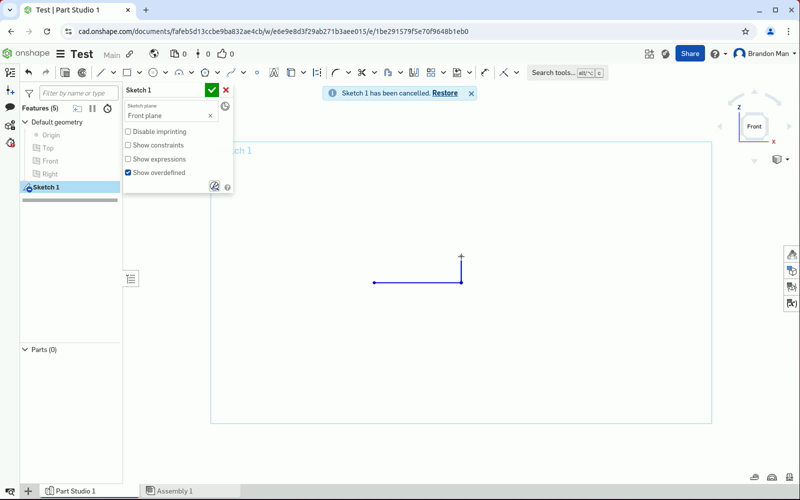
mouse_move(461, 256)
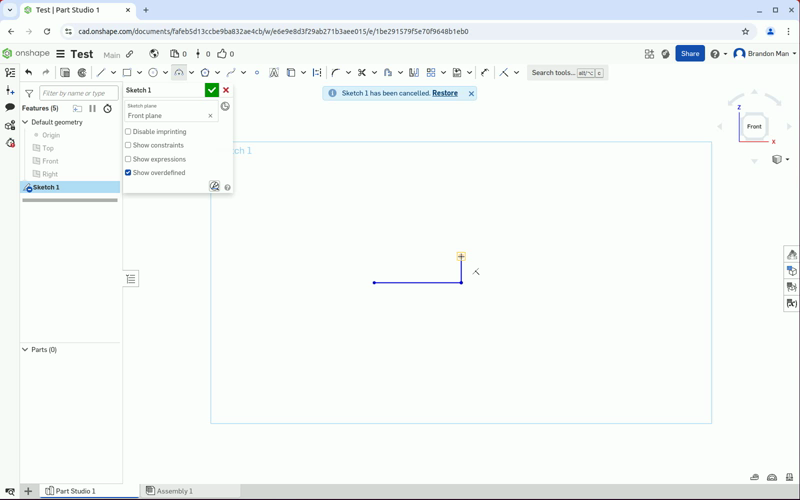
click(461, 256)
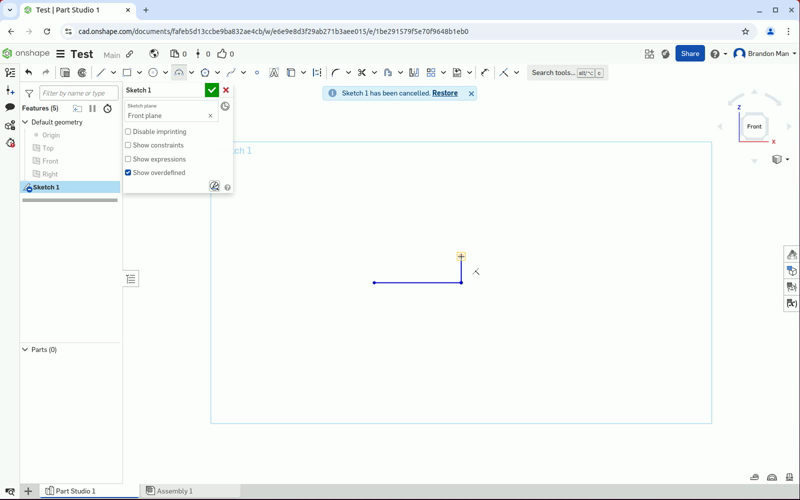
key_down(shift)
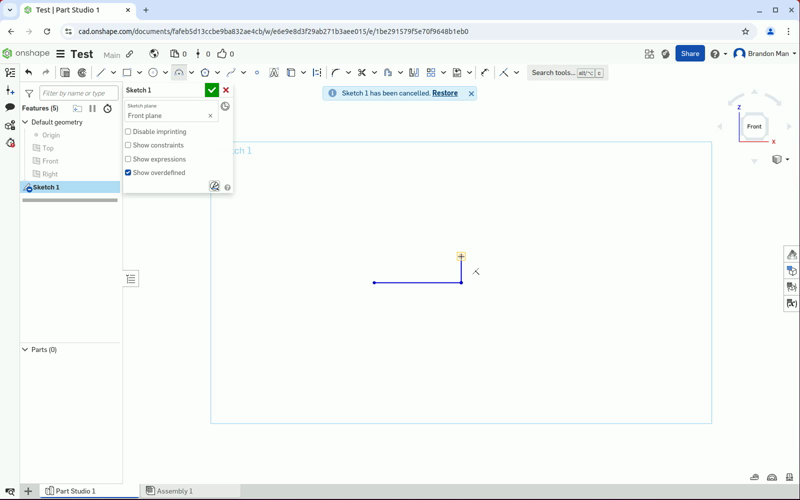
mouse_move(434, 229)
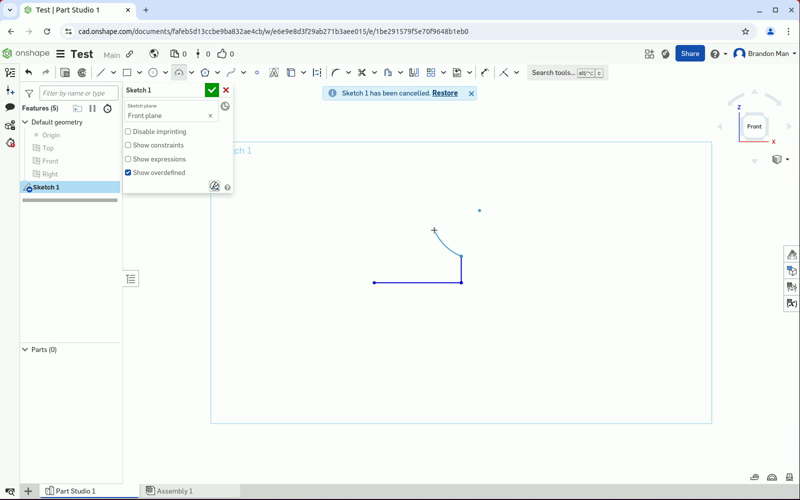
click(434, 229)
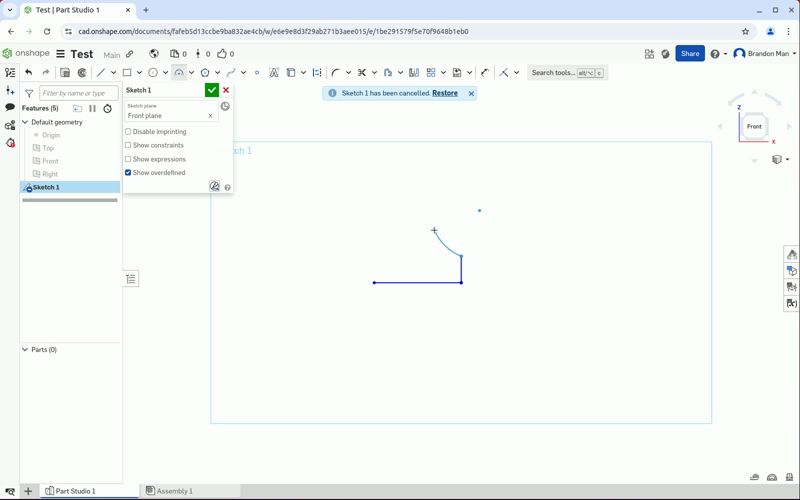
mouse_move(442, 248)
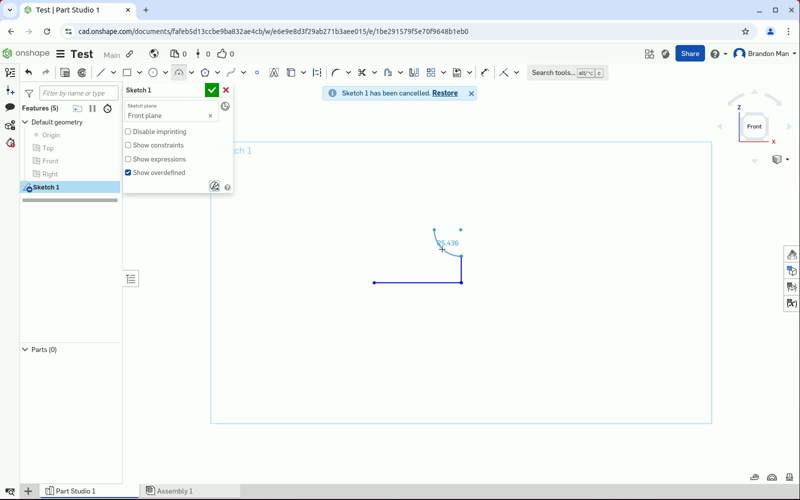
click(442, 248)
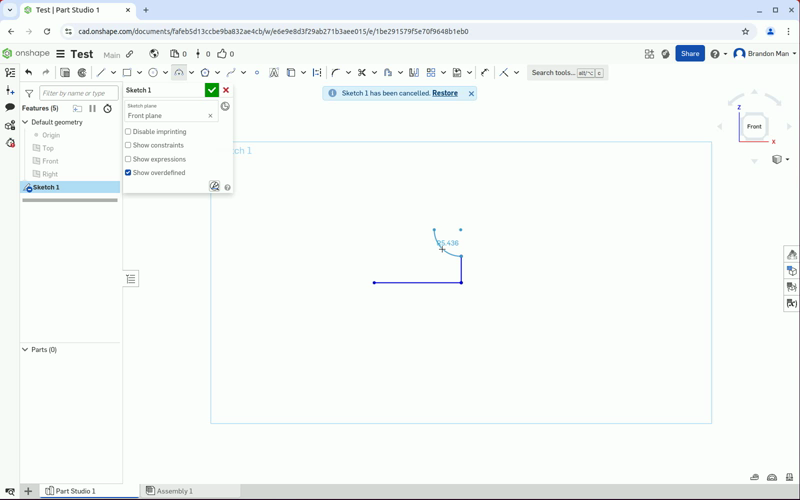
key_up(shift)
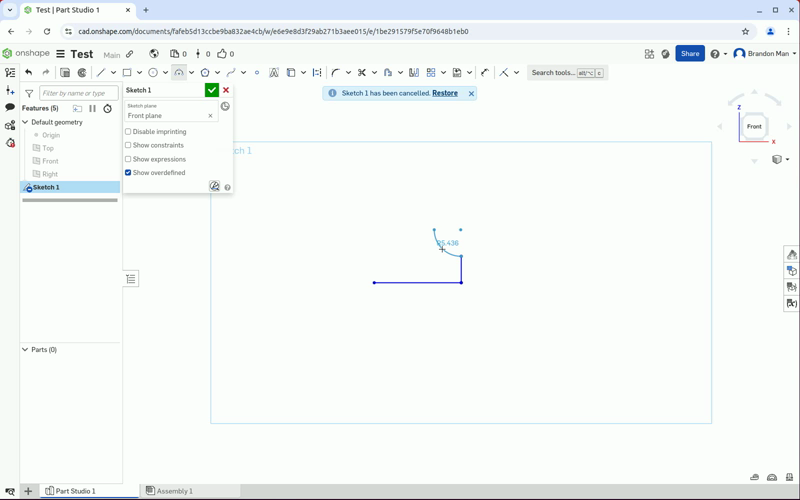
key(esc)
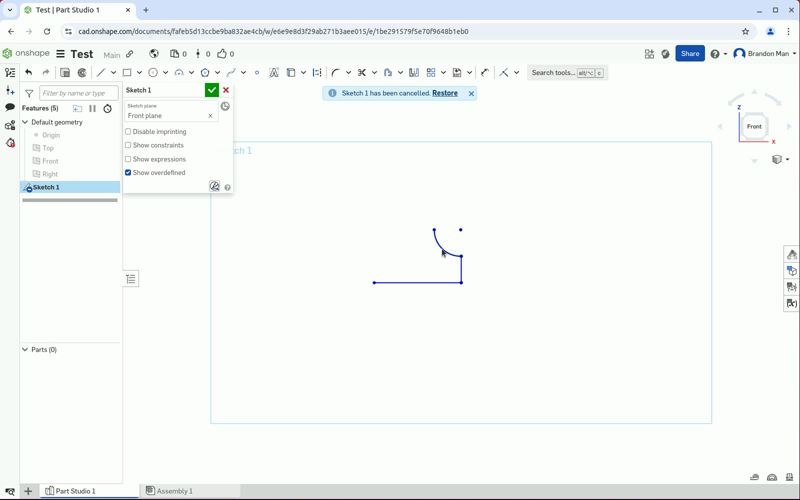
key(l)
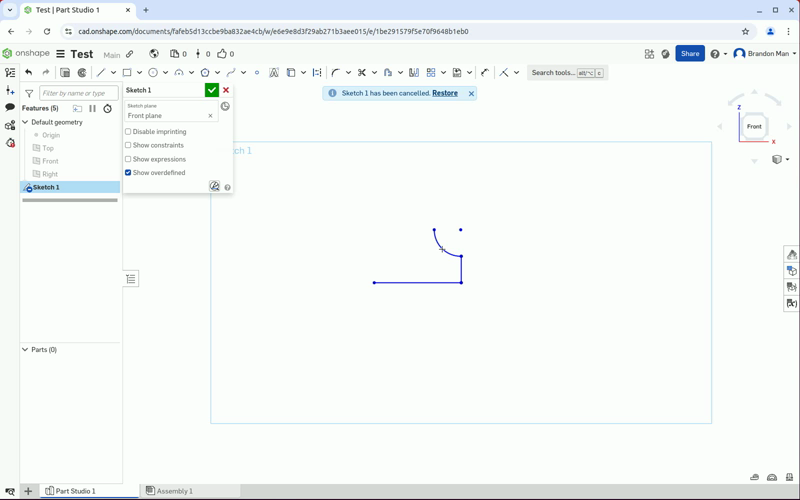
mouse_move(434, 229)
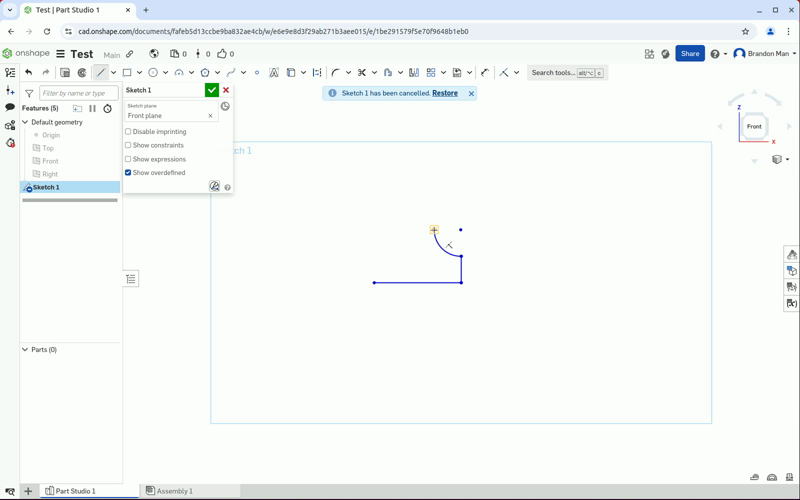
click(434, 229)
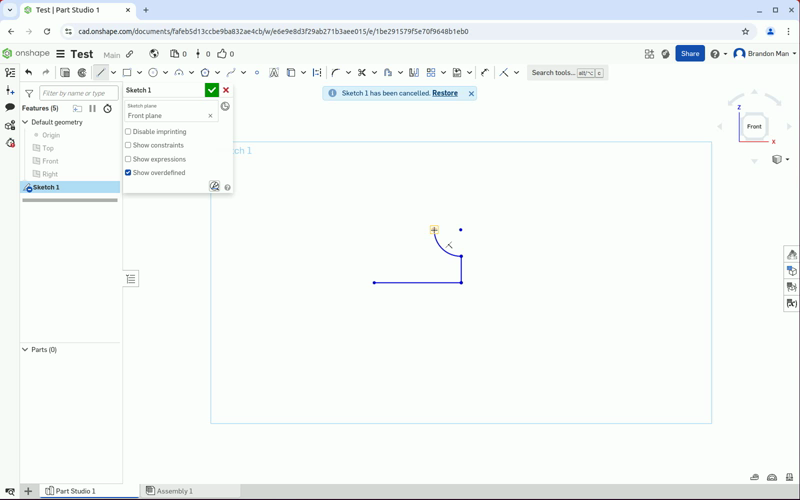
key_down(shift)
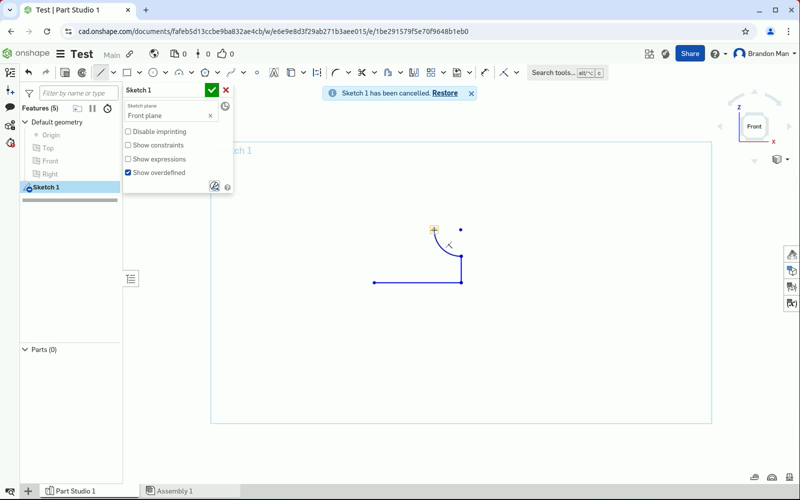
mouse_move(374, 229)
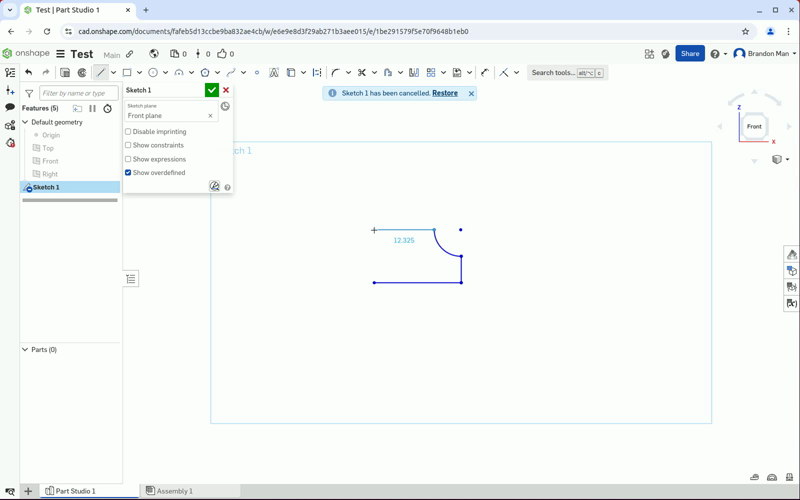
click(374, 229)
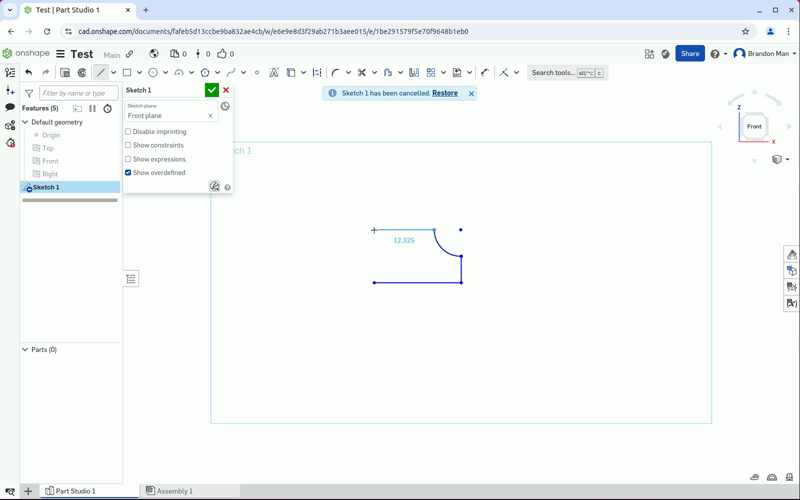
key_up(shift)
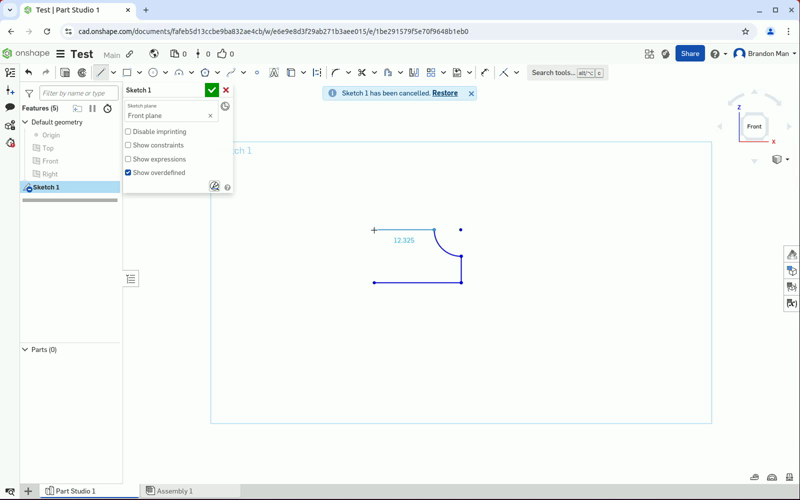
key(esc)
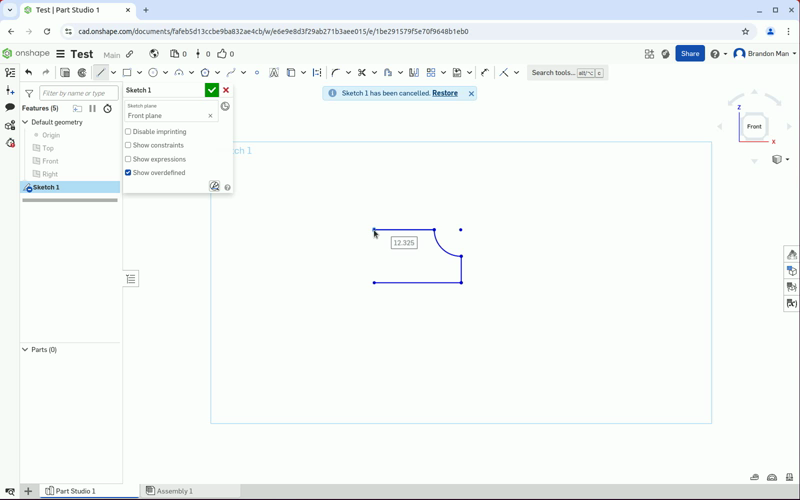
key(a)
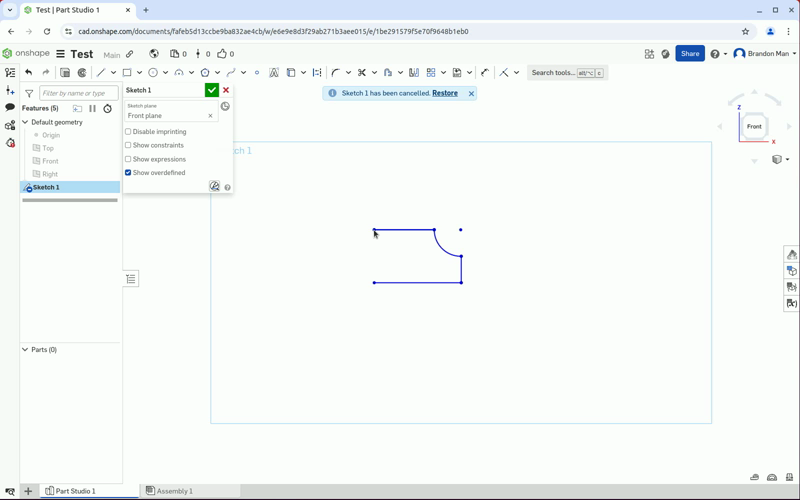
mouse_move(374, 229)
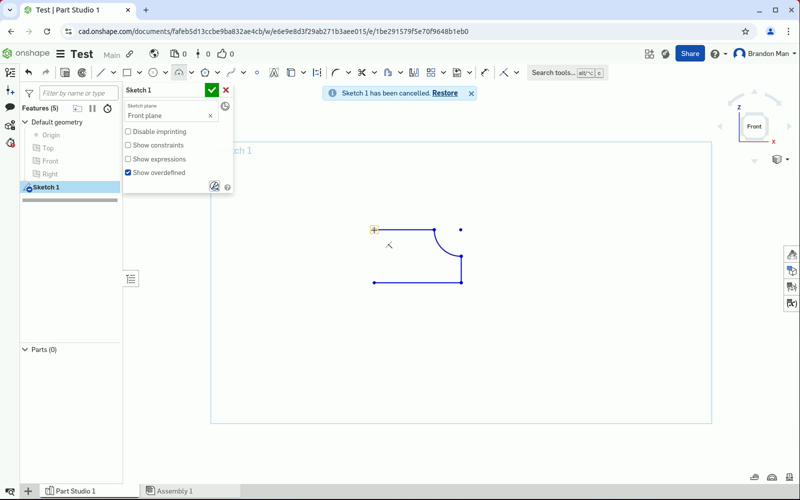
click(374, 229)
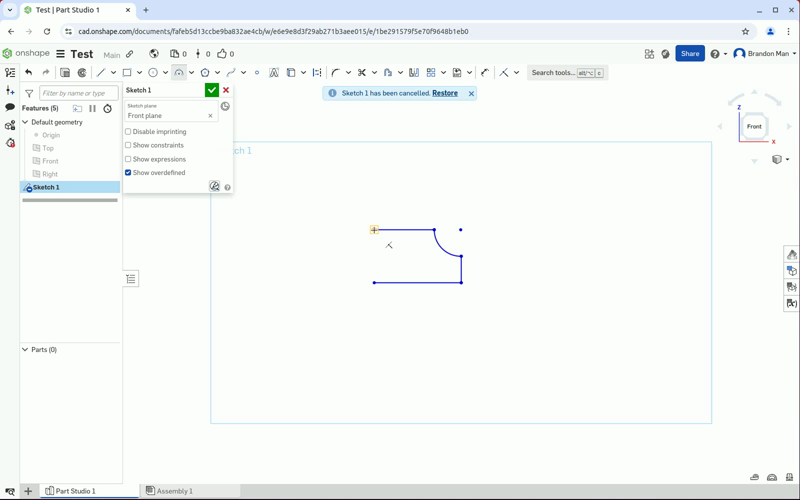
mouse_move(374, 282)
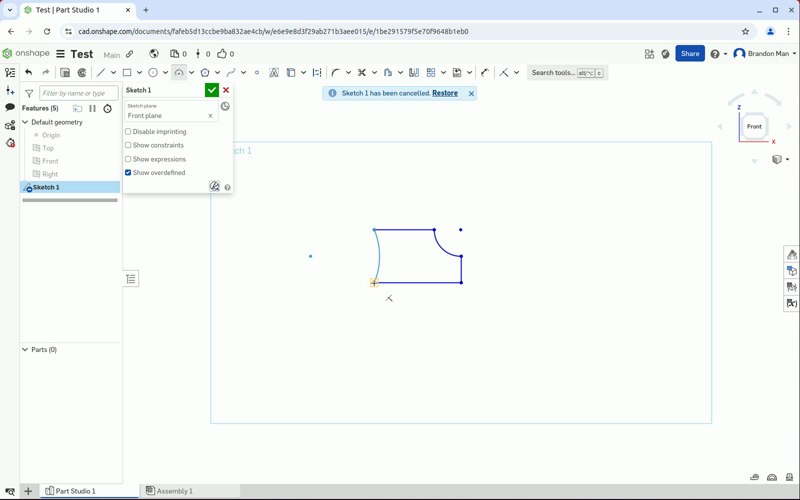
click(374, 282)
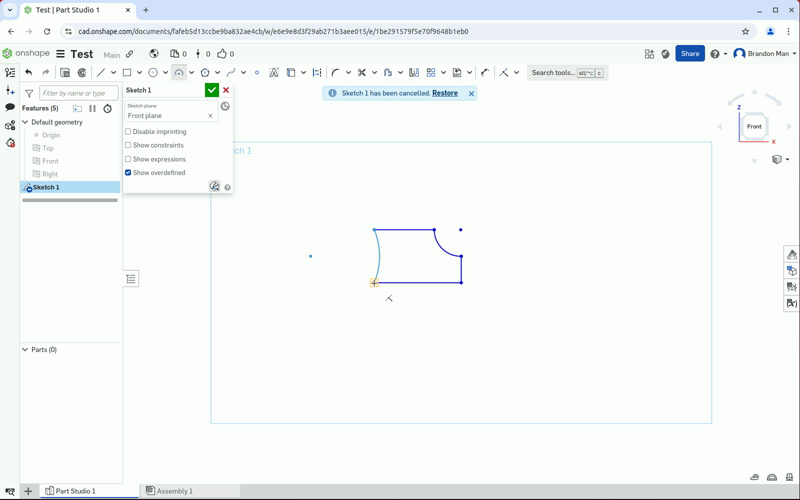
key_down(shift)
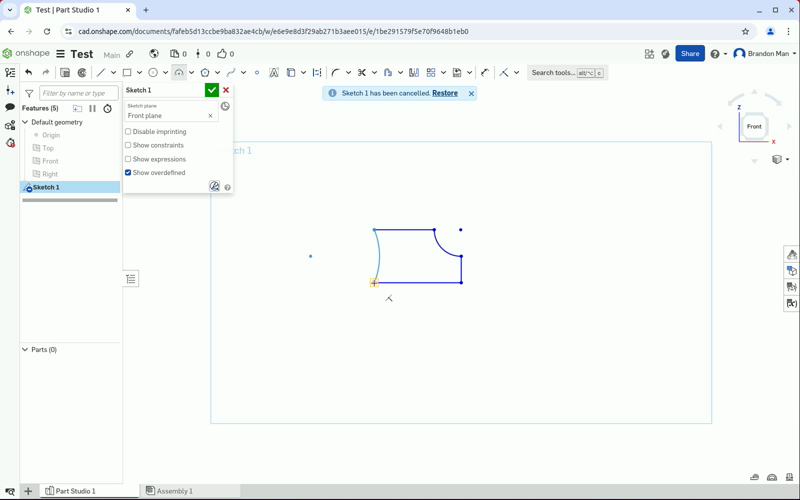
mouse_move(400, 256)
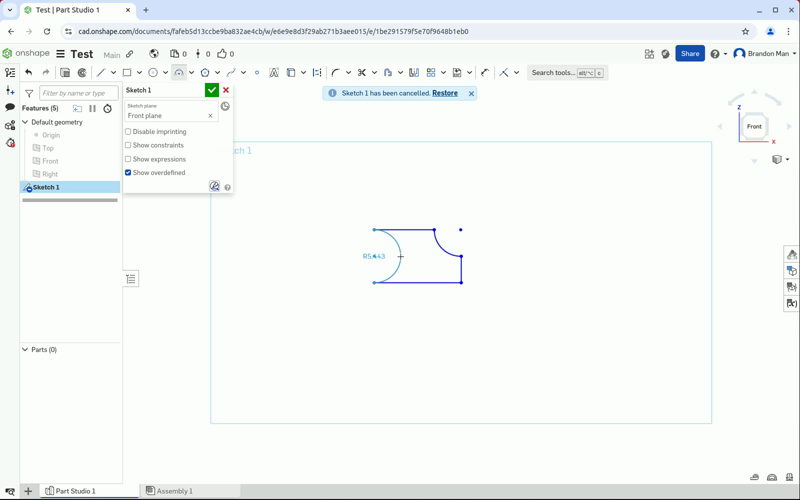
click(400, 256)
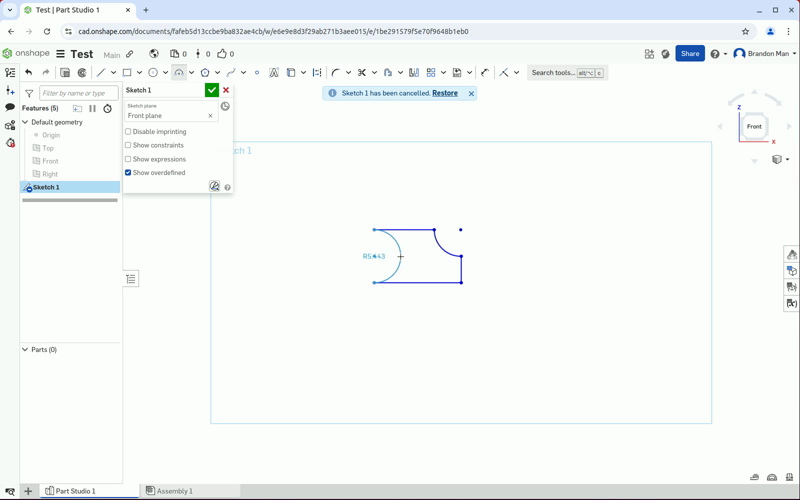
key_up(shift)
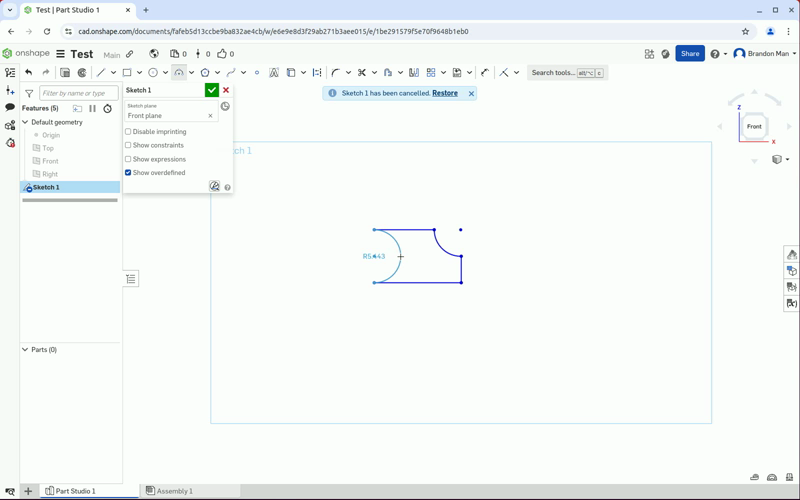
key(esc)
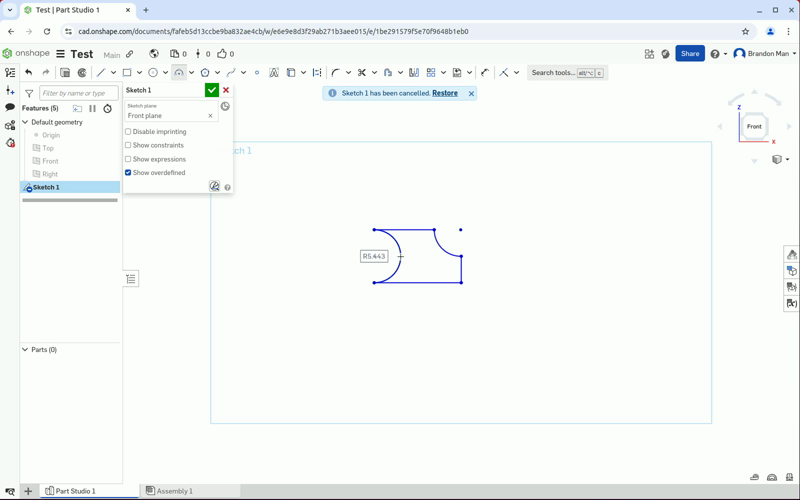
mouse_move(389, 267)
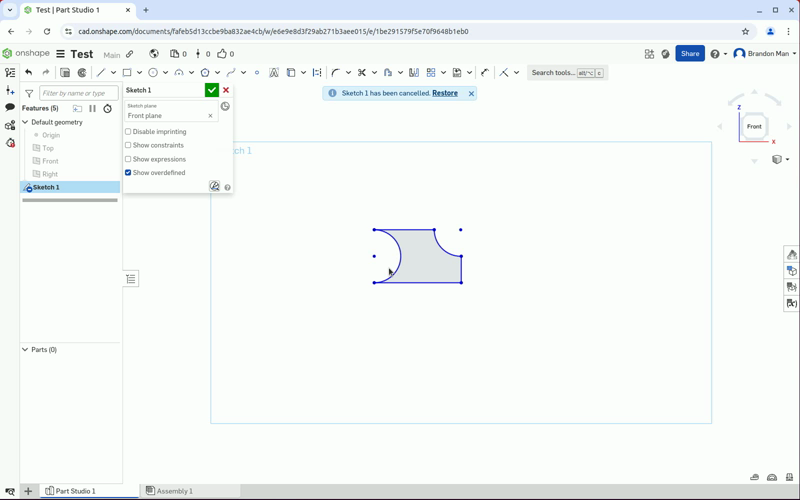
scroll(6)
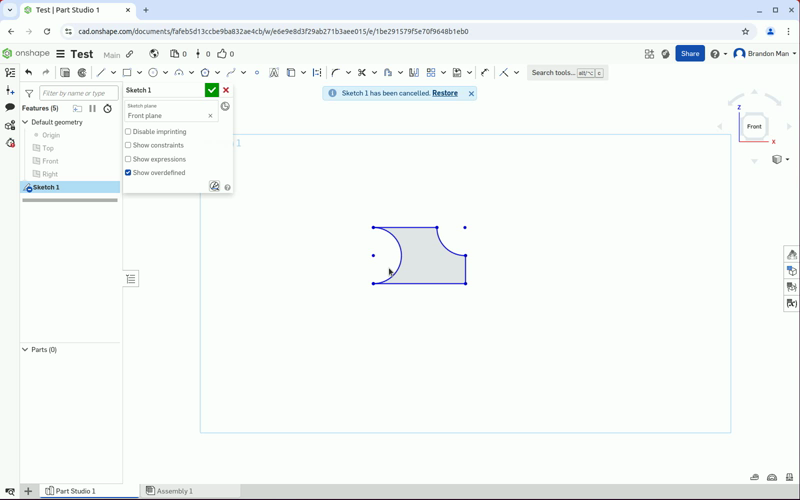
scroll(6)
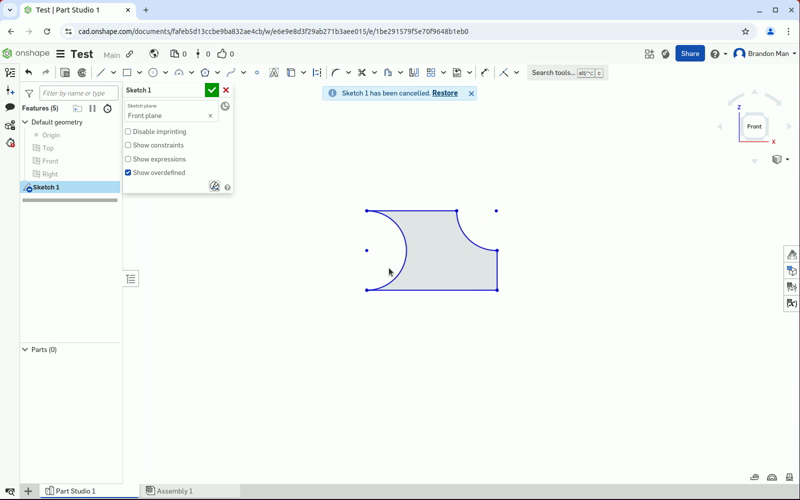
scroll(6)
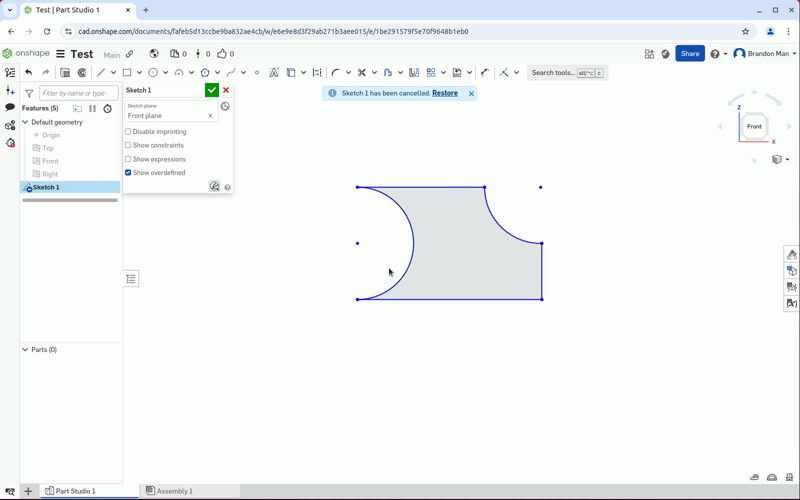
scroll(6)
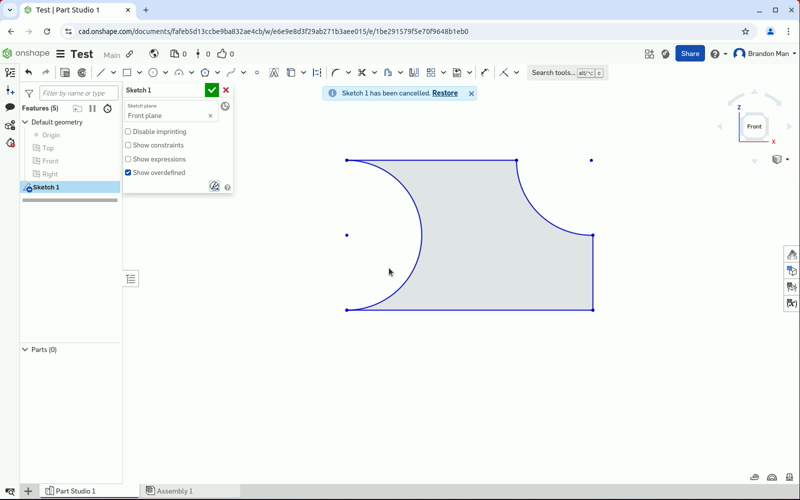
scroll(6)
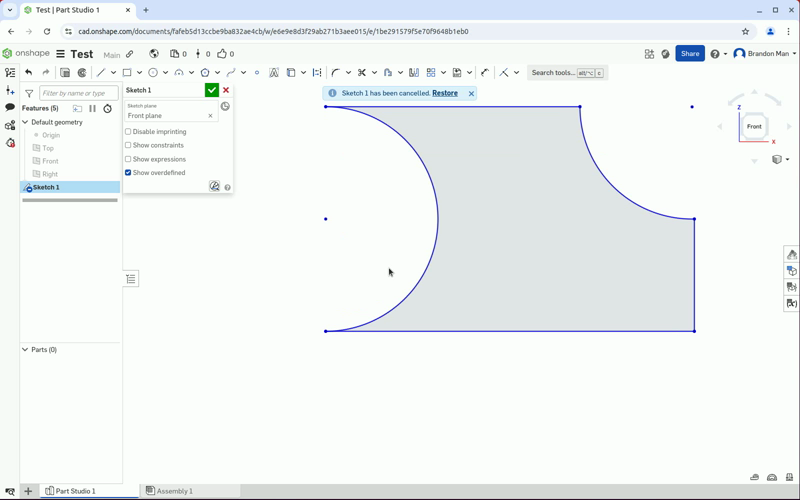
scroll(6)
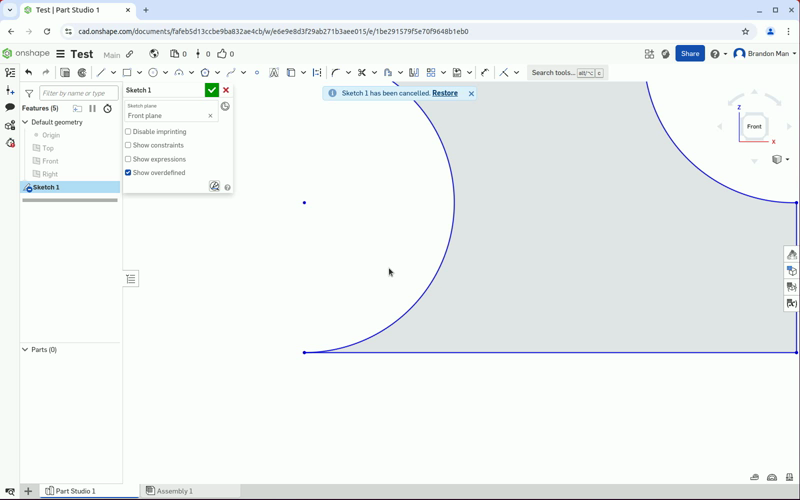
scroll(6)
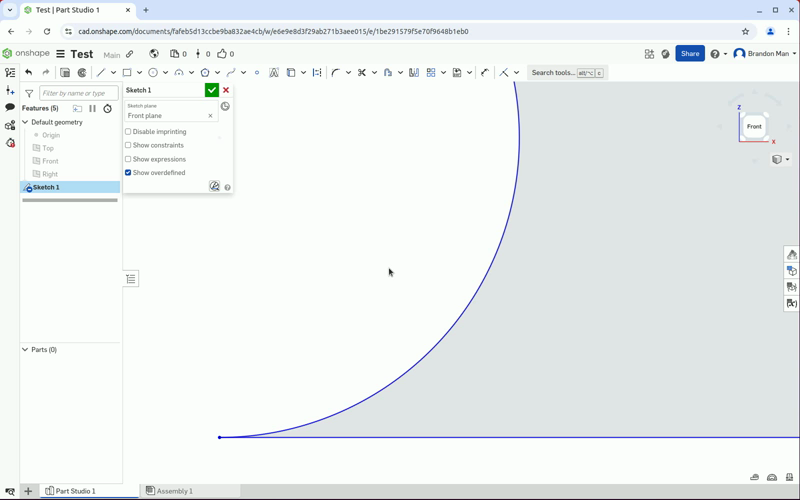
click(389, 267)
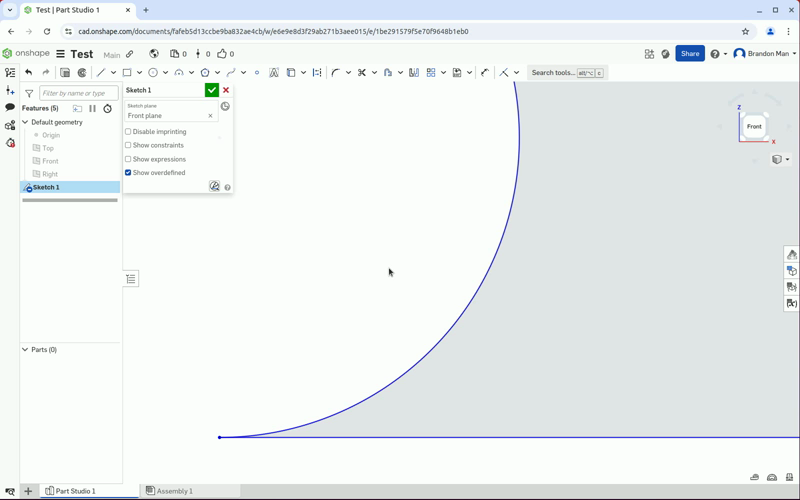
scroll(-6)
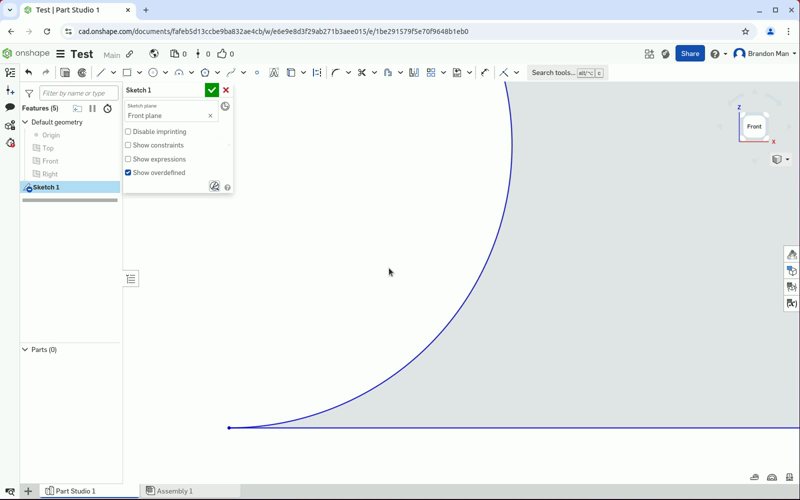
scroll(-6)
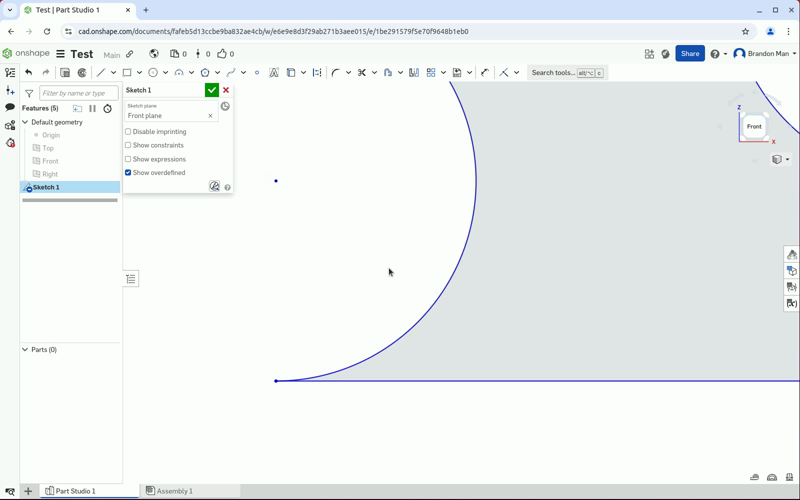
scroll(-6)
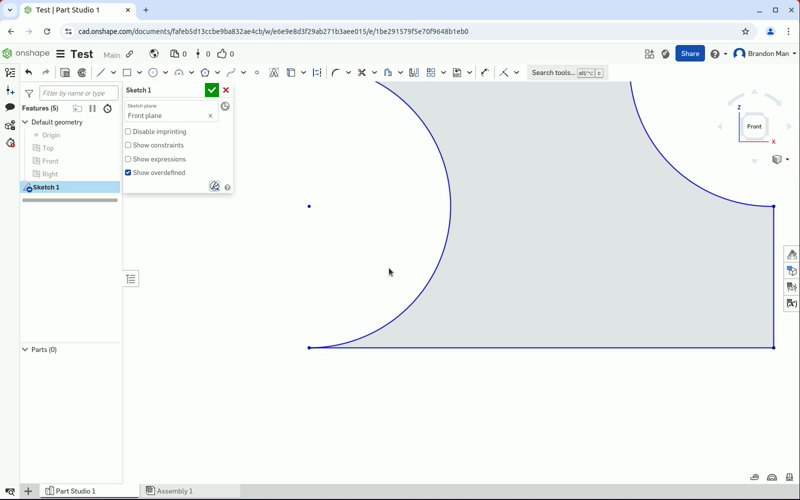
scroll(-6)
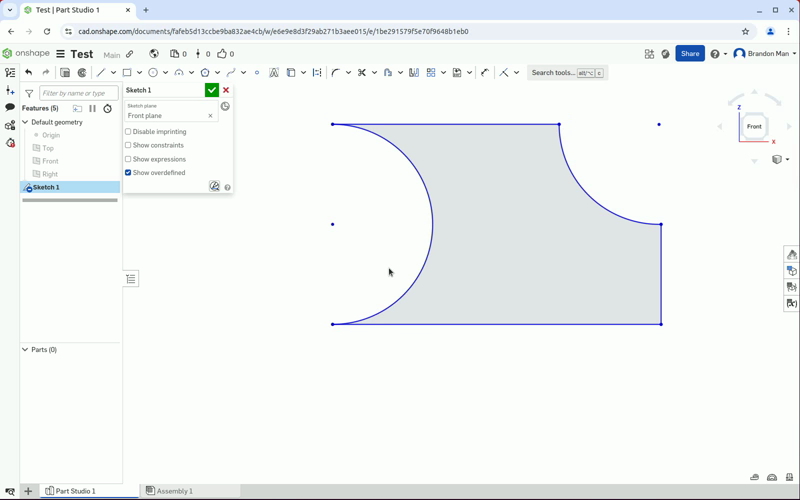
scroll(-6)
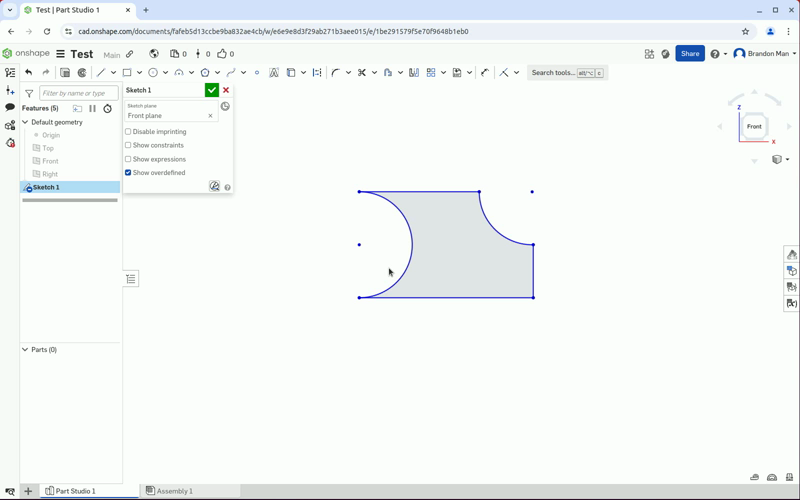
scroll(-6)
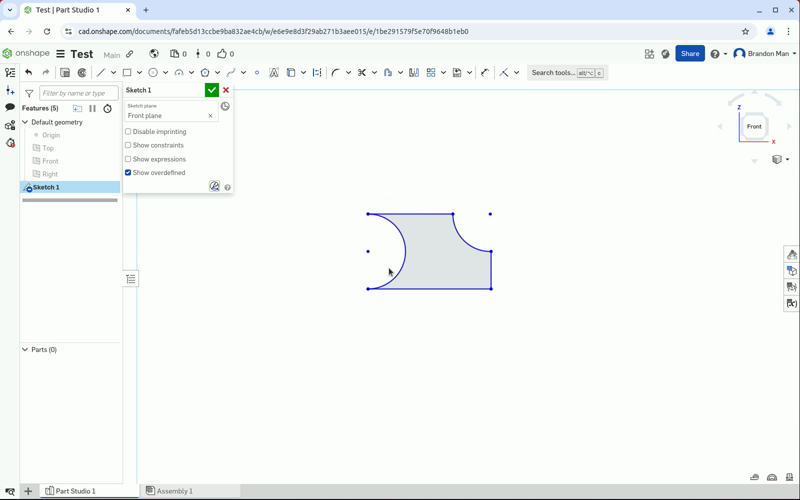
scroll(-6)
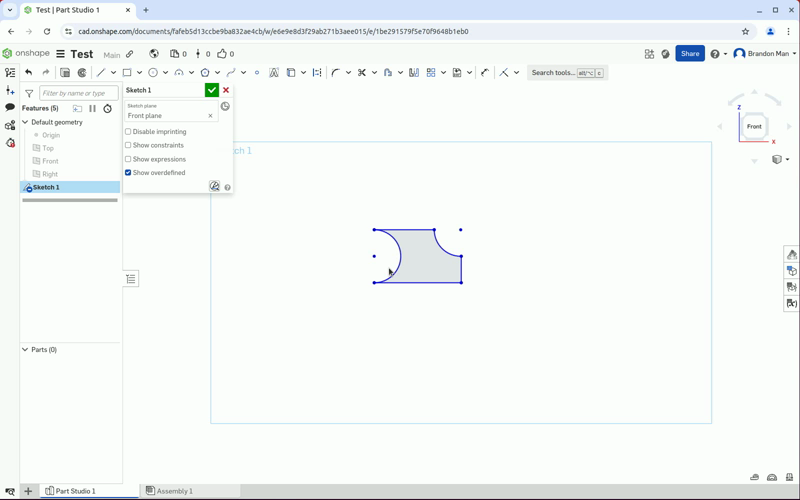
mouse_move(73, 352)
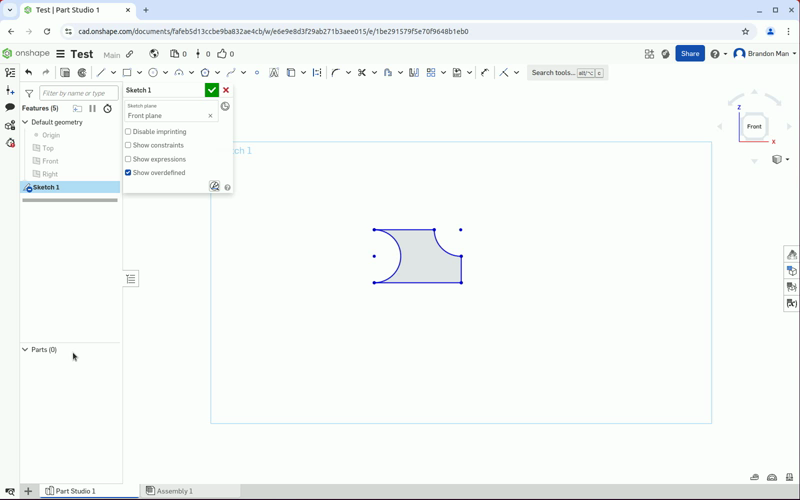
key(shift+y)
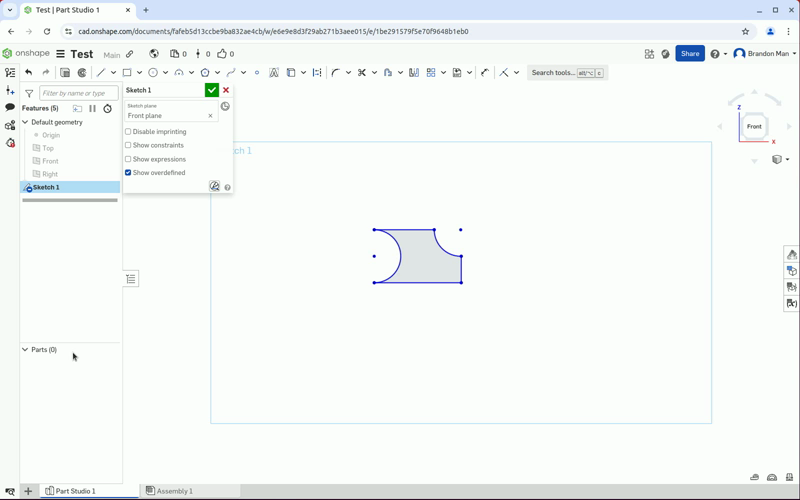
key(shift+e)
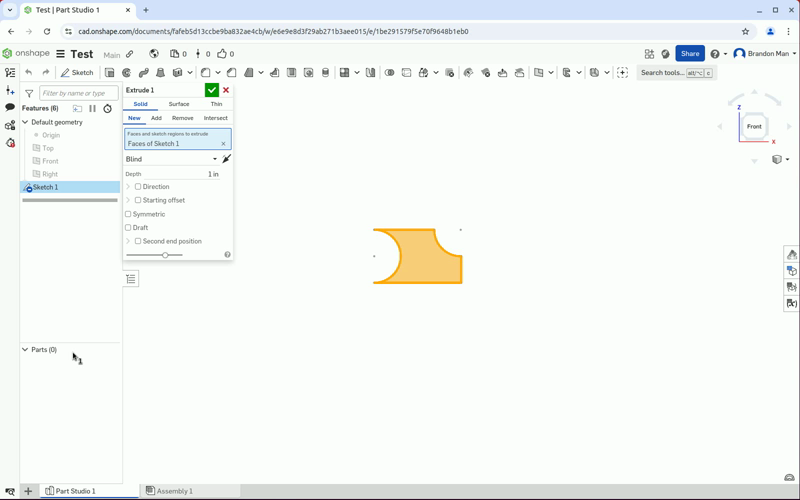
mouse_move(143, 106)
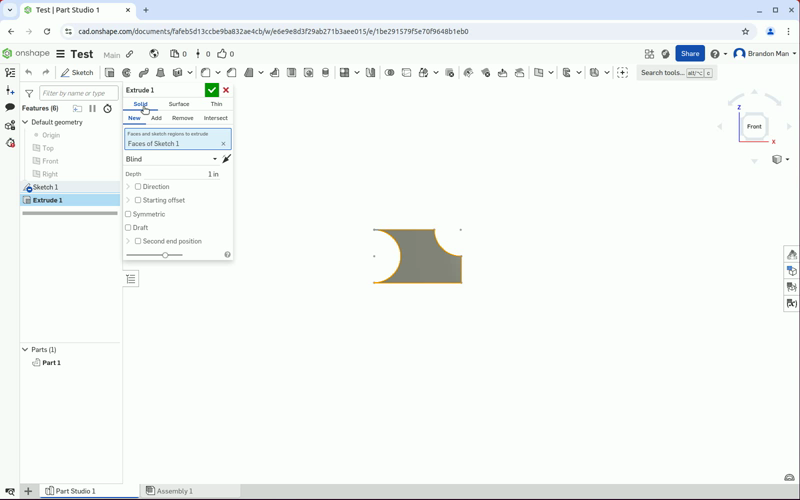
click(143, 106)
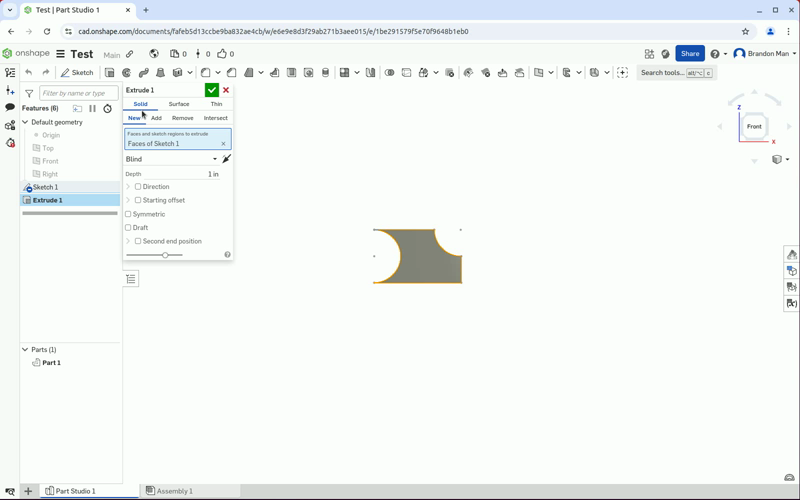
mouse_move(137, 120)
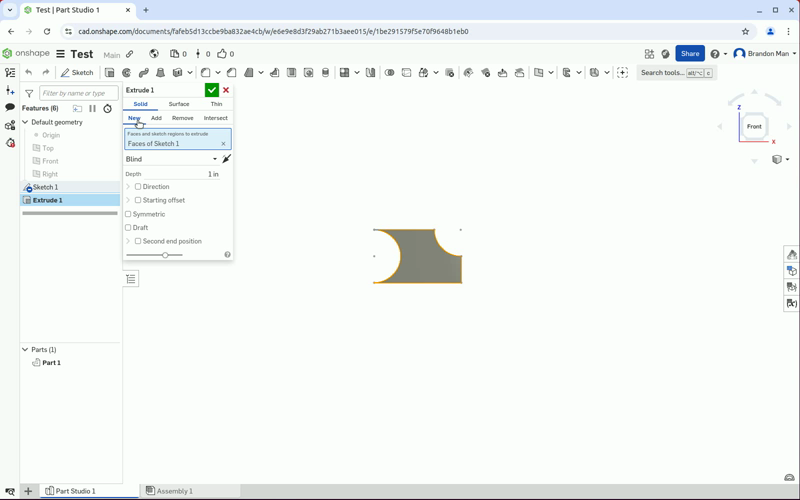
click(137, 120)
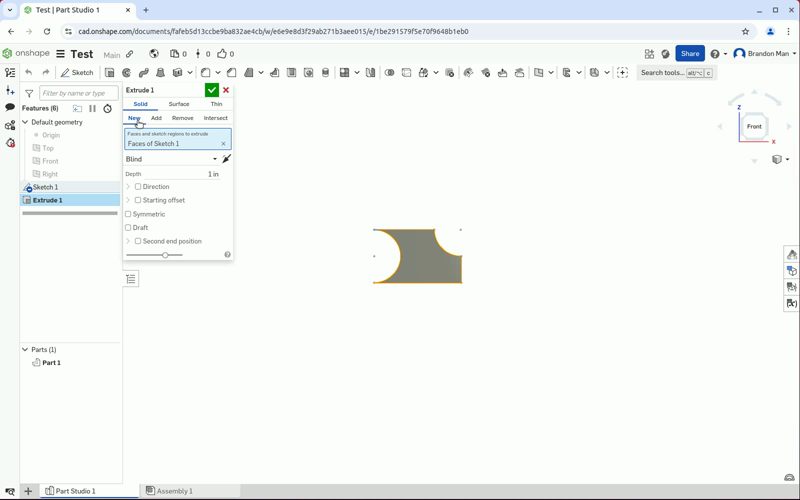
key(tab, 4)
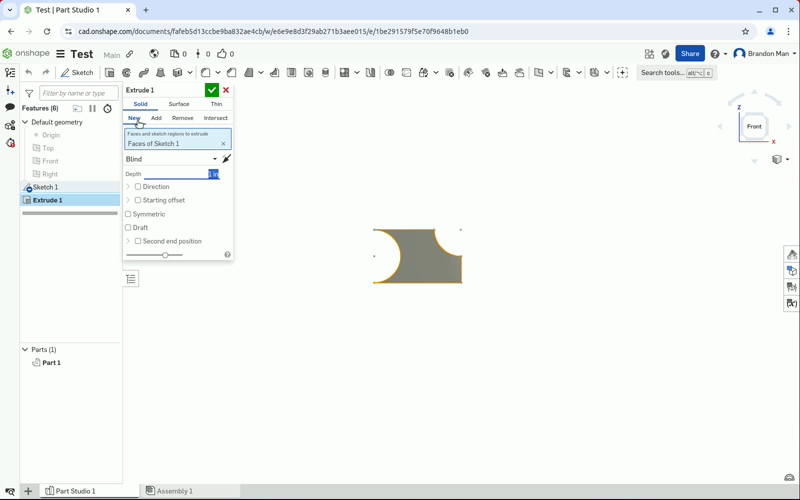
text(4.333)
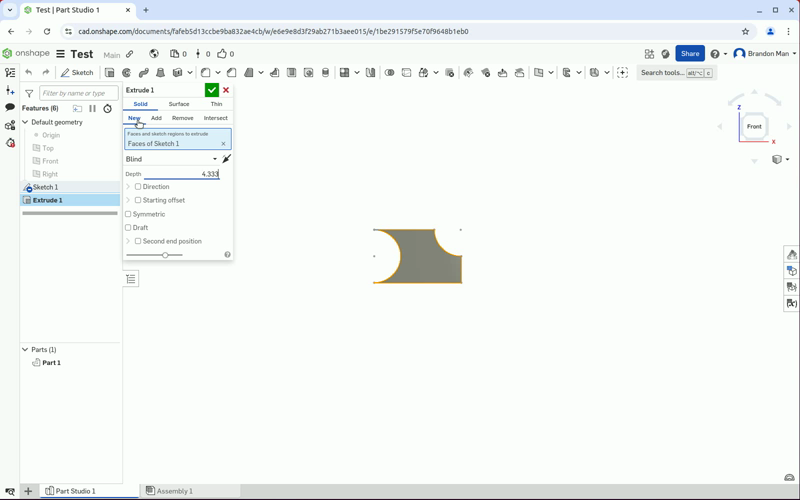
key(enter)
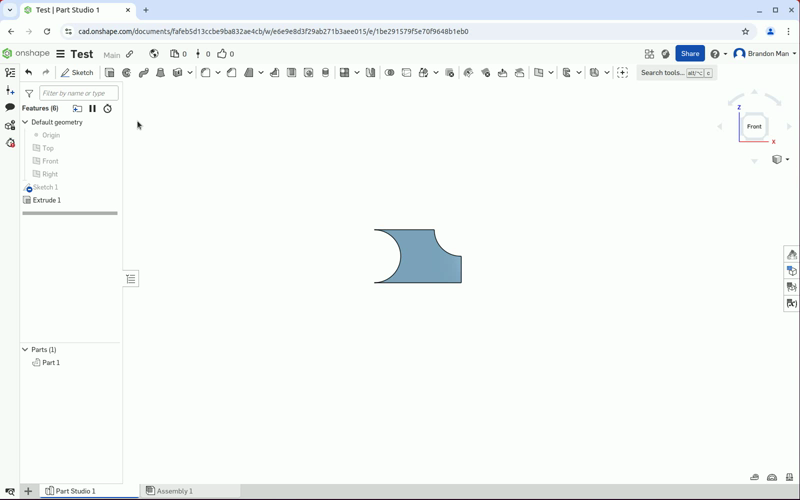
key(shift+h)
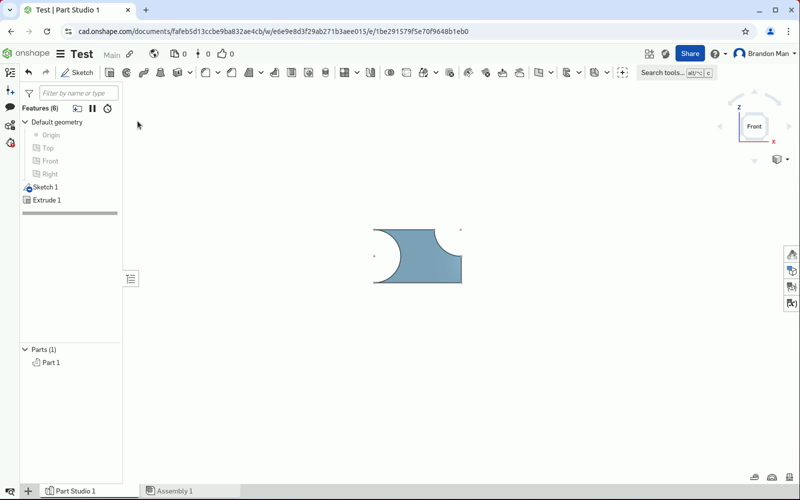
key(shift+h)
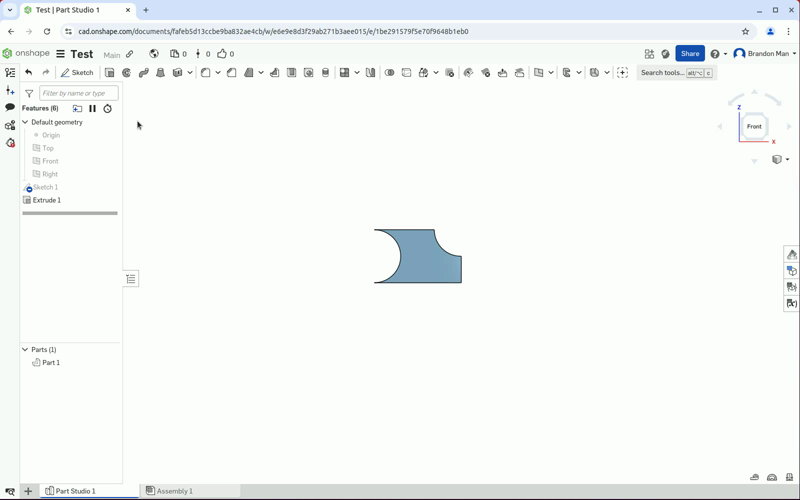
mouse_move(73, 189)
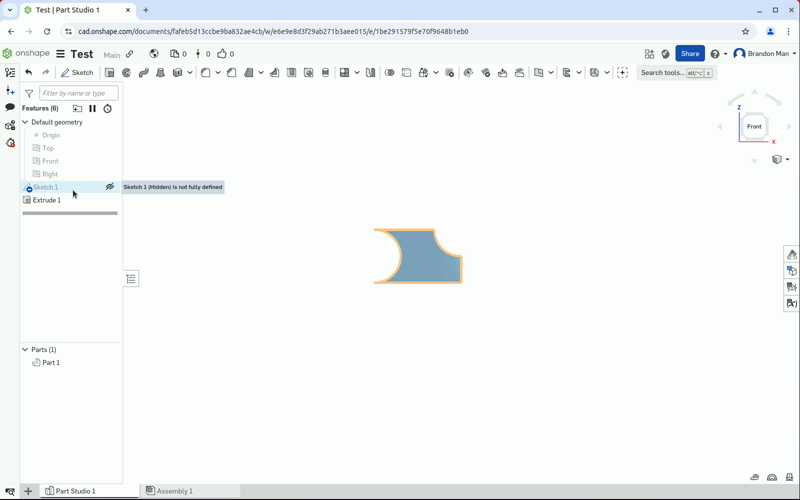
click(73, 189)
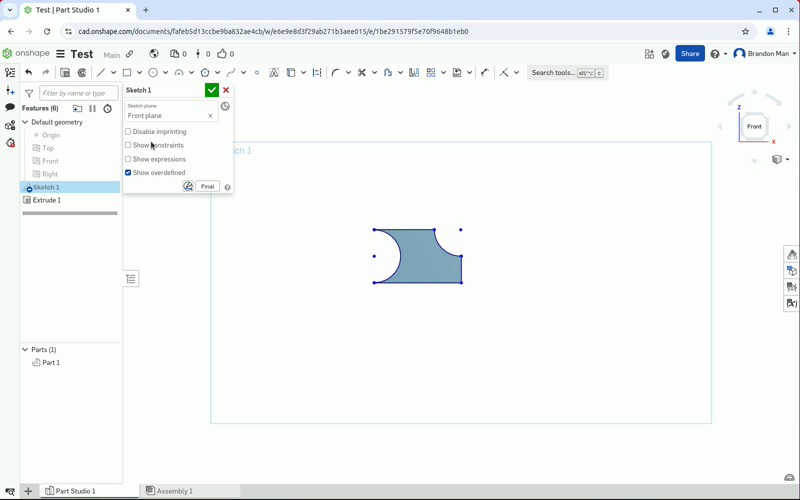
mouse_move(229, 92)
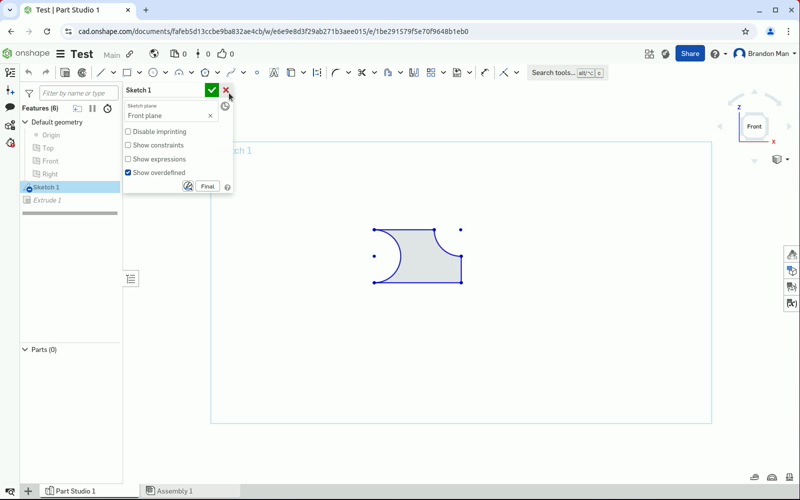
click(229, 92)
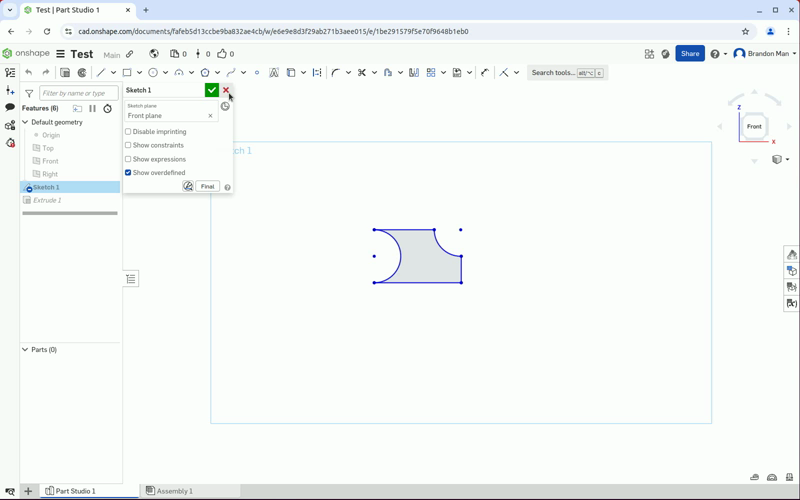
key(shift+s)
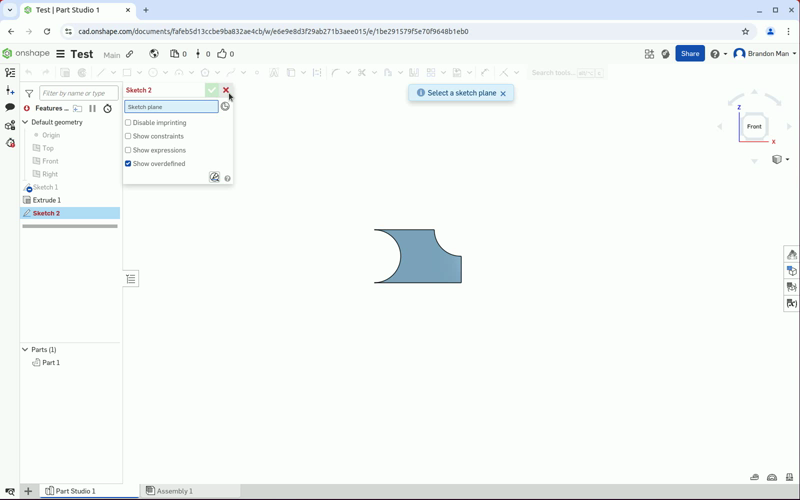
mouse_move(73, 163)
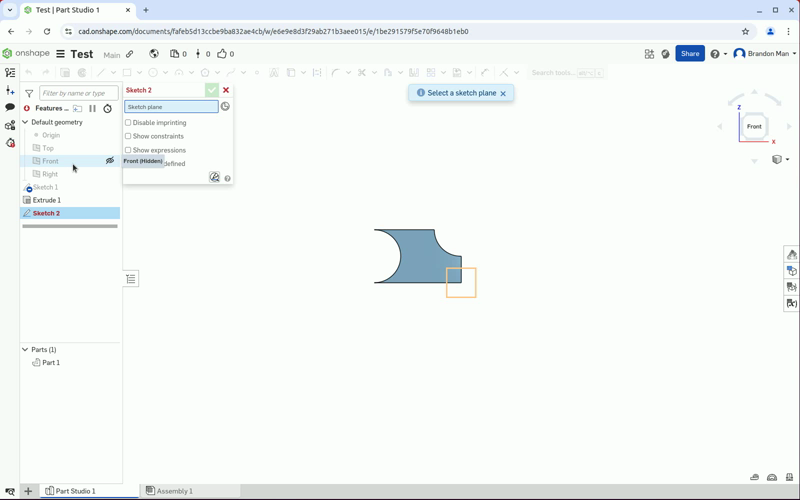
click(73, 163)
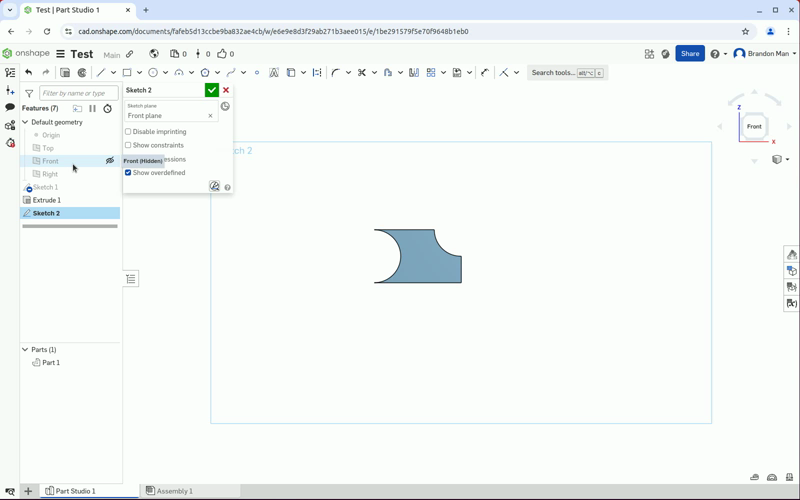
mouse_move(73, 352)
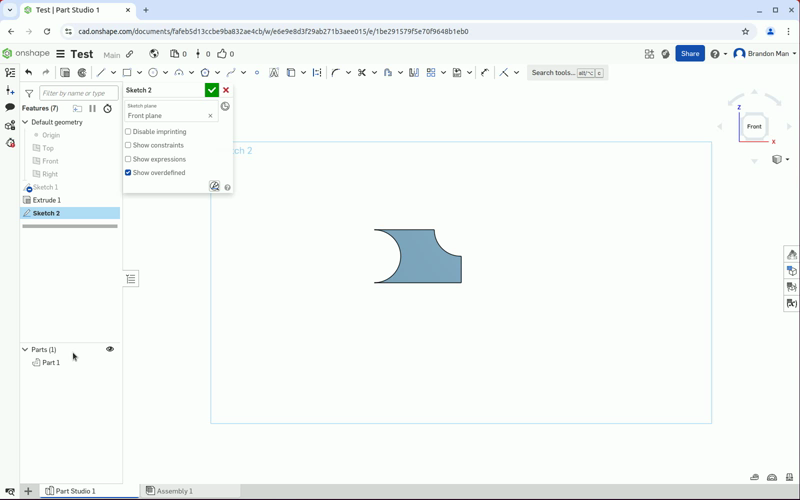
key(y)
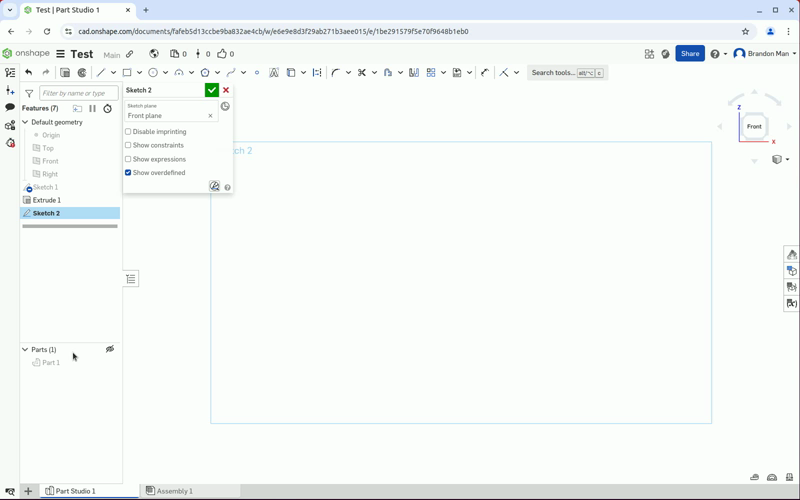
key(l)
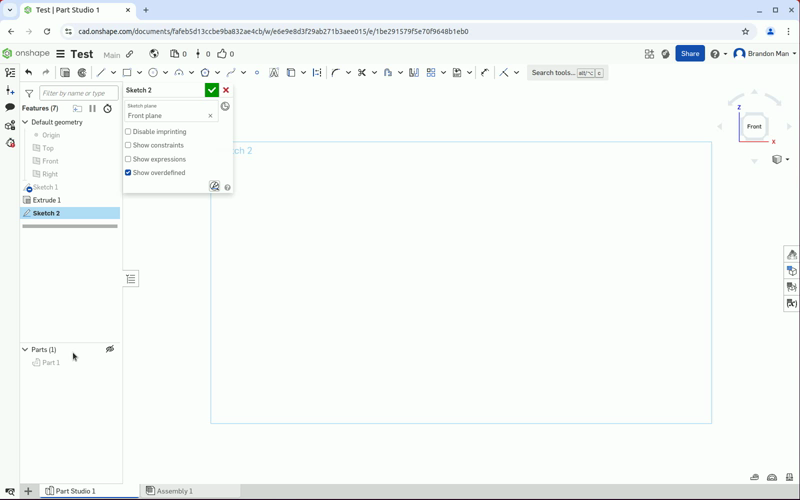
key_down(shift)
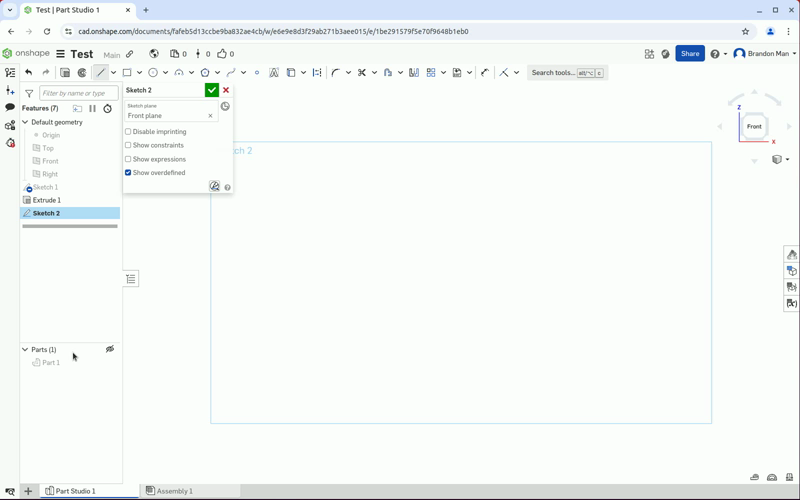
mouse_move(374, 282)
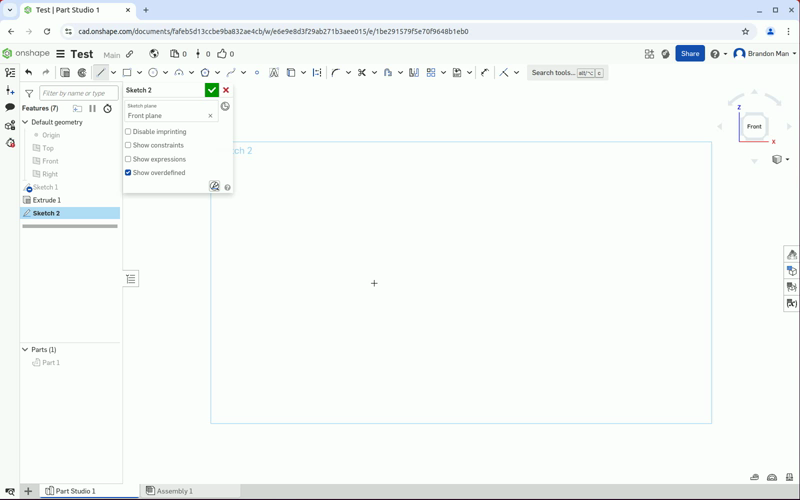
click(374, 282)
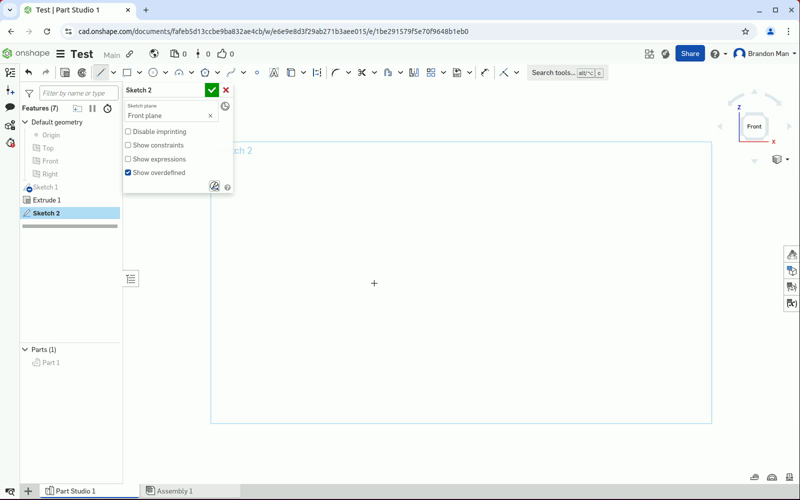
key_up(shift)
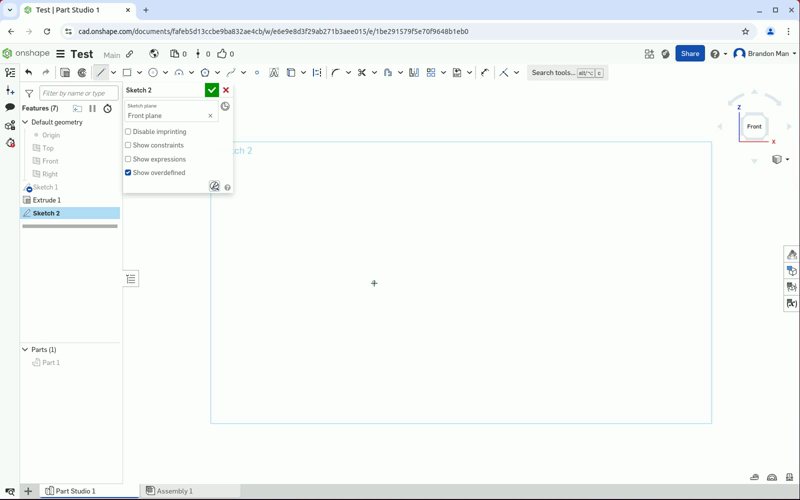
key_down(shift)
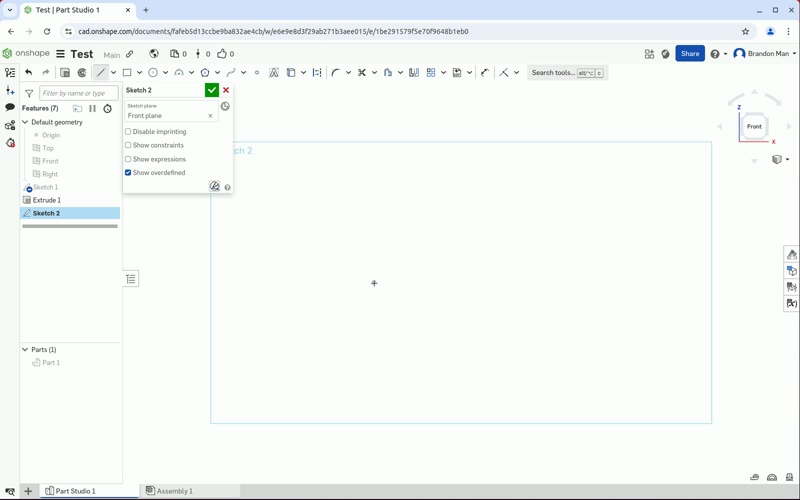
mouse_move(404, 282)
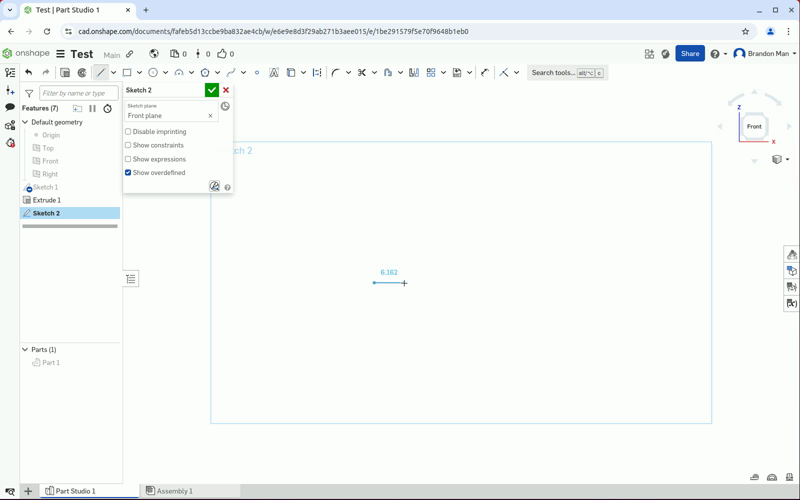
mouse_move(374, 267)
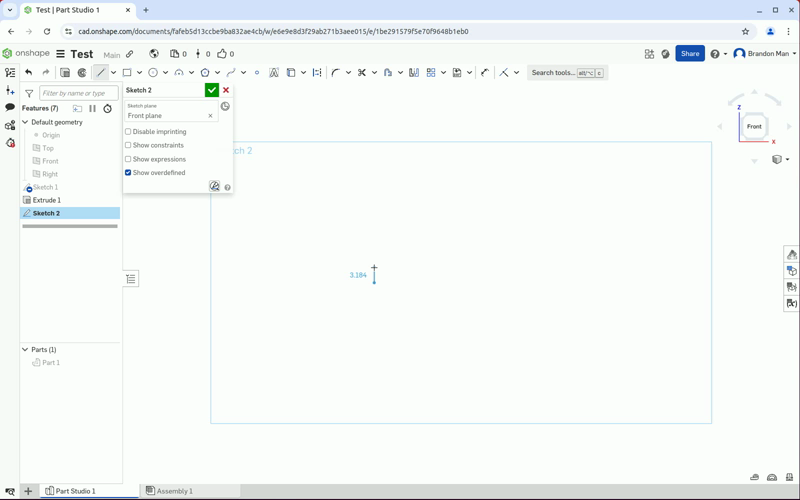
click(374, 267)
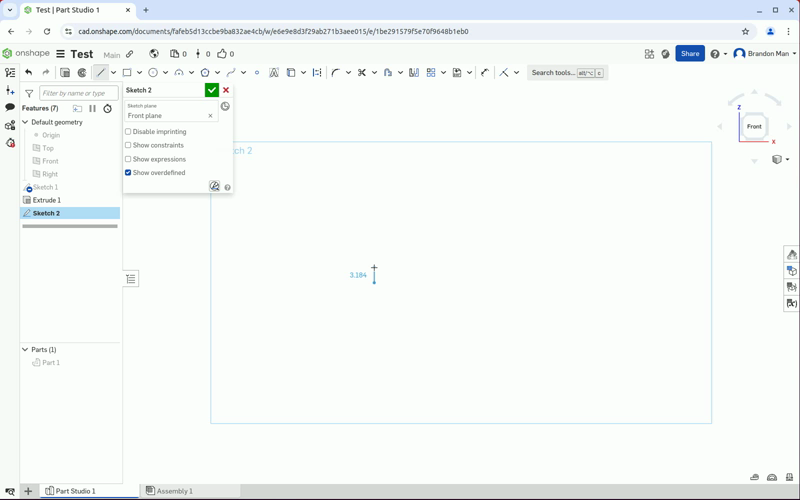
key_up(shift)
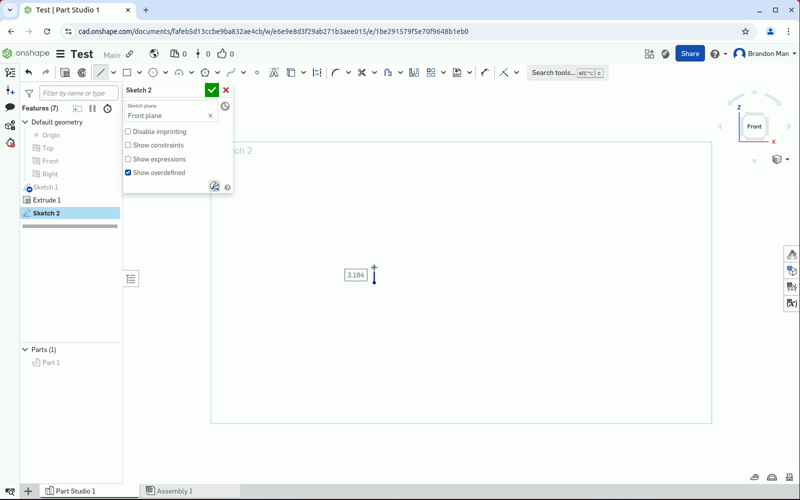
key(esc)
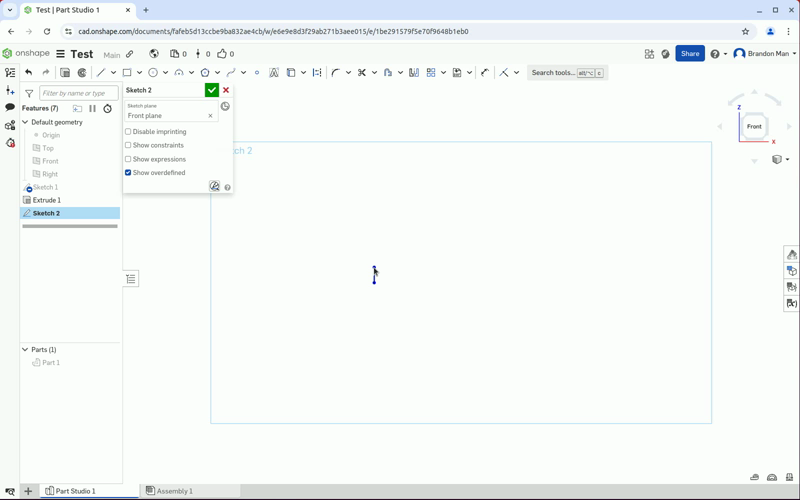
key(a)
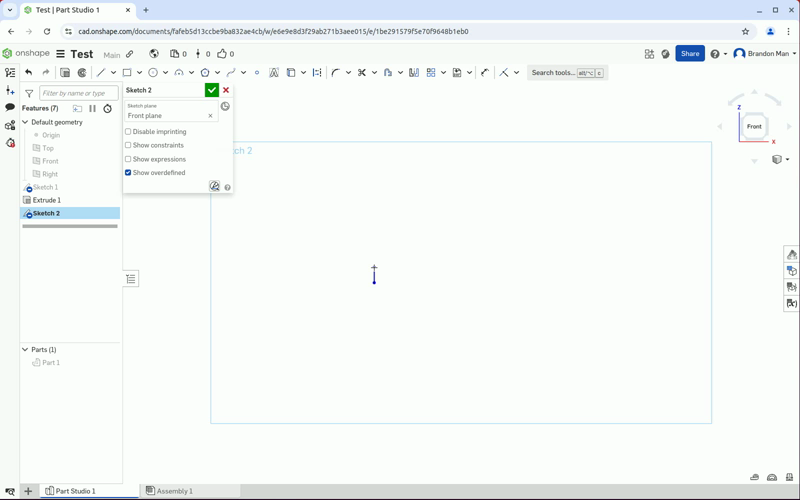
mouse_move(374, 267)
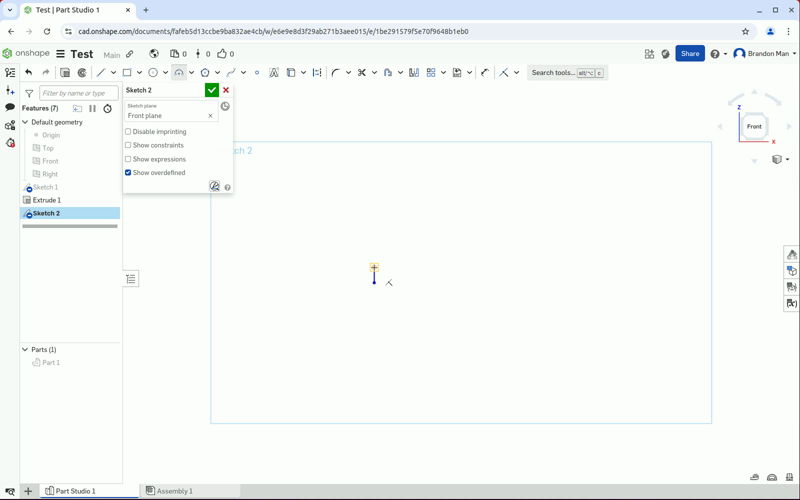
click(374, 267)
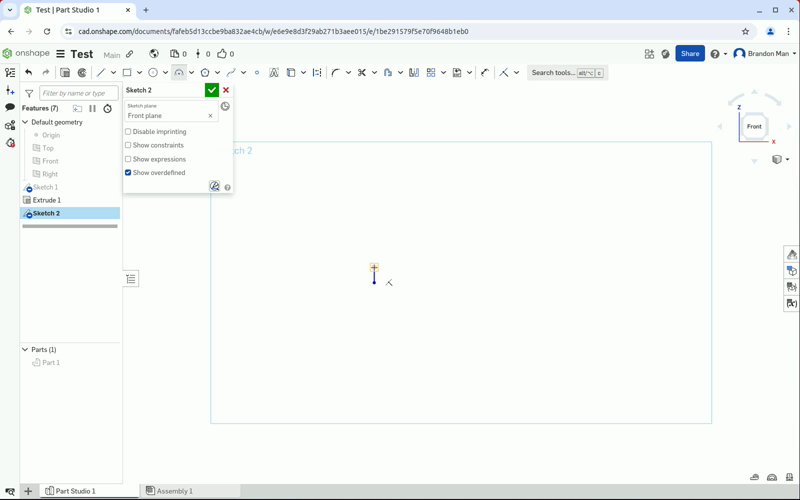
key_down(shift)
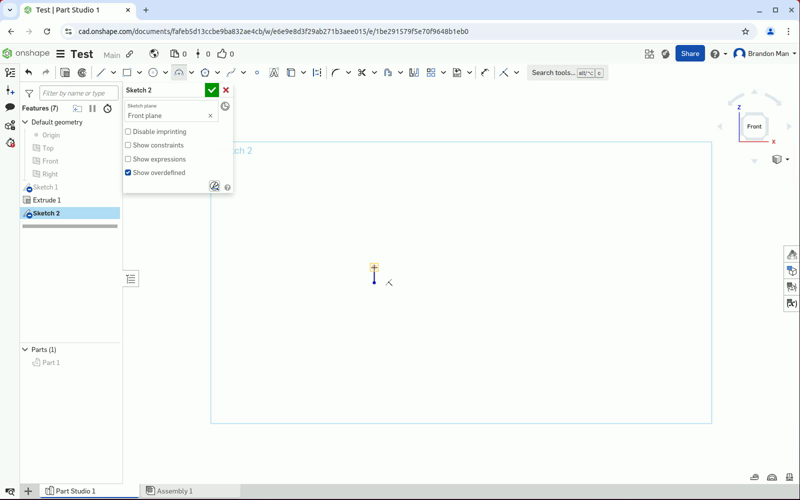
mouse_move(374, 245)
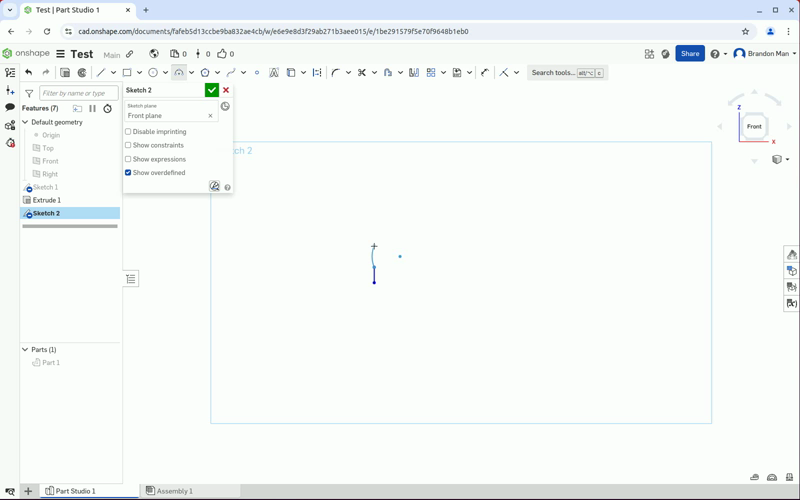
click(374, 245)
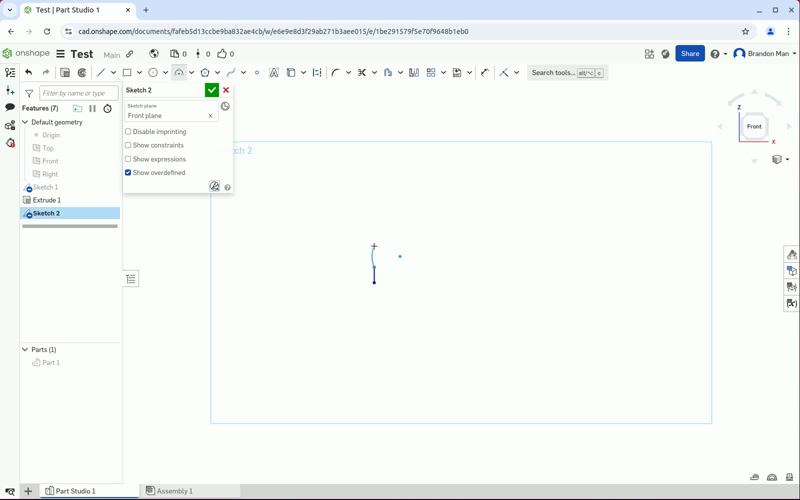
mouse_move(363, 256)
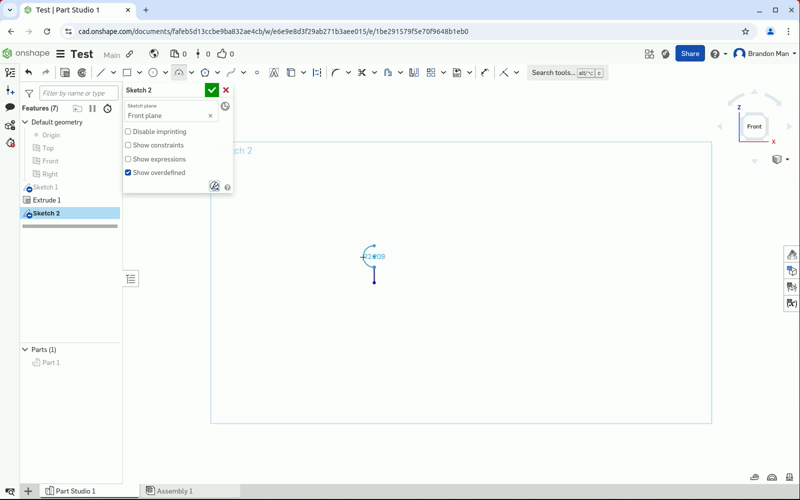
click(363, 256)
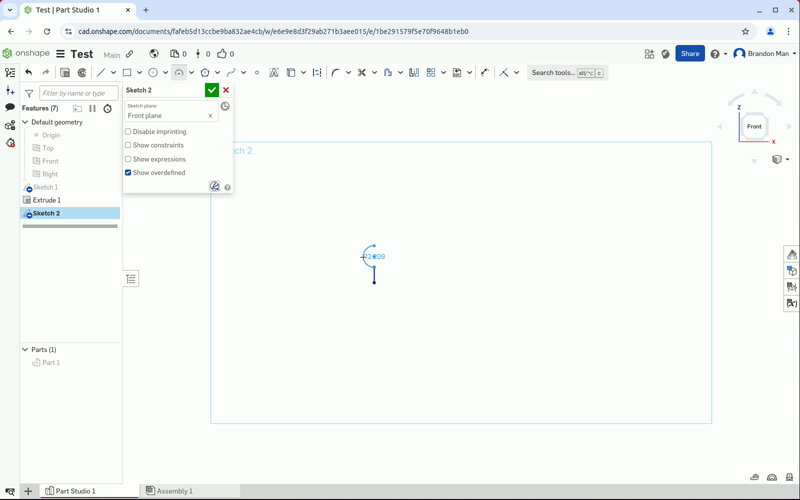
key_up(shift)
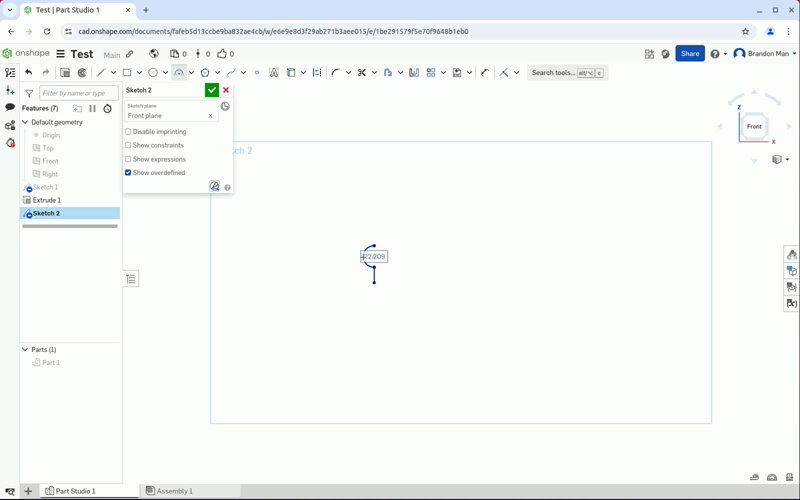
key(esc)
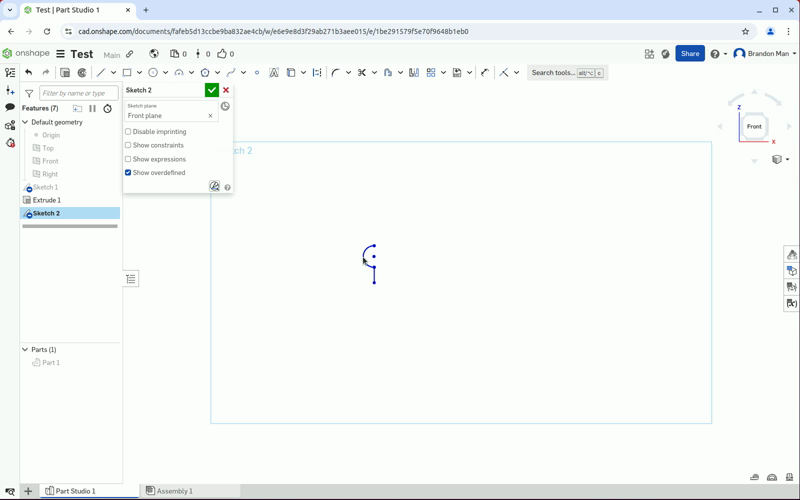
key(l)
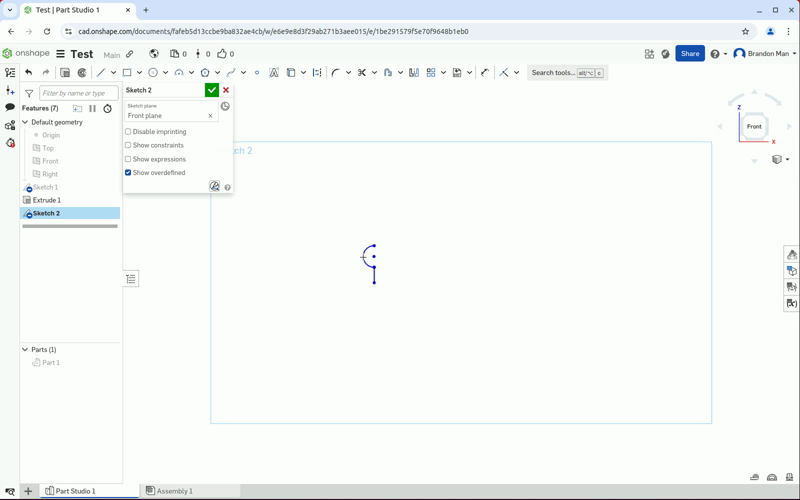
mouse_move(374, 245)
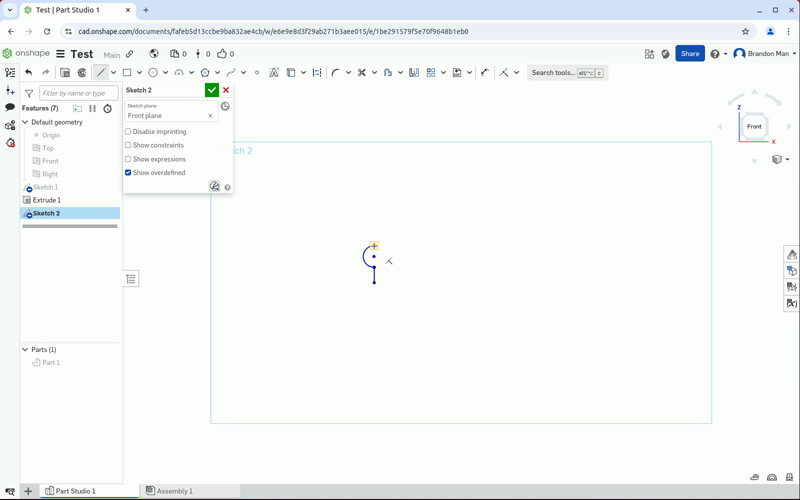
click(374, 245)
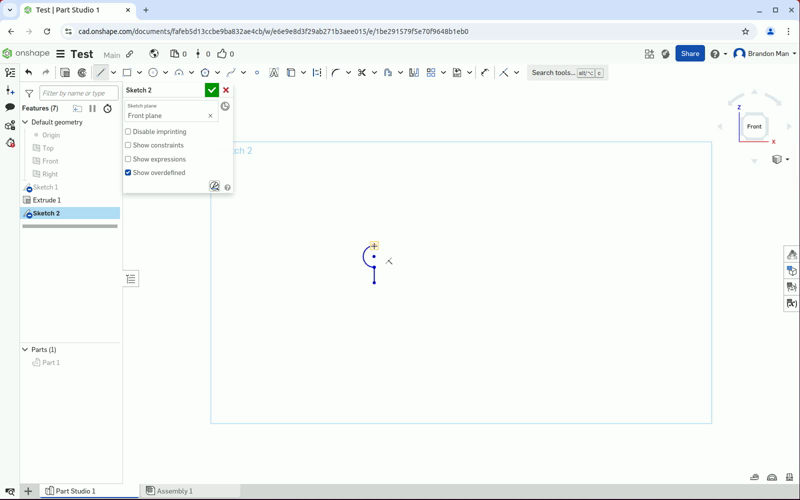
key_down(shift)
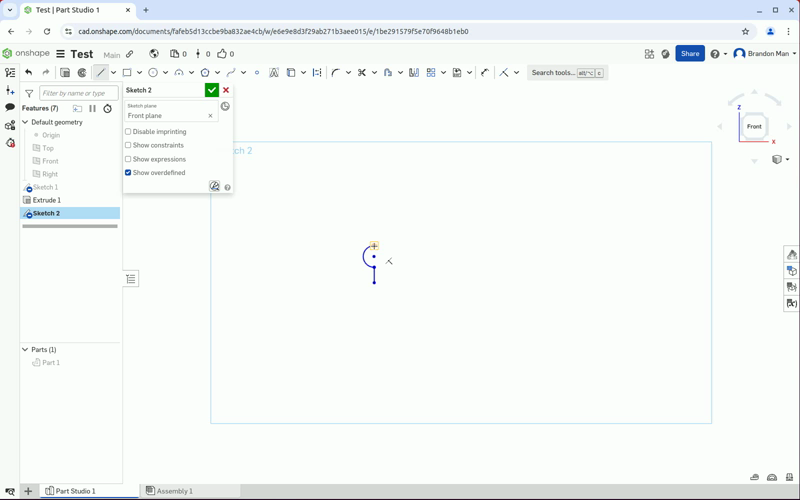
mouse_move(404, 245)
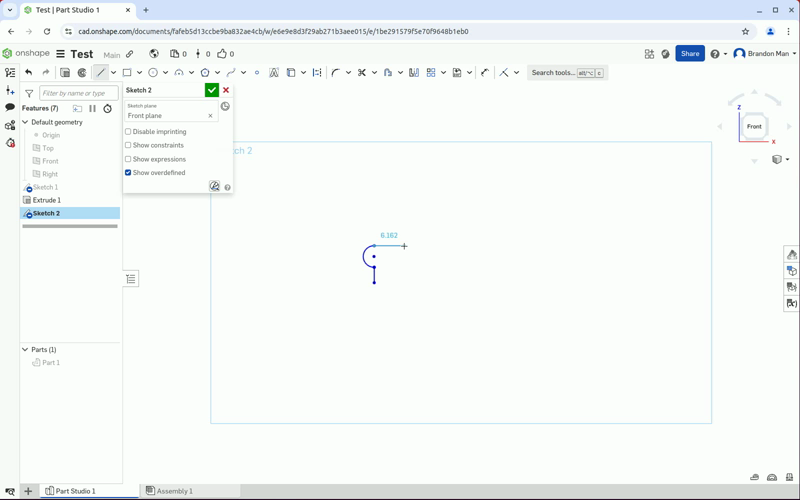
mouse_move(374, 229)
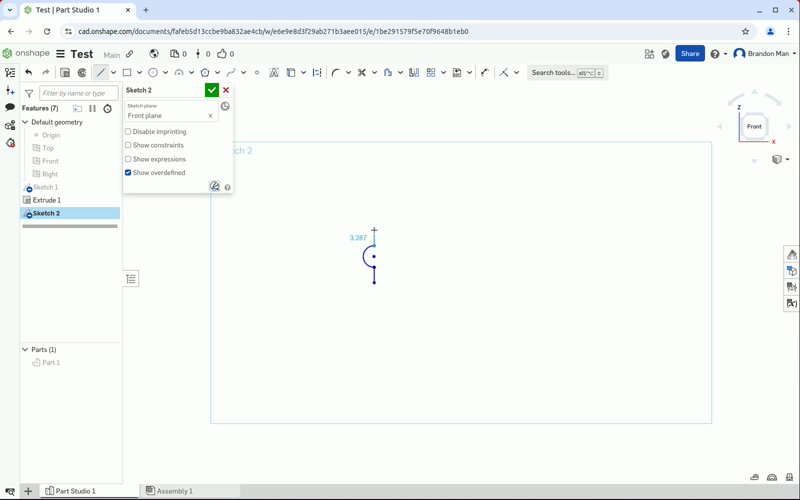
click(374, 229)
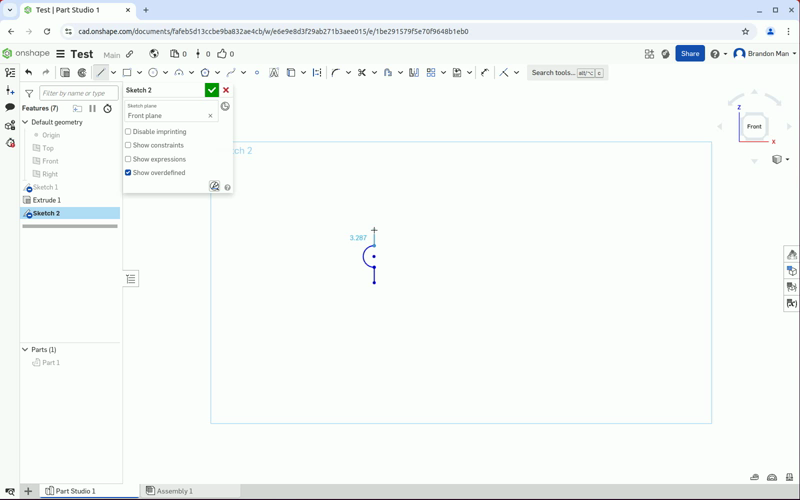
key_up(shift)
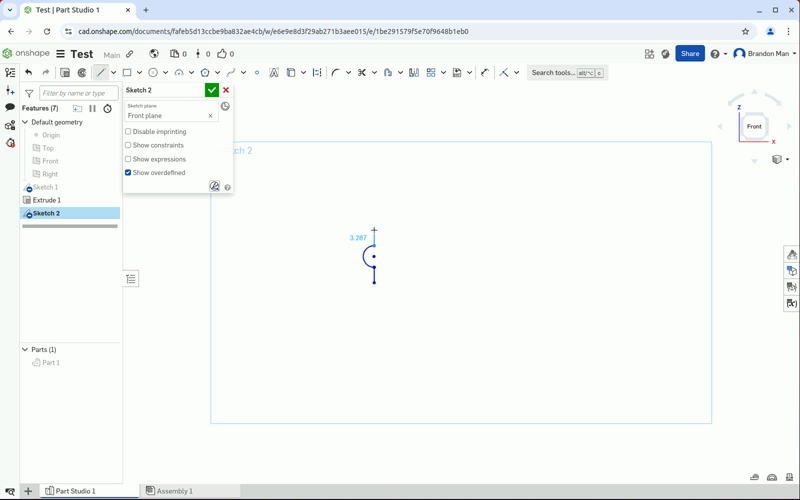
key(esc)
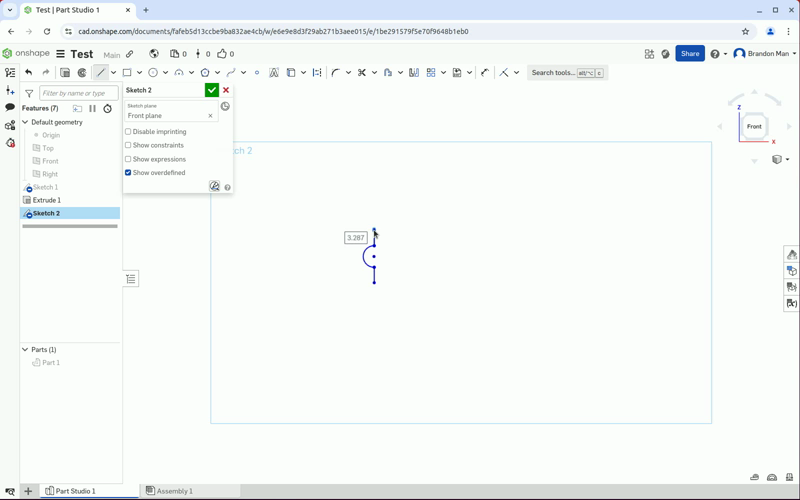
key(a)
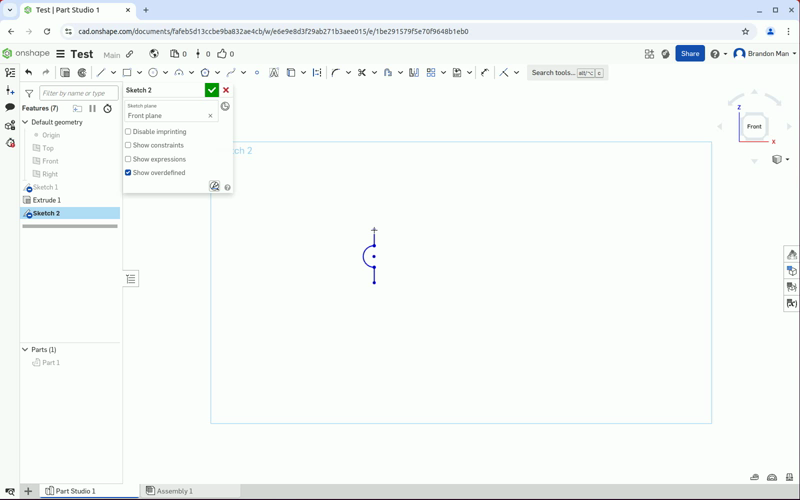
mouse_move(374, 229)
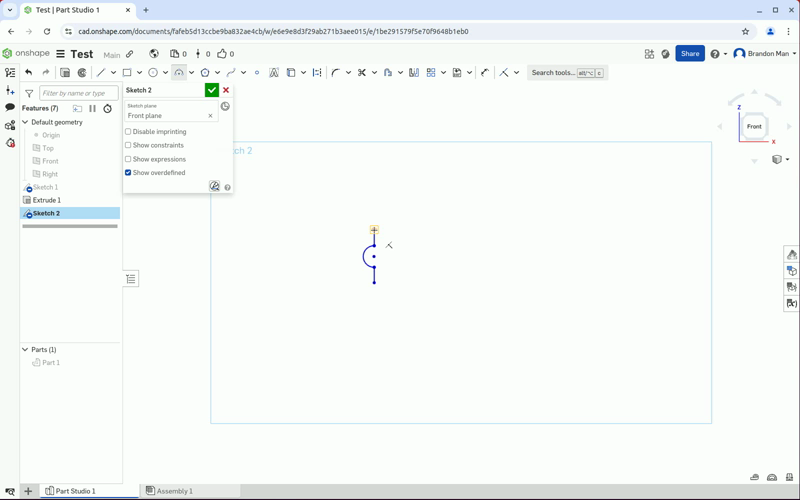
click(374, 229)
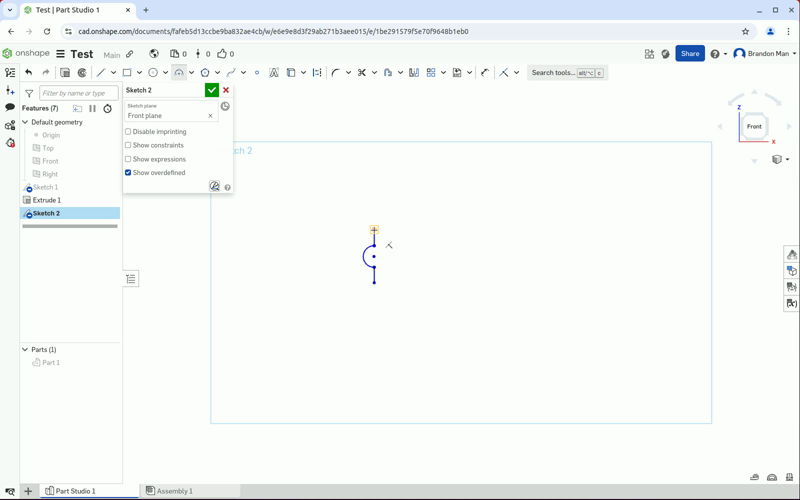
mouse_move(374, 282)
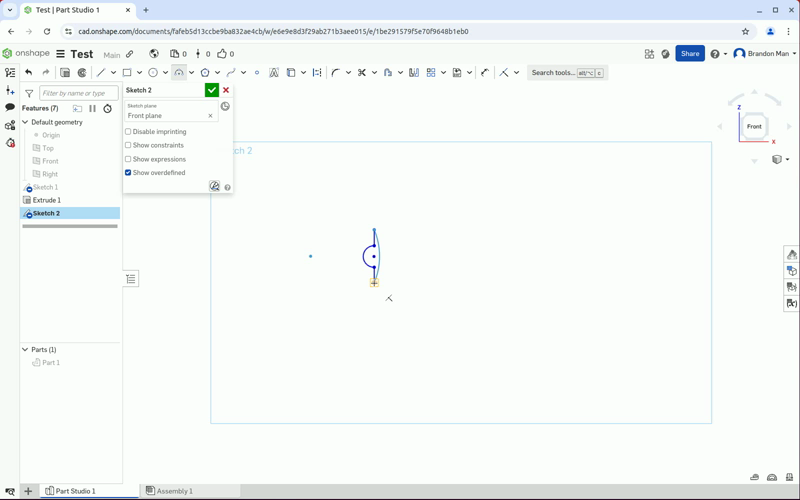
click(374, 282)
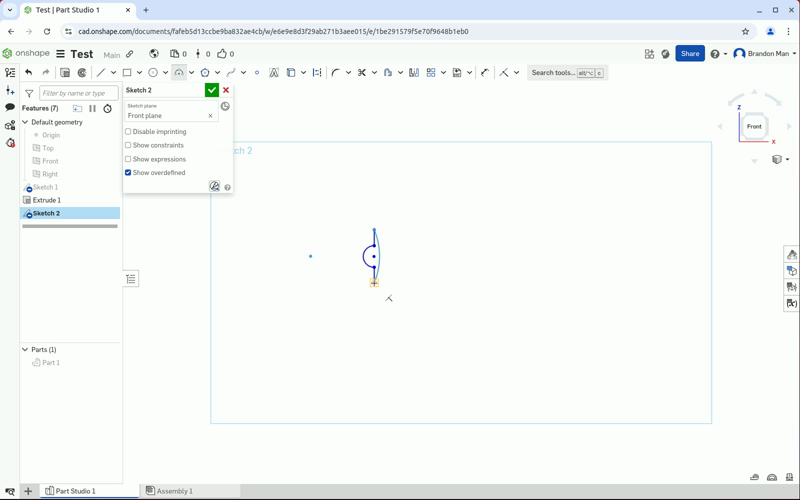
key_down(shift)
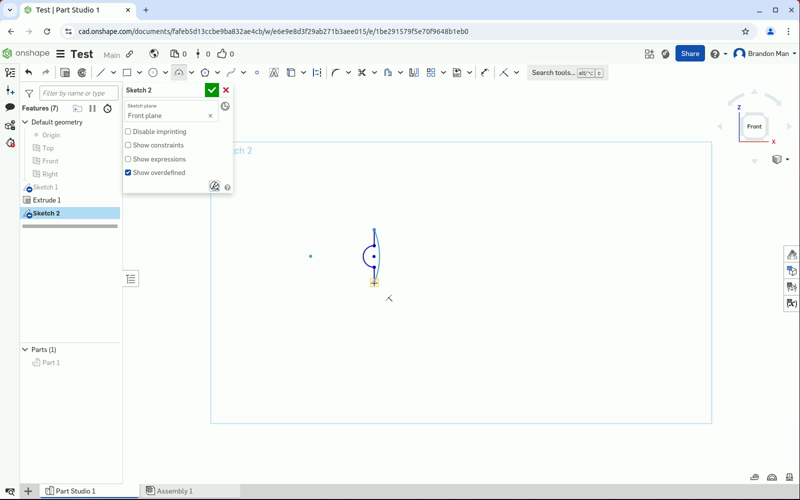
mouse_move(347, 256)
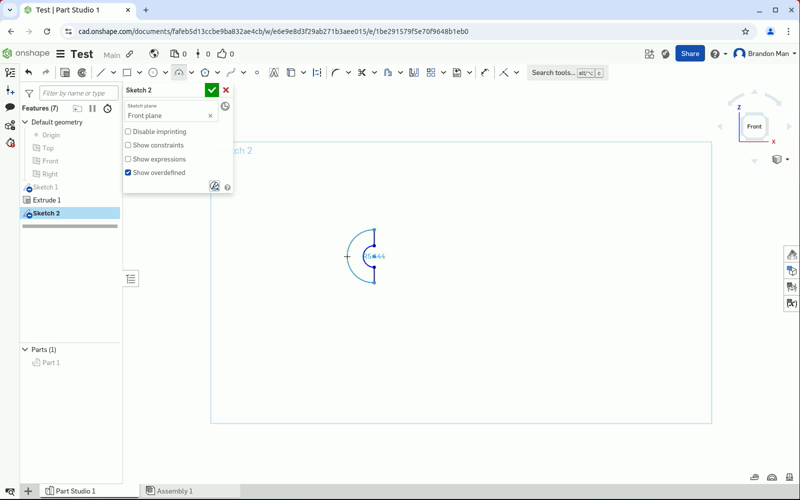
click(347, 256)
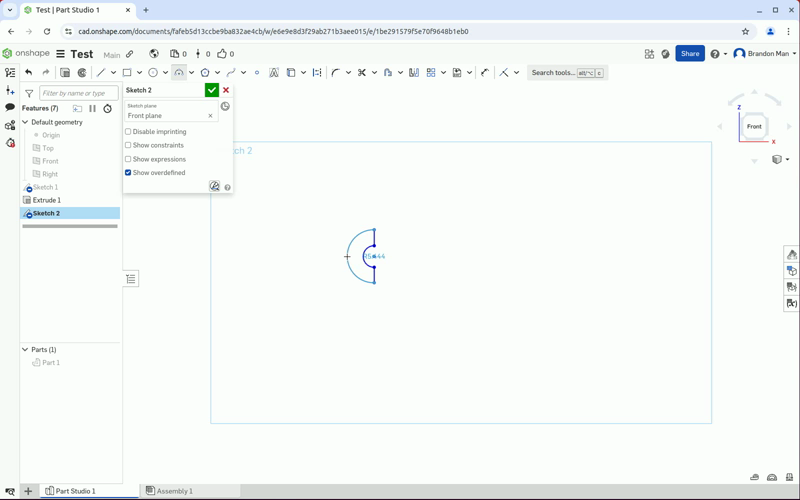
key_up(shift)
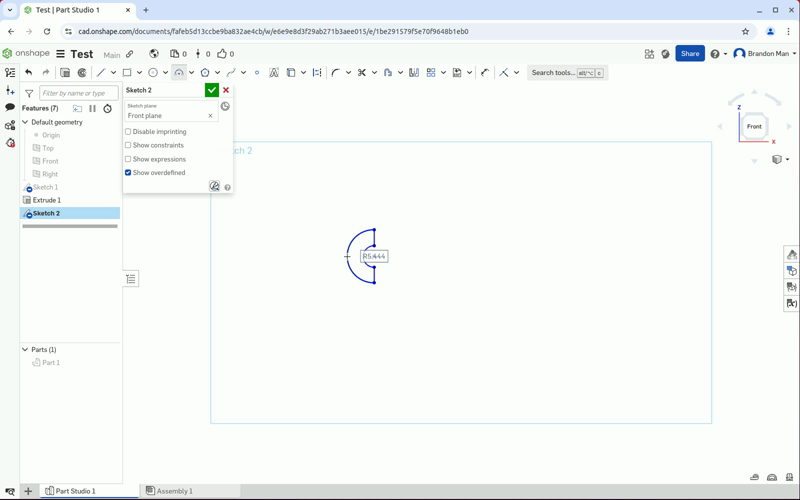
key(esc)
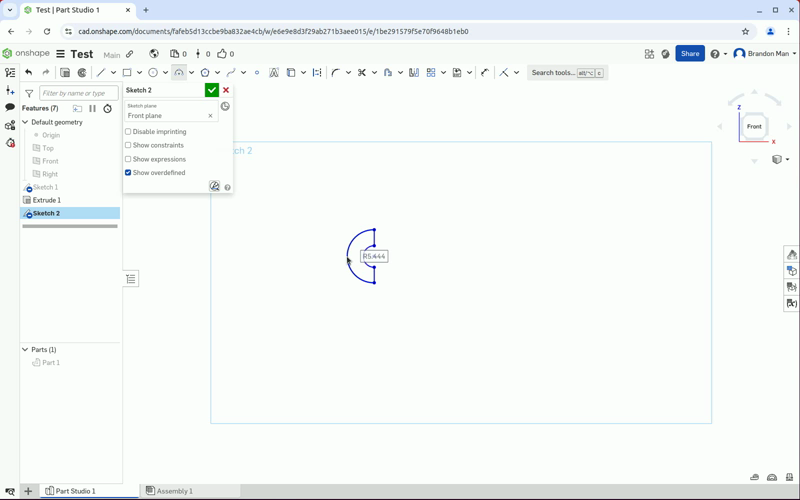
mouse_move(373, 272)
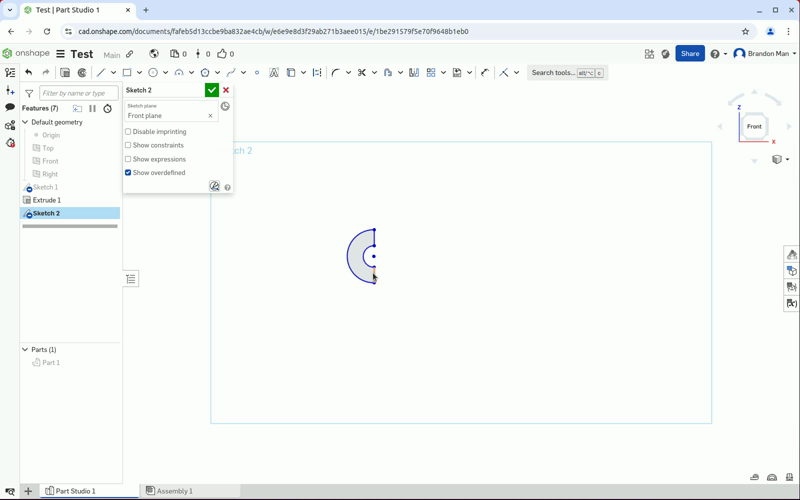
scroll(6)
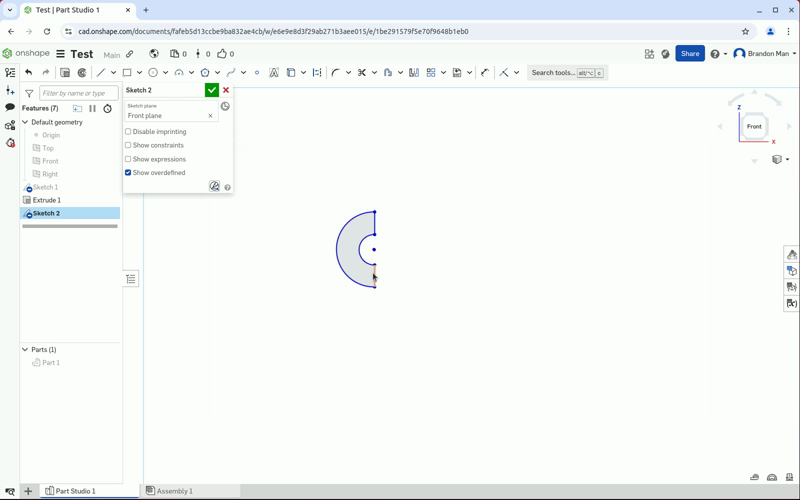
scroll(6)
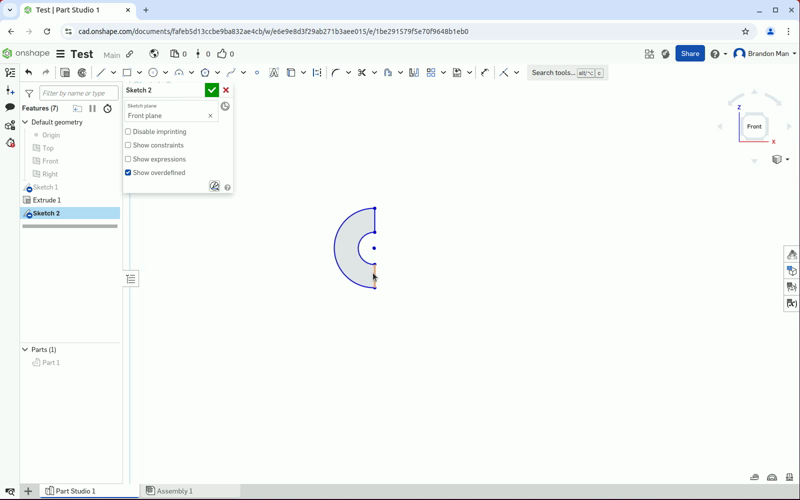
scroll(6)
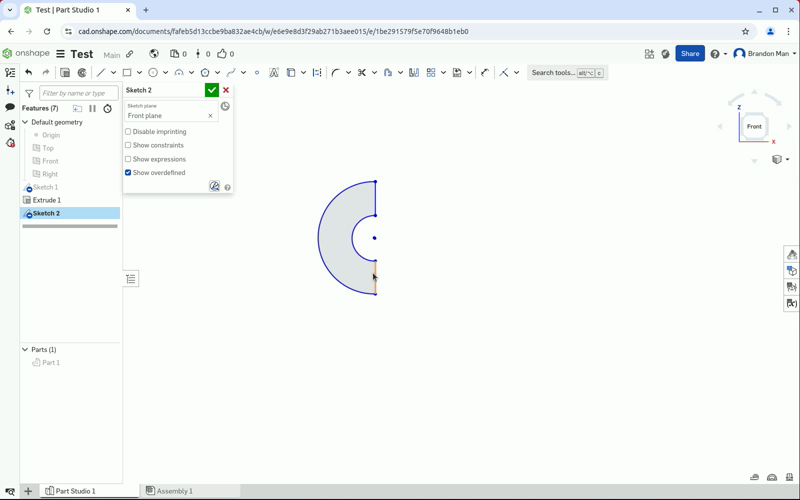
scroll(6)
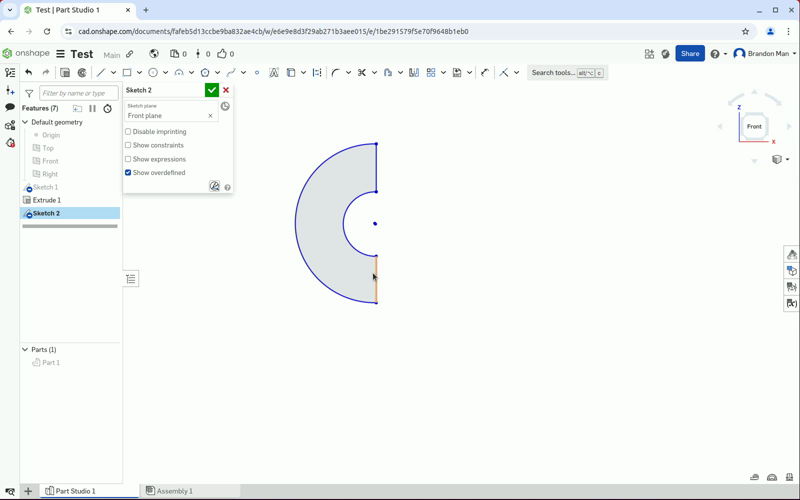
scroll(6)
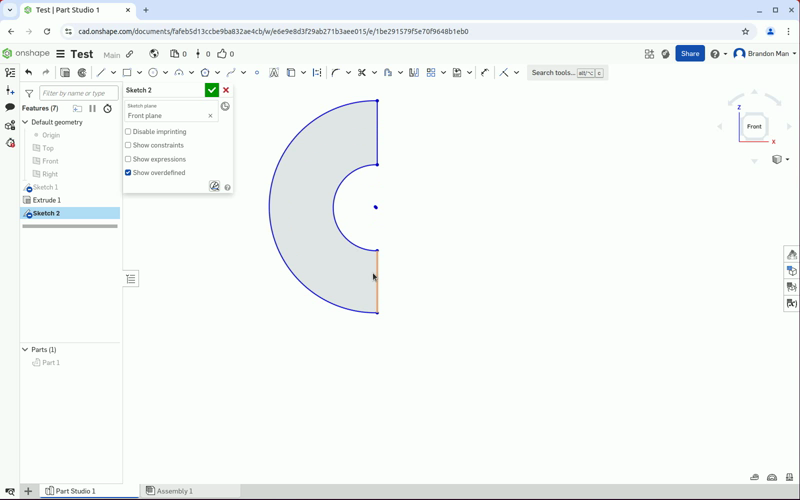
scroll(6)
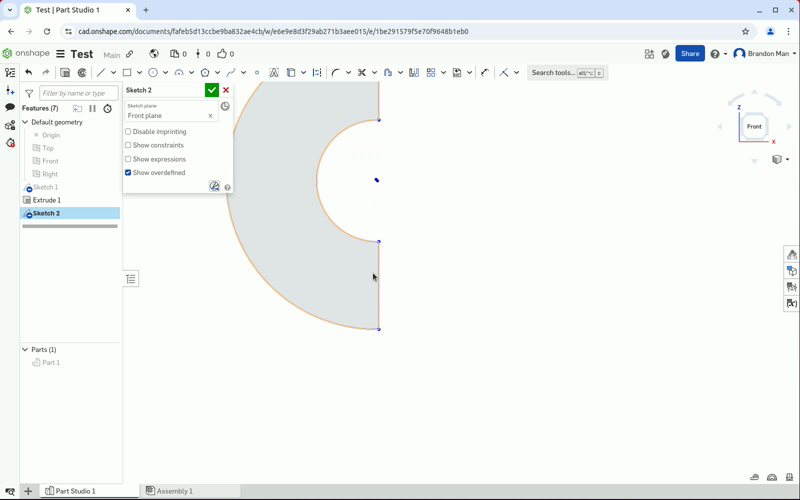
scroll(6)
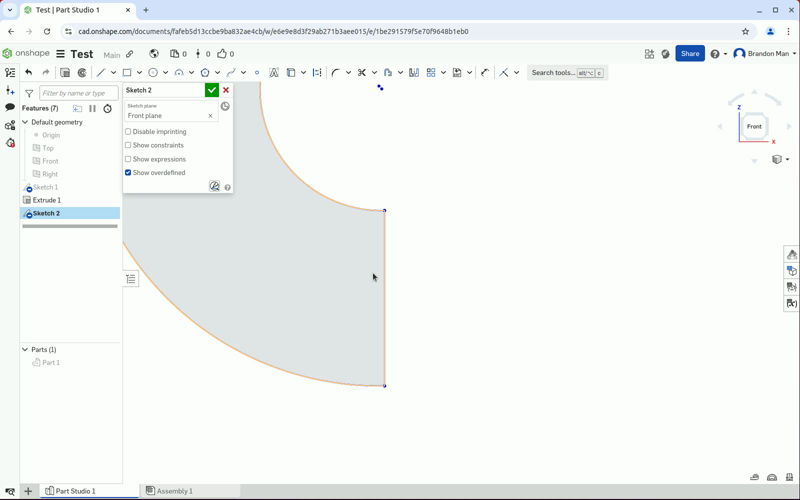
click(373, 272)
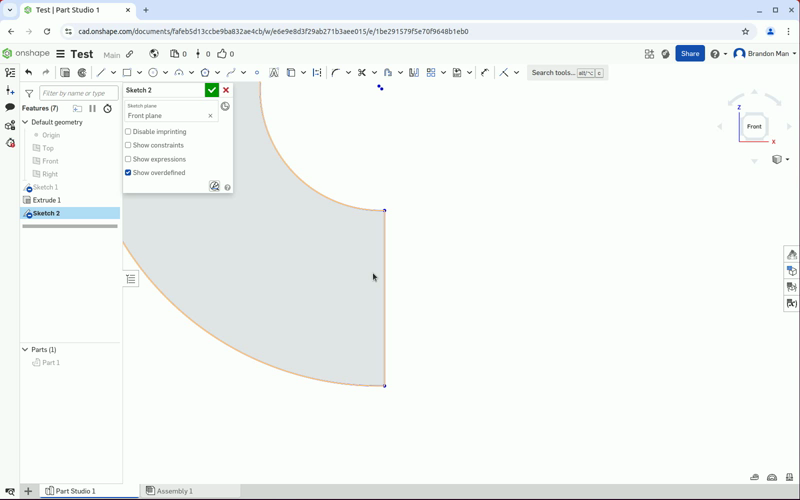
scroll(-6)
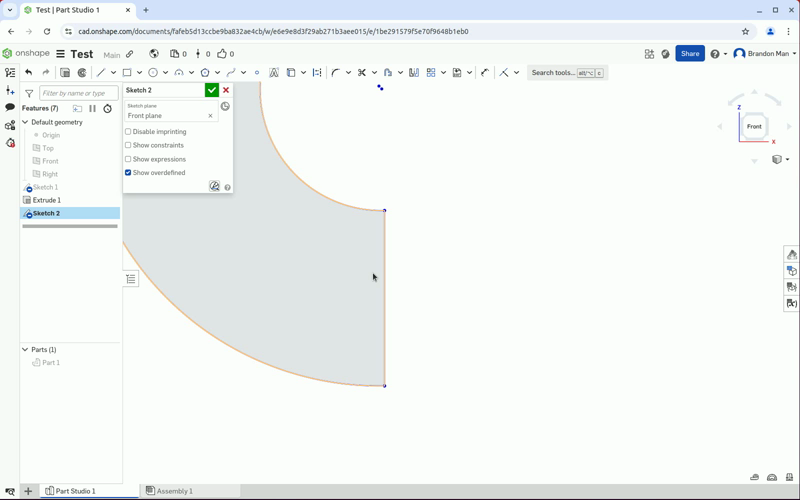
scroll(-6)
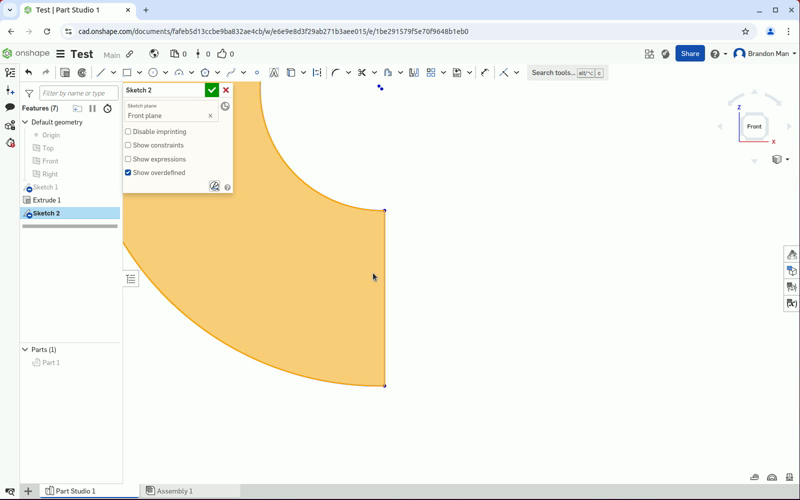
scroll(-6)
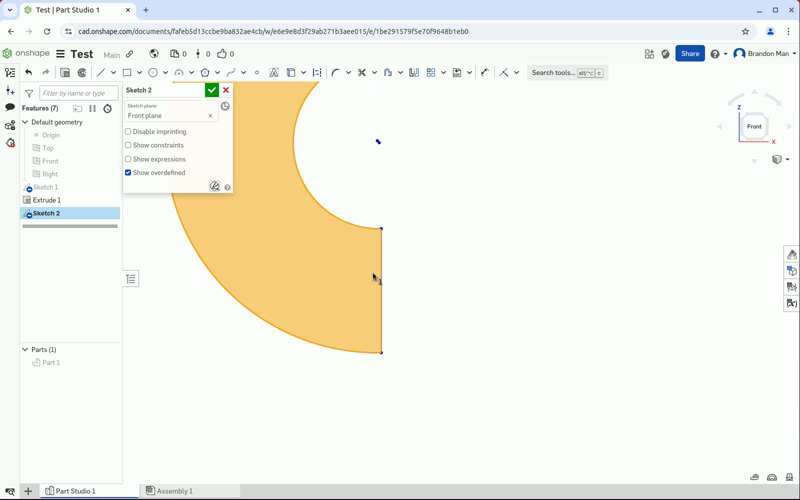
scroll(-6)
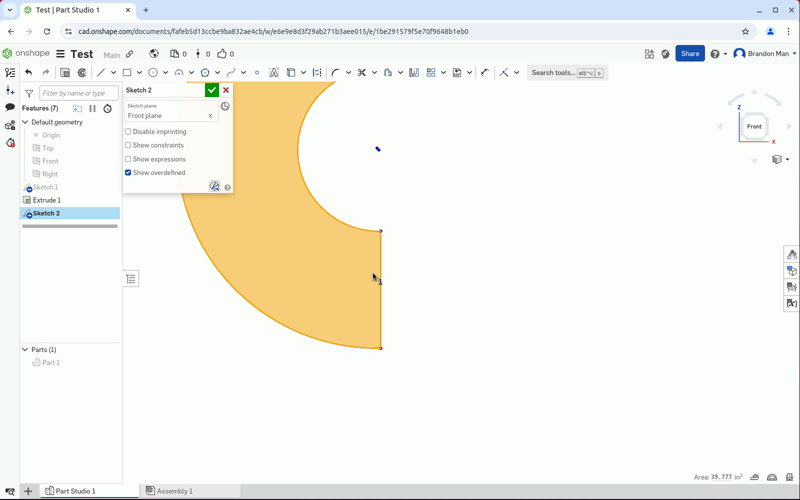
scroll(-6)
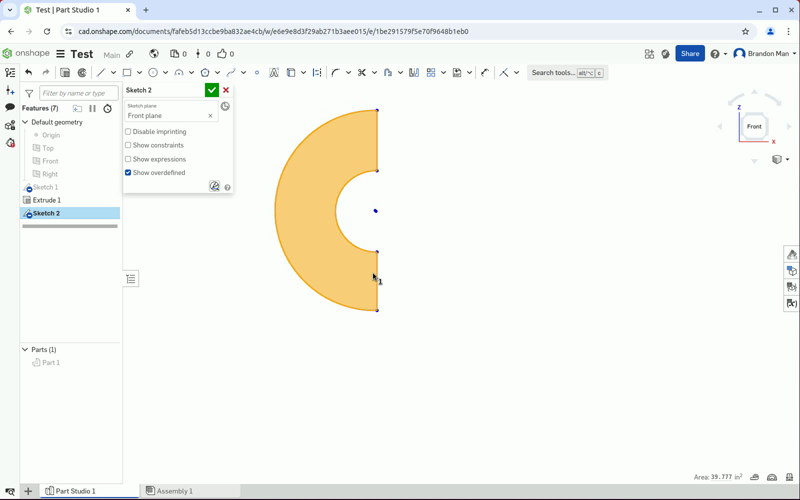
scroll(-6)
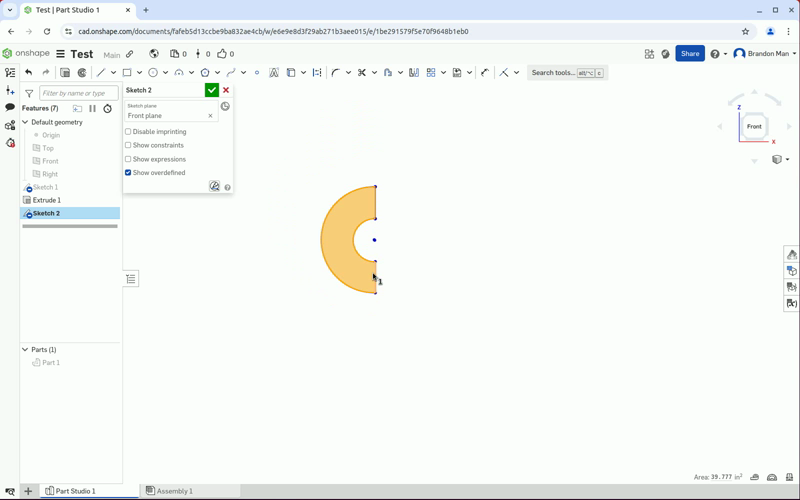
scroll(-6)
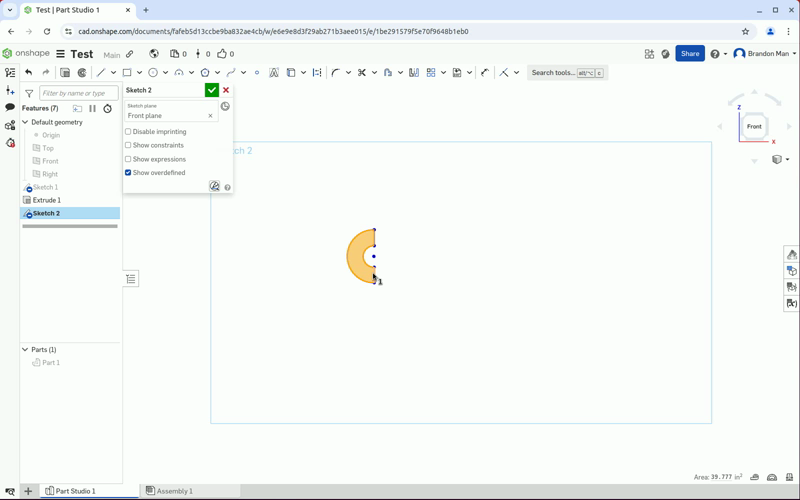
mouse_move(73, 352)
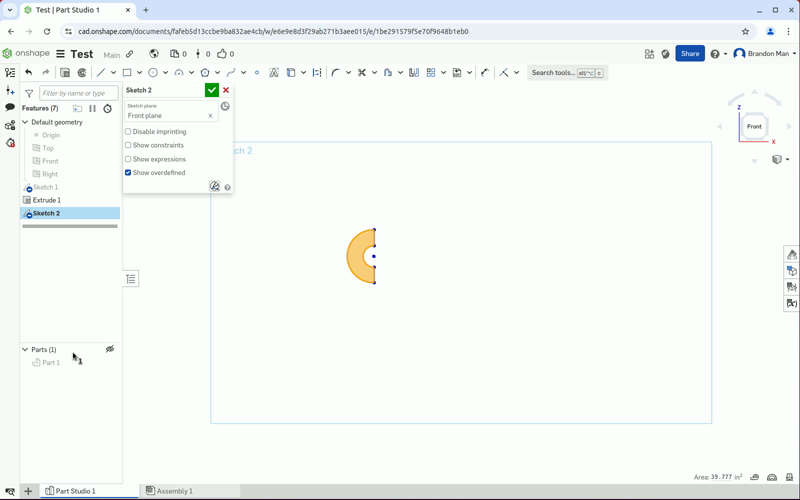
key(shift+y)
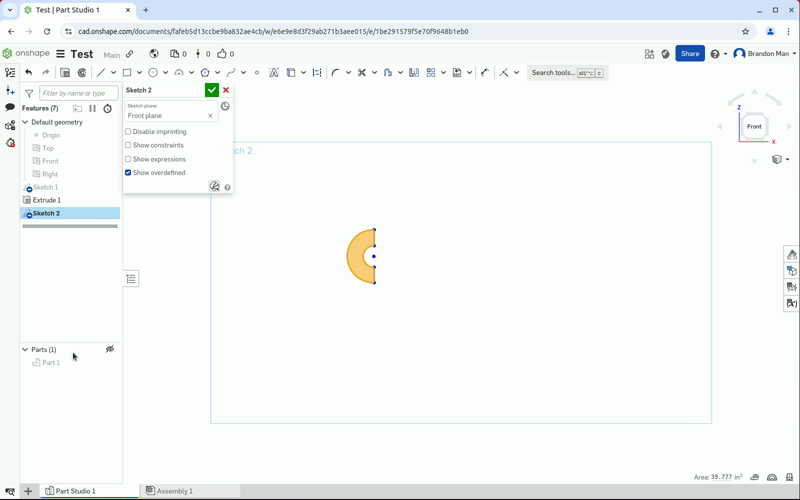
key(shift+e)
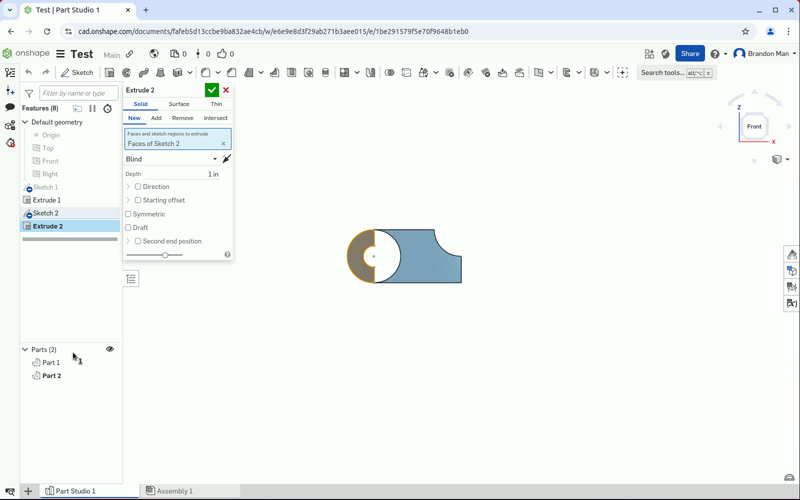
mouse_move(143, 106)
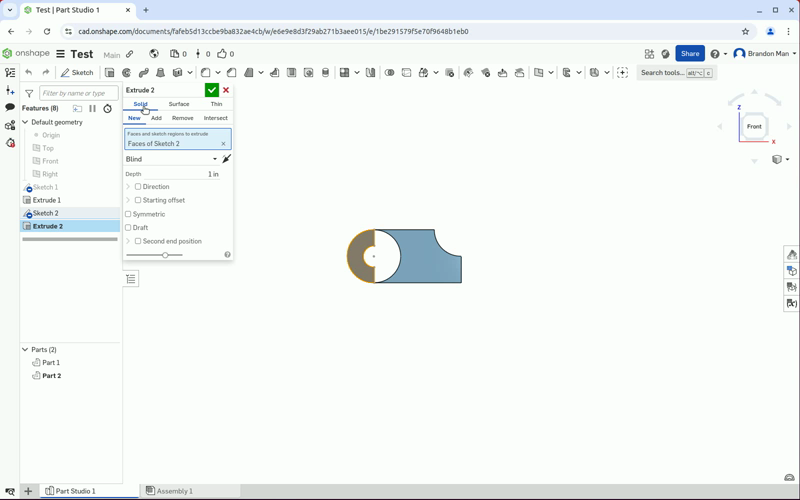
click(143, 106)
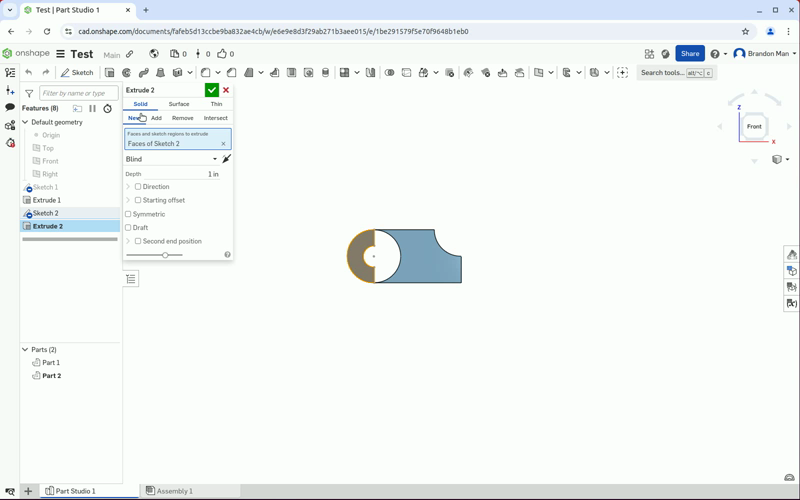
mouse_move(137, 120)
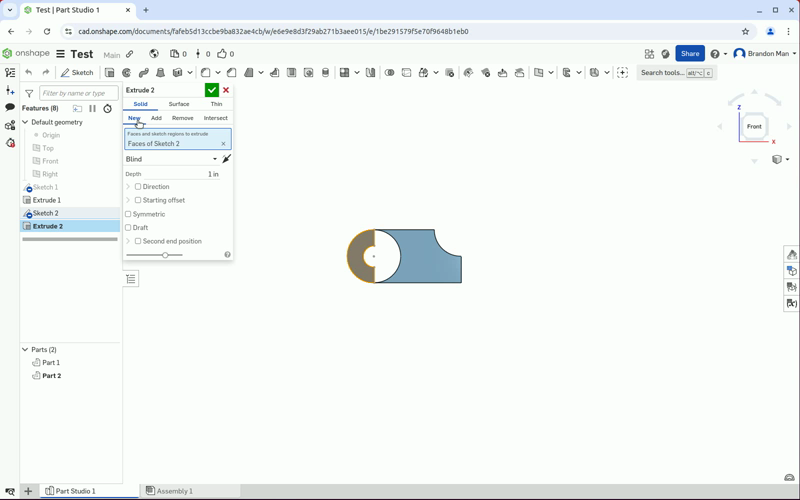
click(137, 120)
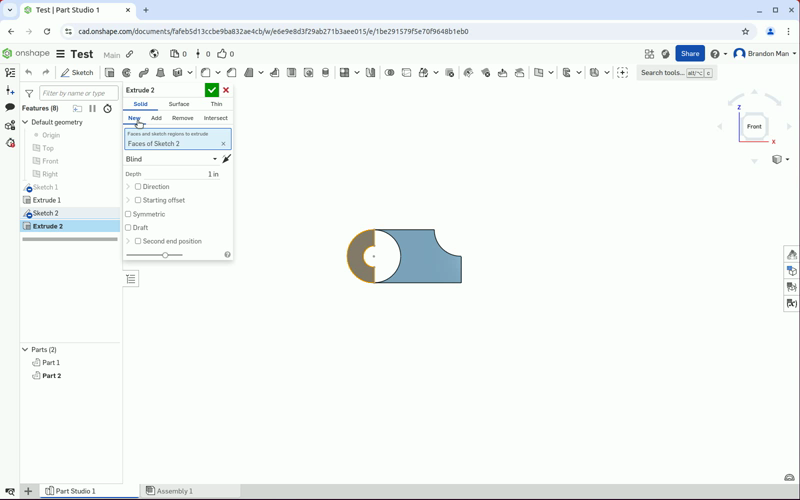
key(tab, 4)
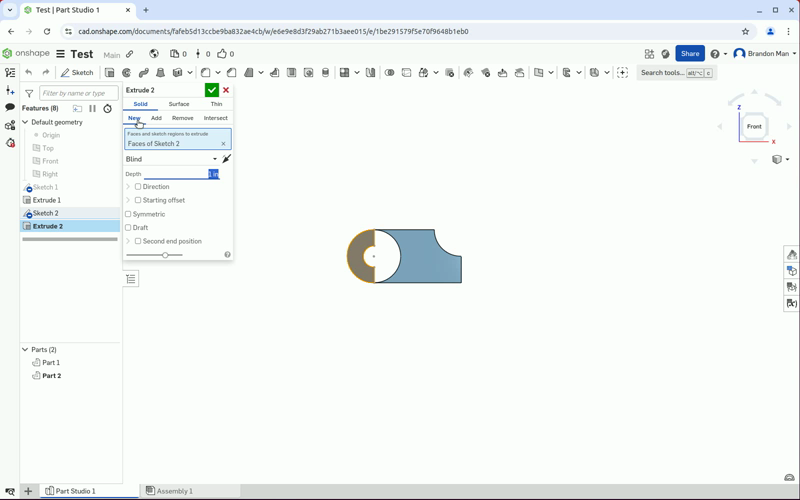
text(4.333)
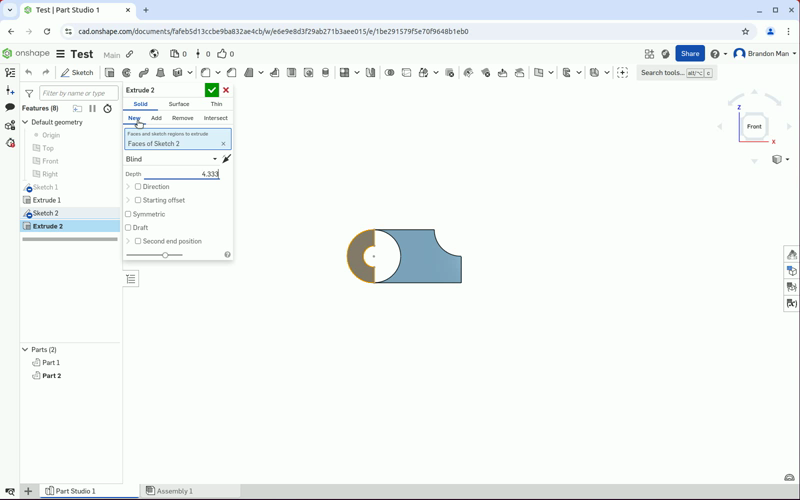
key(enter)
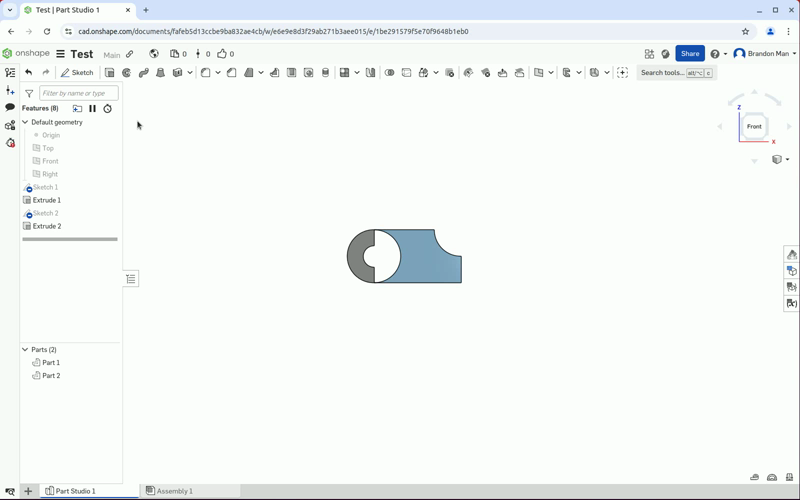
key(shift+h)
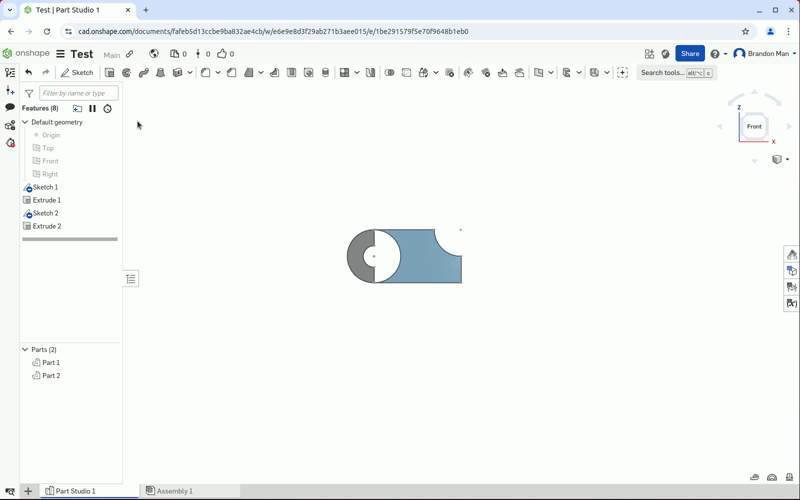
key(shift+h)
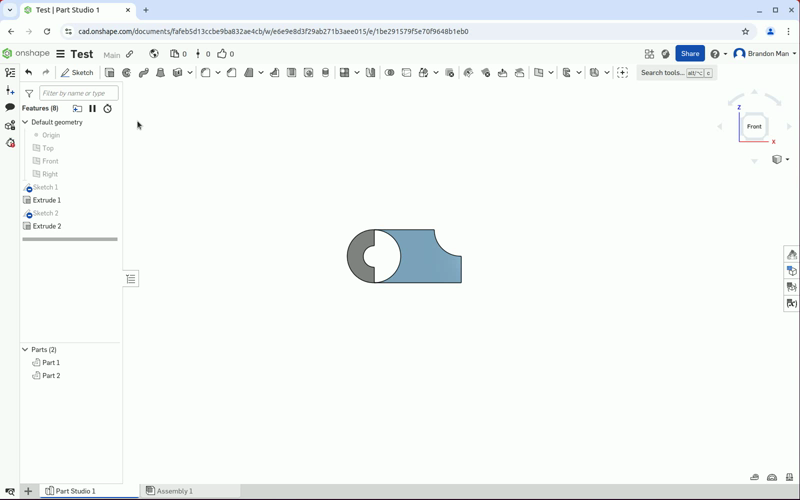
mouse_move(73, 189)
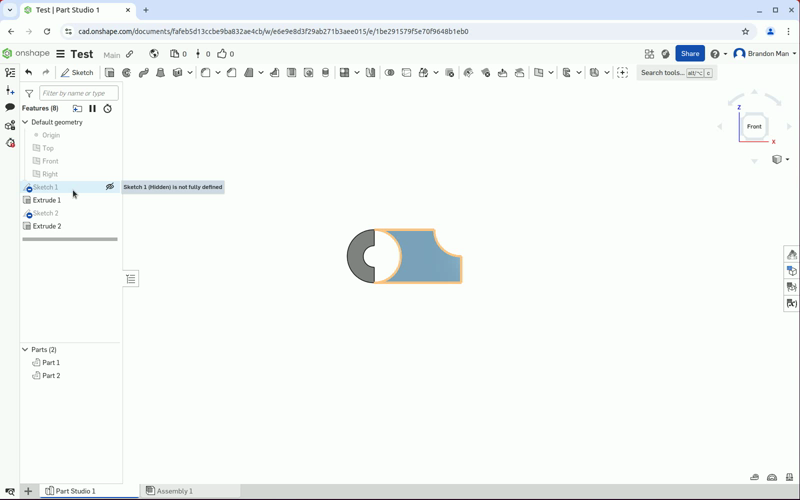
click(73, 189)
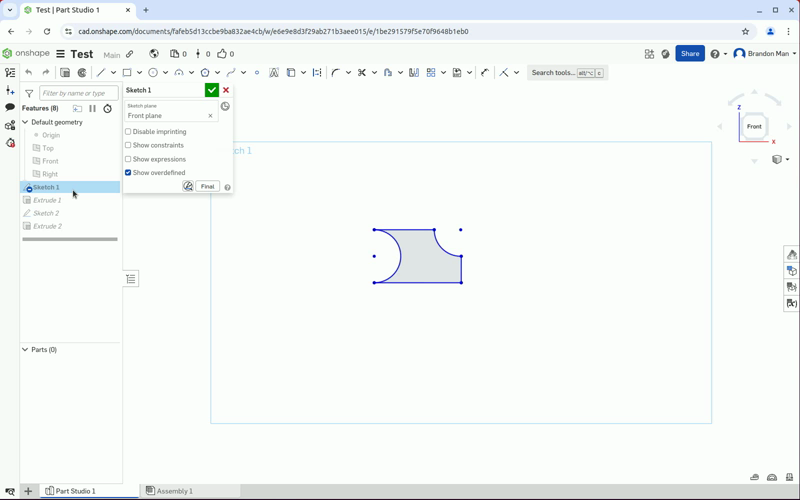
mouse_move(229, 92)
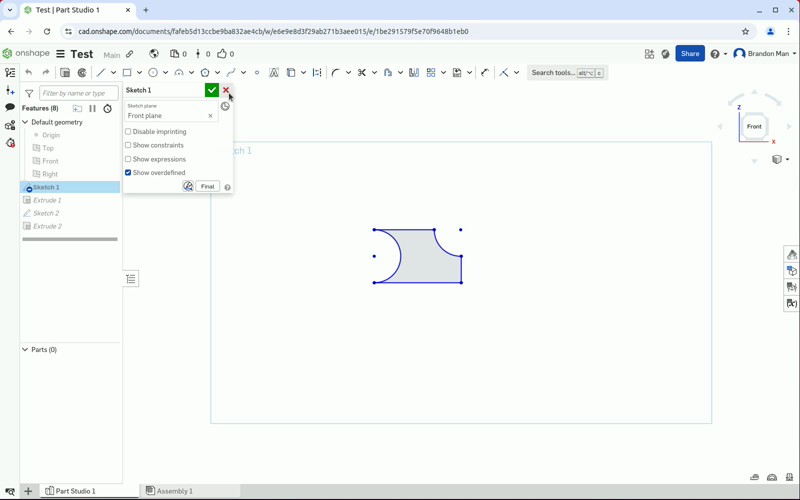
click(229, 92)
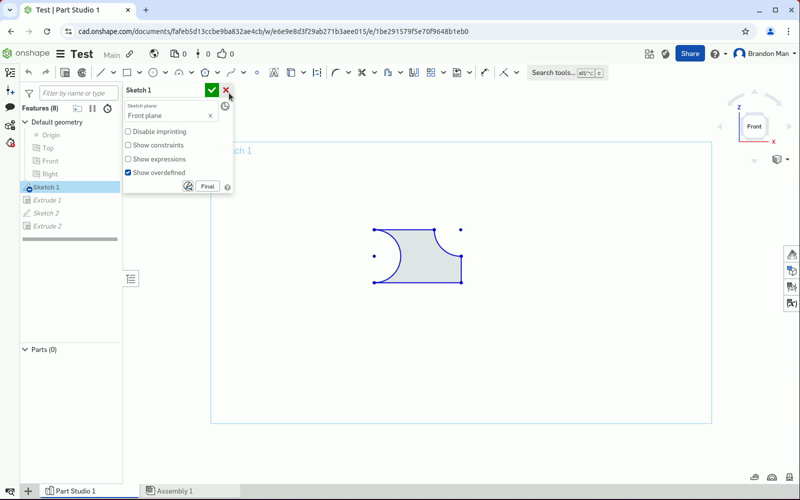
key(shift+s)
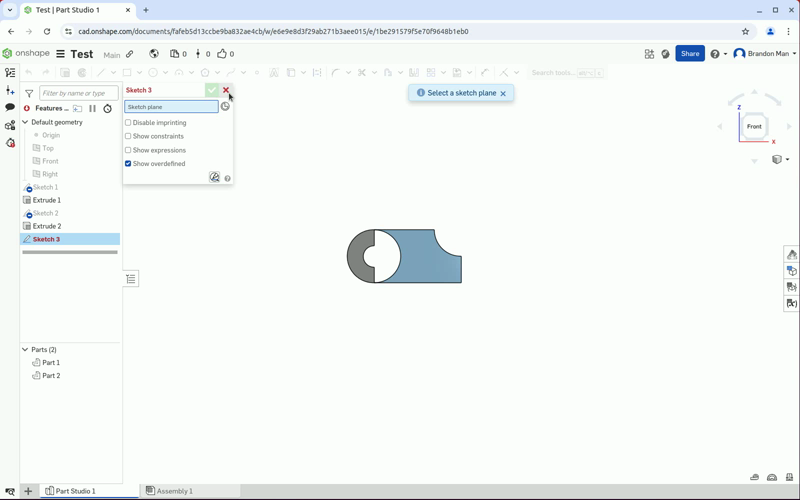
mouse_move(73, 163)
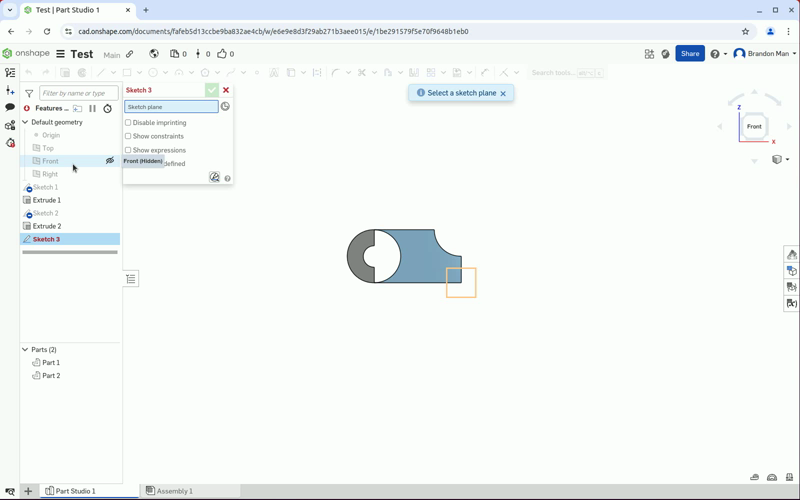
click(73, 163)
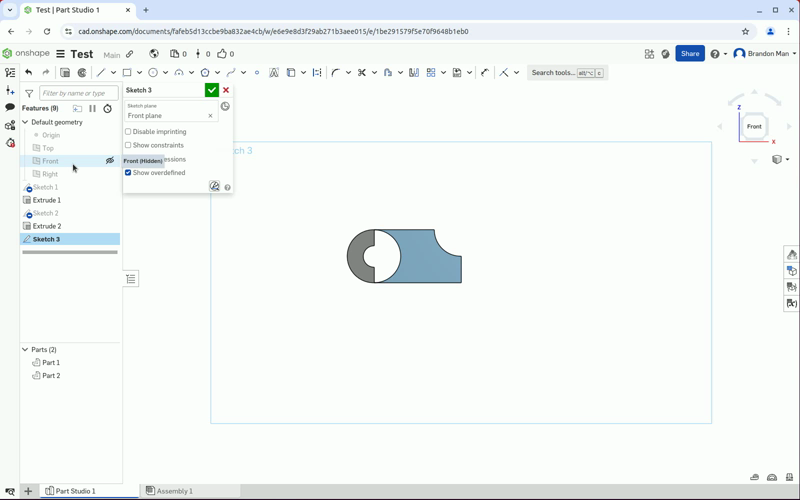
mouse_move(73, 352)
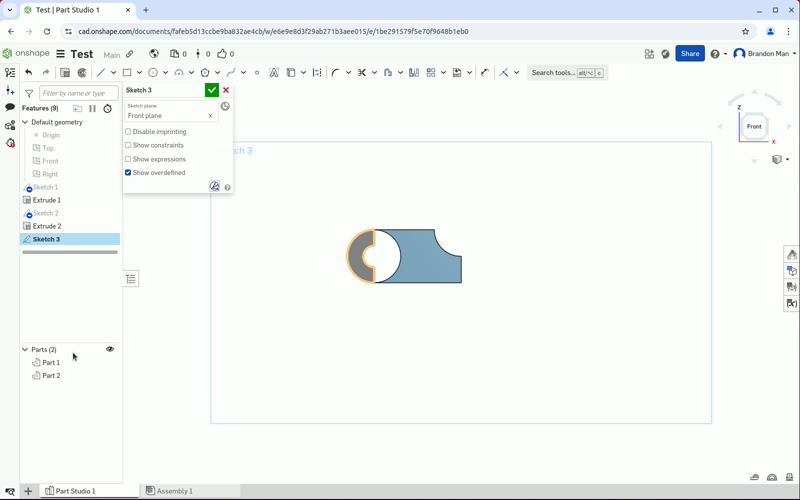
key(y)
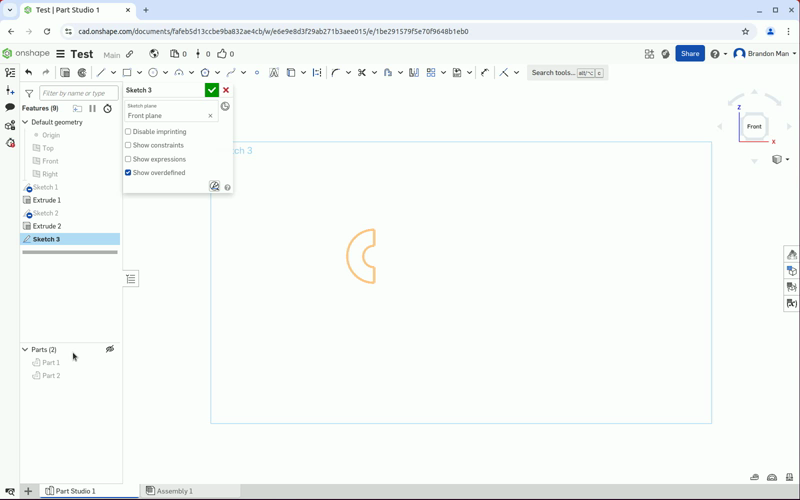
key(a)
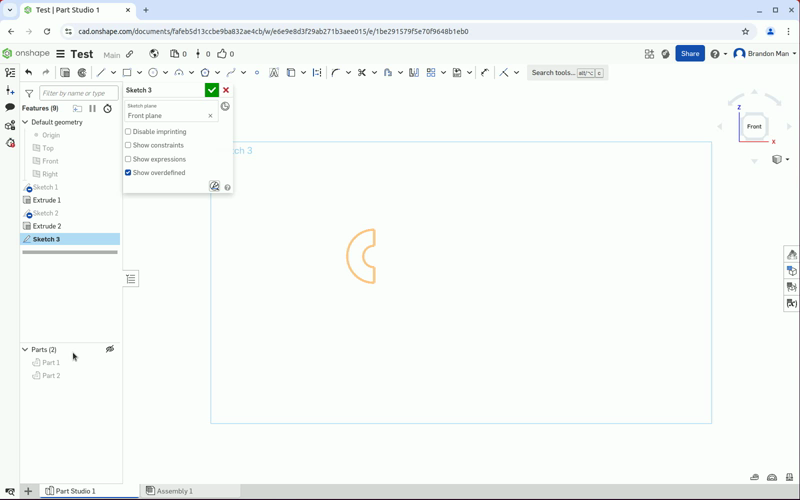
key_down(shift)
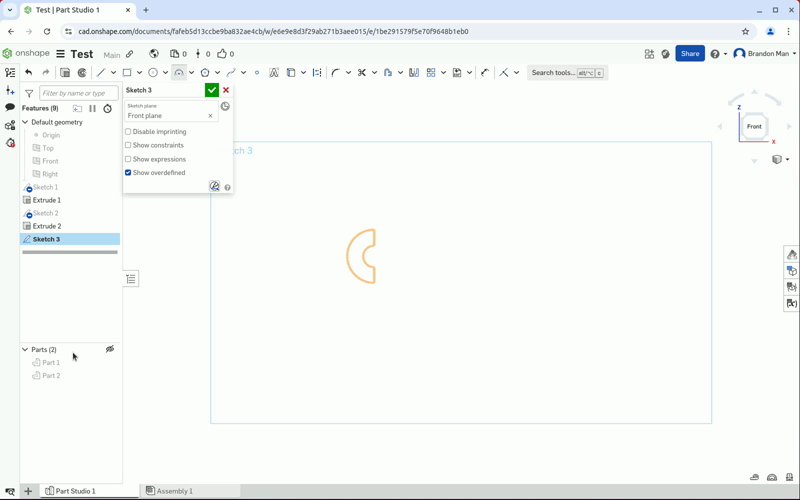
mouse_move(374, 282)
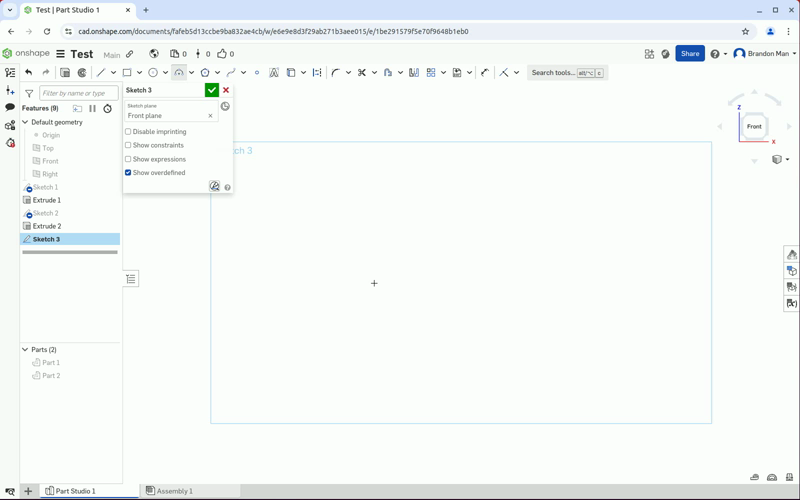
click(374, 282)
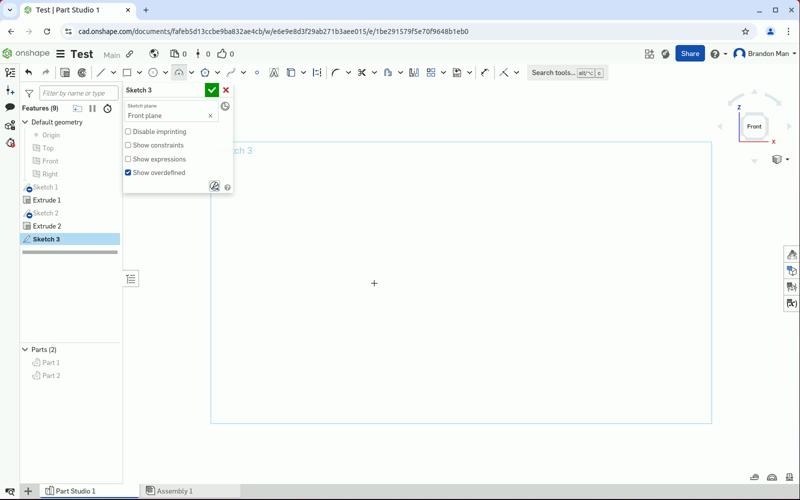
key_up(shift)
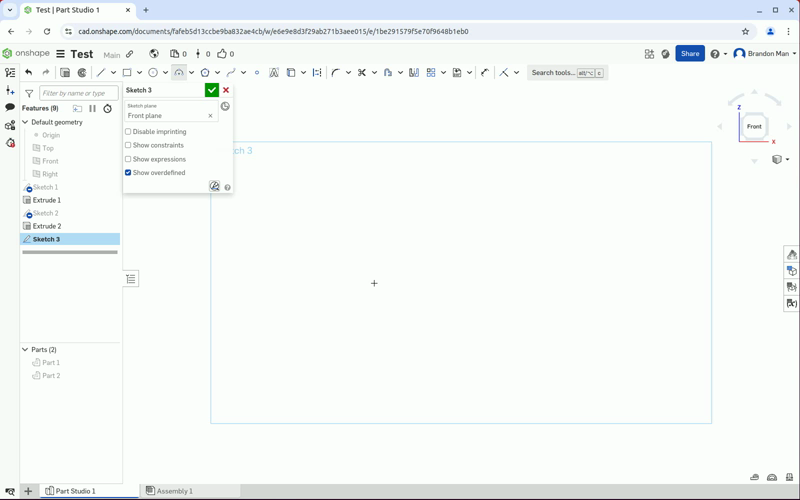
key_down(shift)
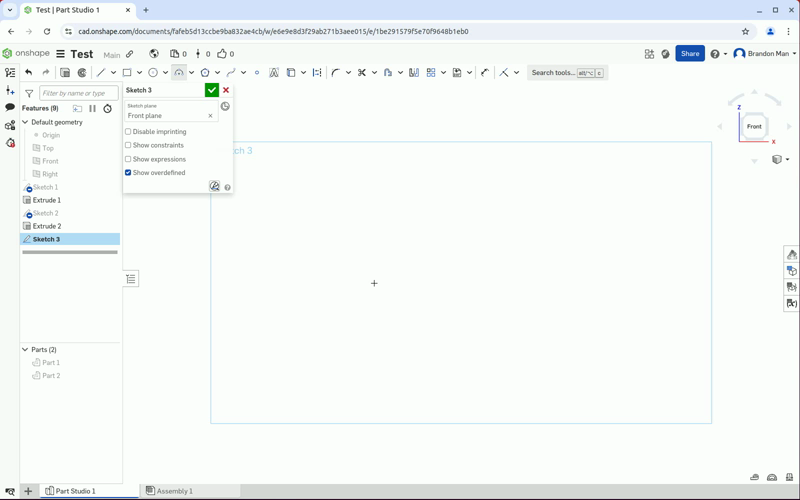
mouse_move(374, 229)
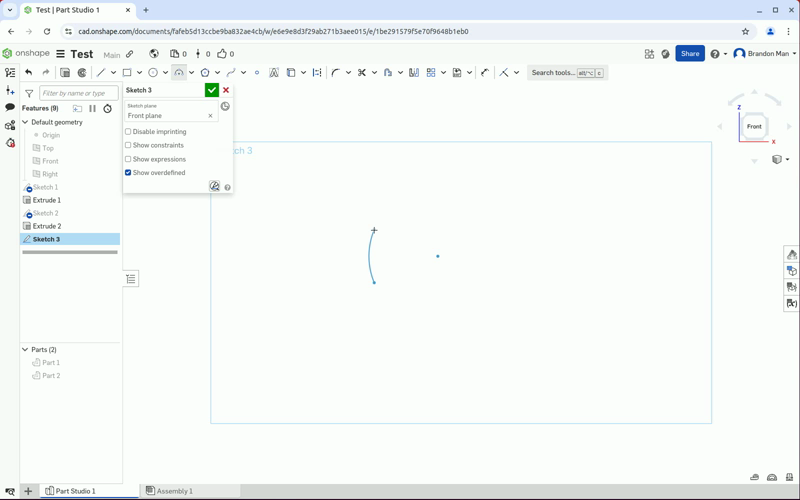
click(374, 229)
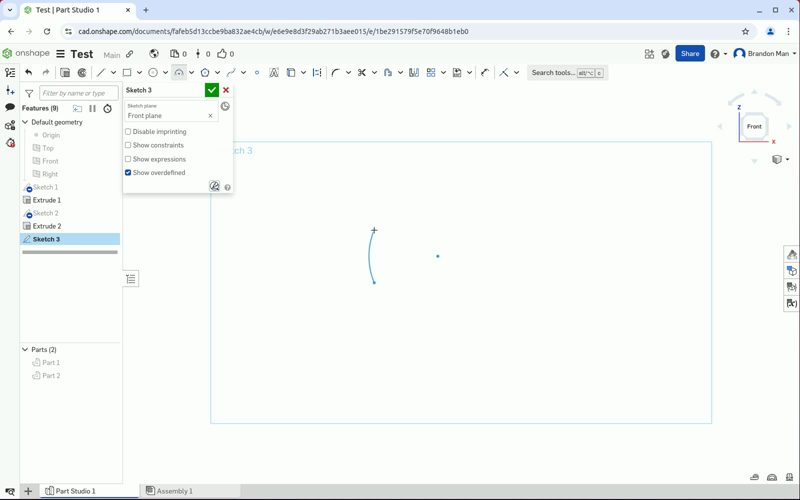
mouse_move(400, 256)
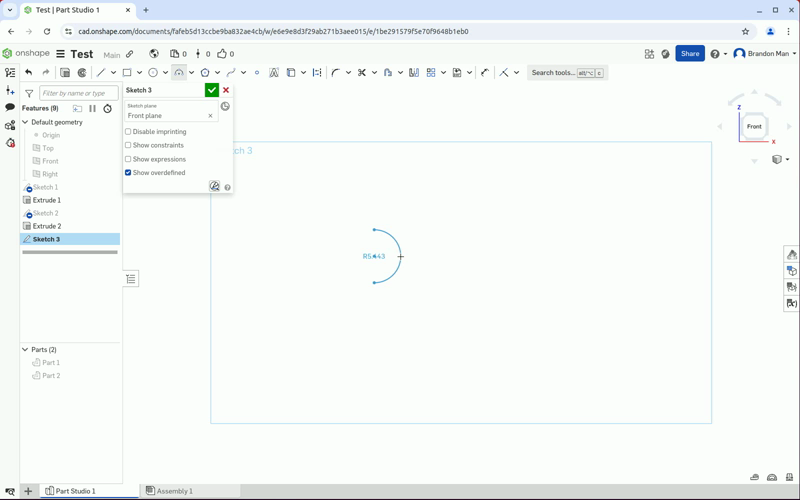
click(400, 256)
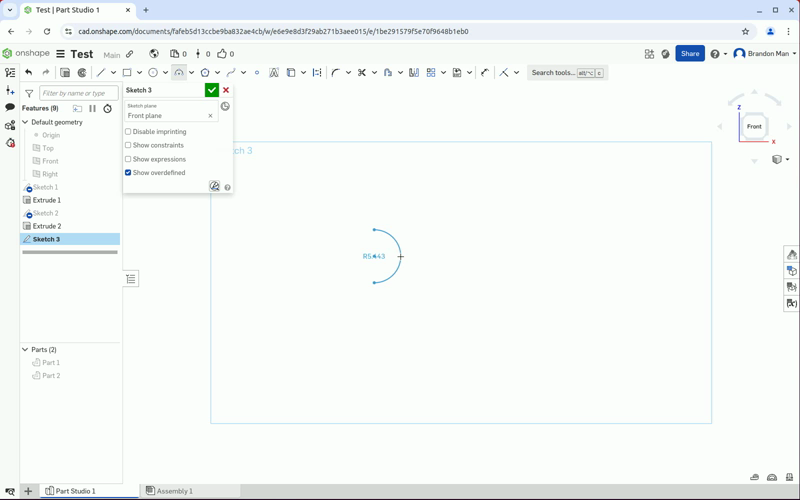
key_up(shift)
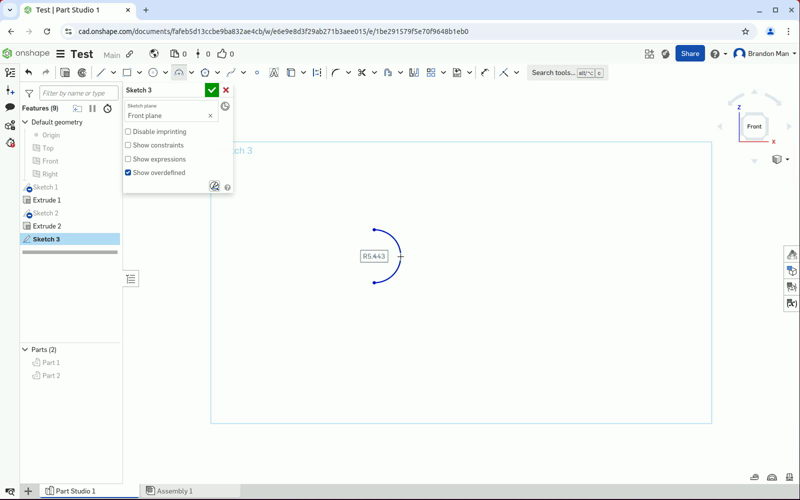
key(esc)
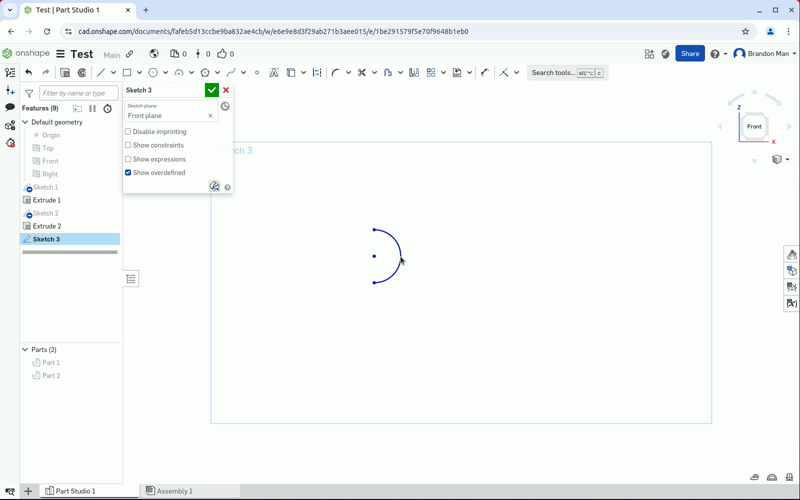
key(l)
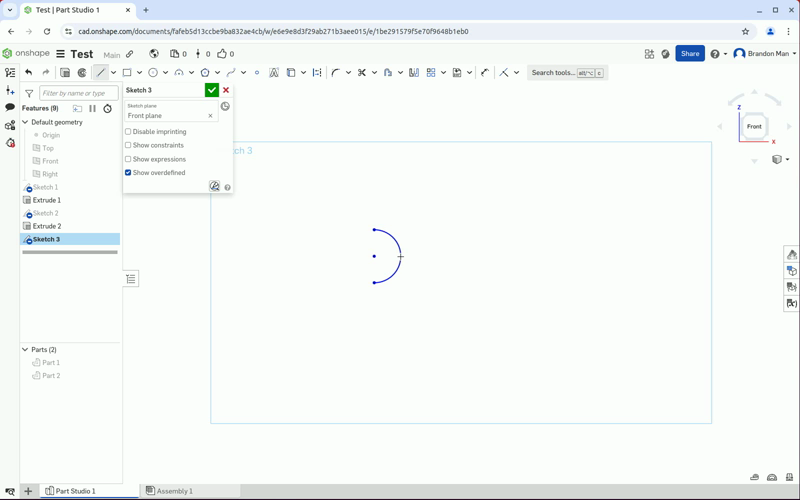
mouse_move(374, 229)
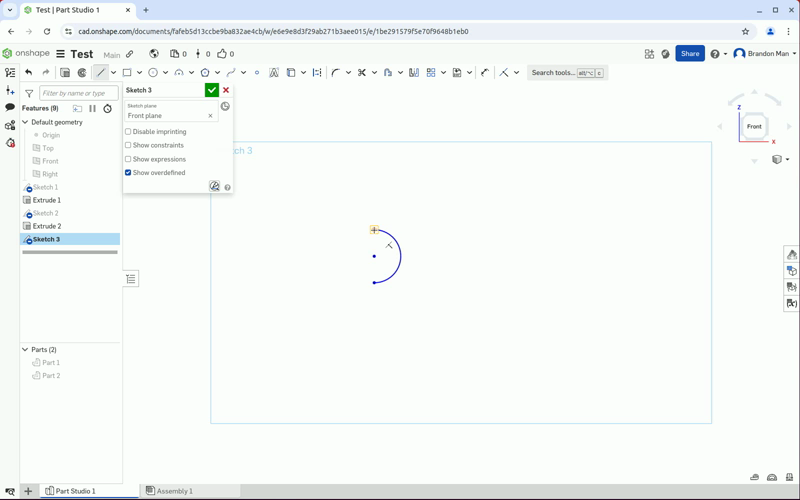
click(374, 229)
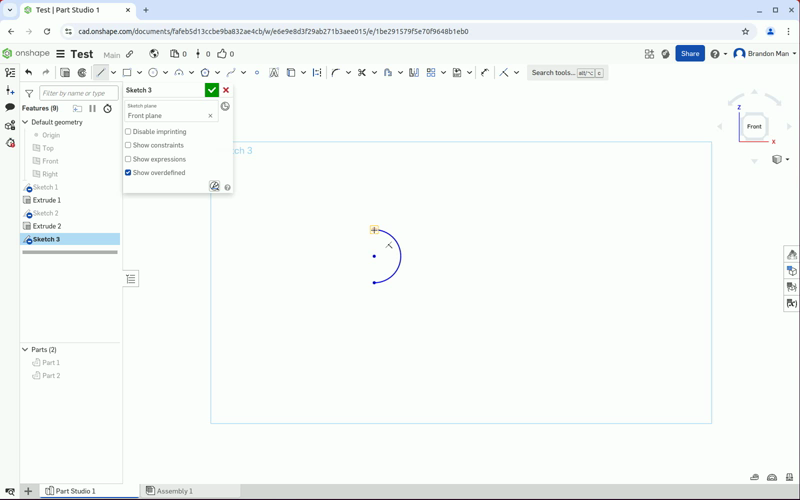
key_down(shift)
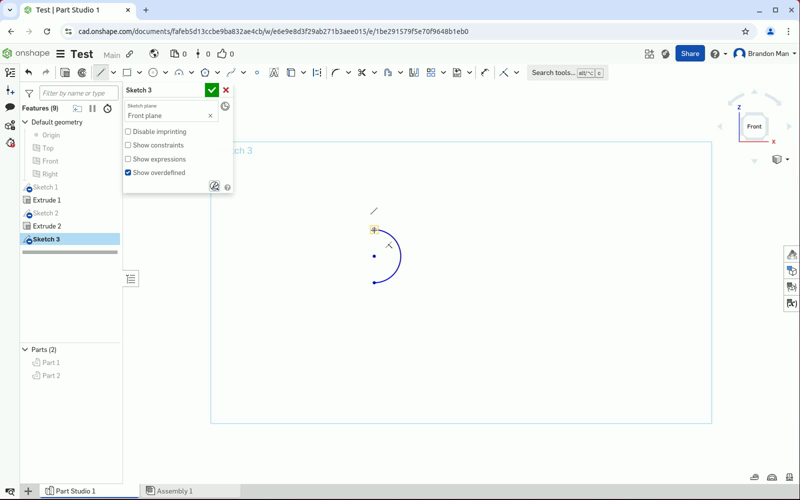
mouse_move(404, 229)
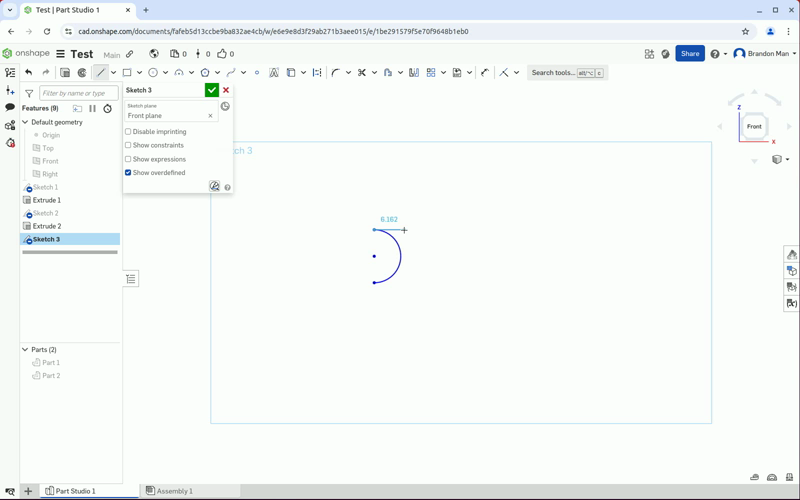
mouse_move(374, 245)
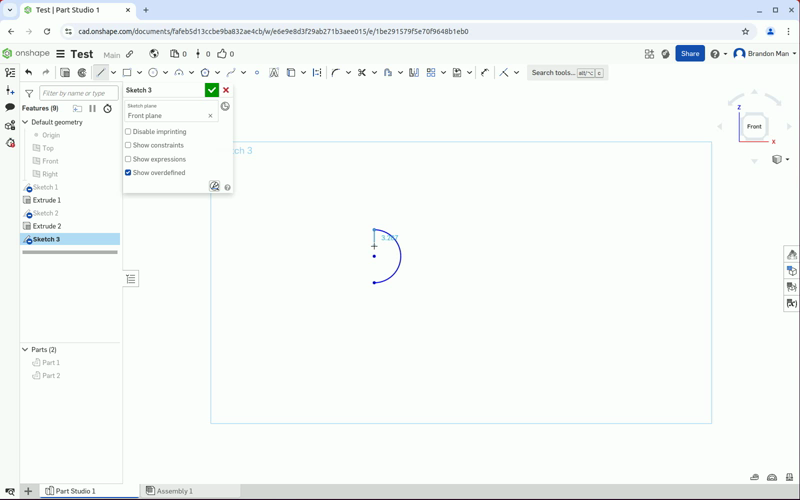
click(374, 245)
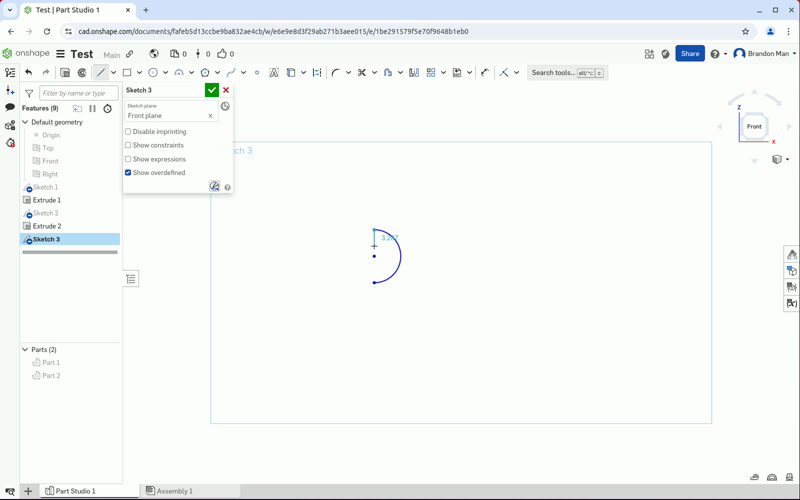
key_up(shift)
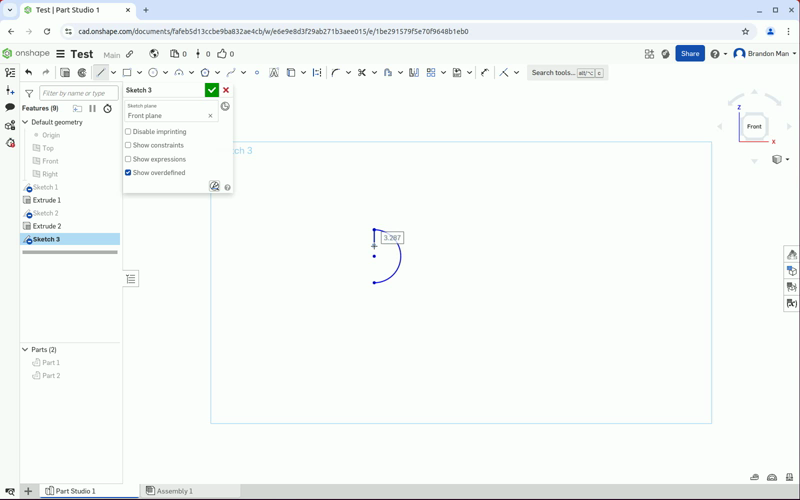
key(esc)
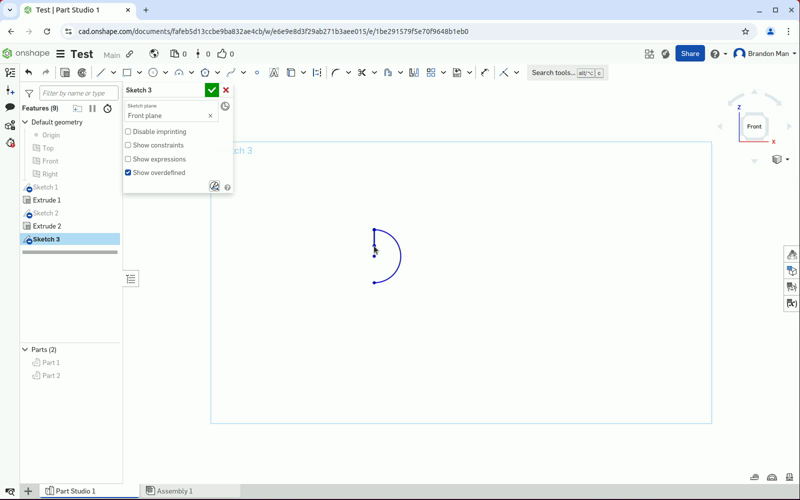
key(a)
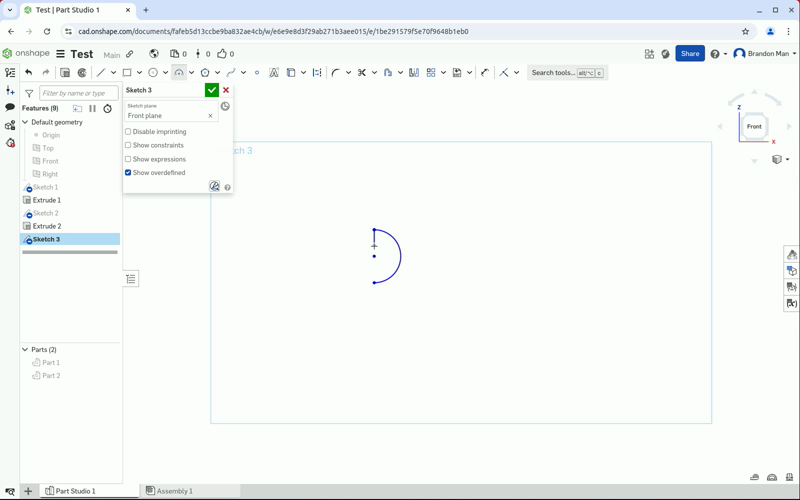
mouse_move(374, 245)
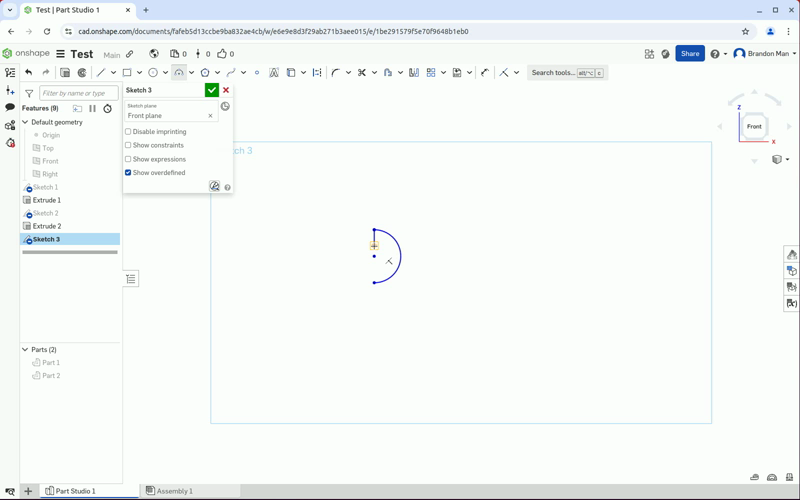
click(374, 245)
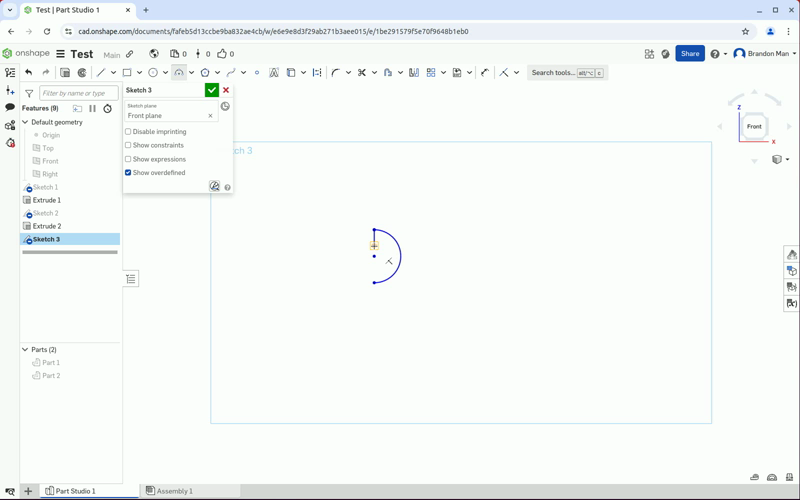
key_down(shift)
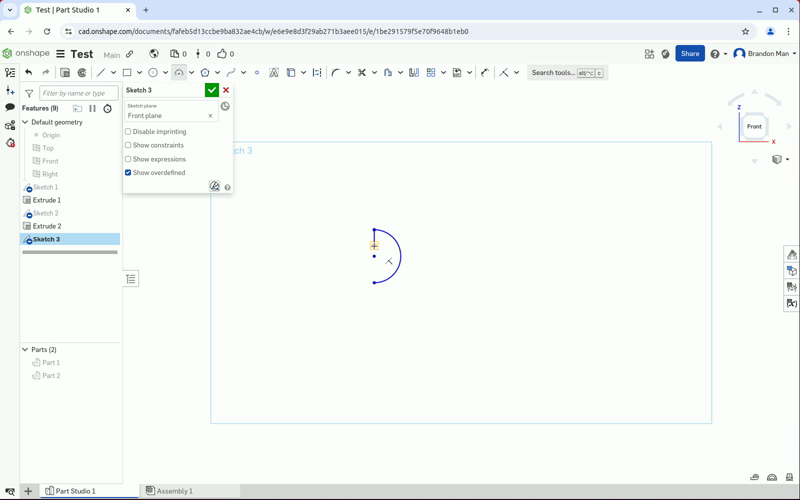
mouse_move(374, 267)
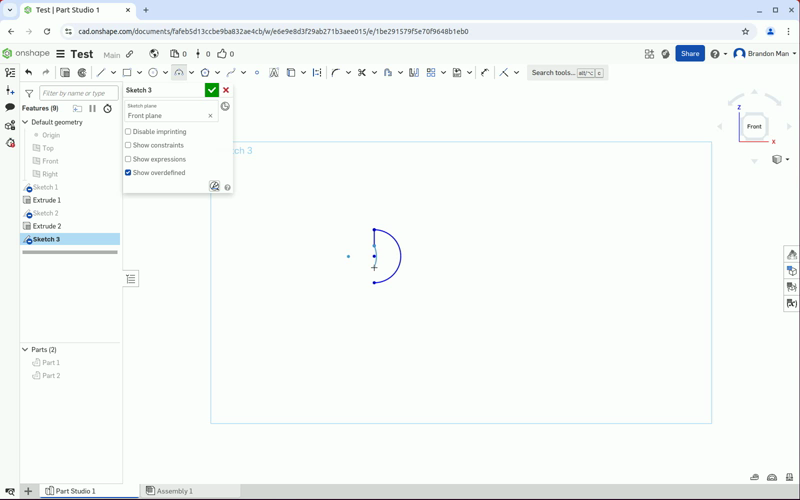
click(374, 267)
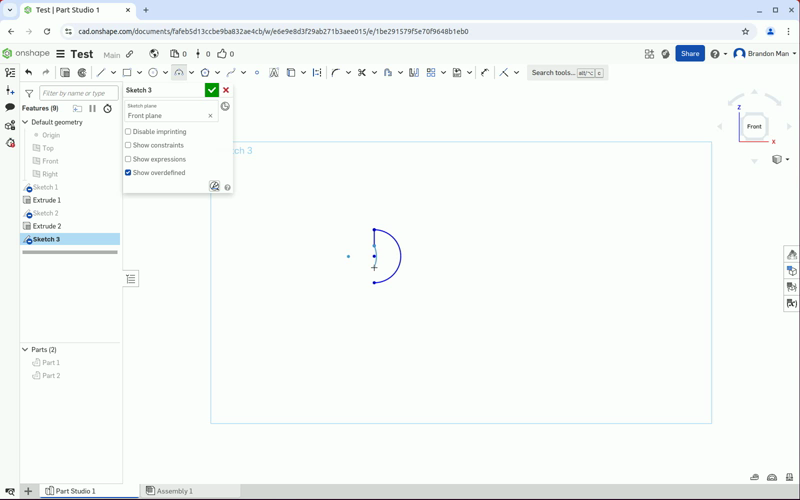
mouse_move(384, 256)
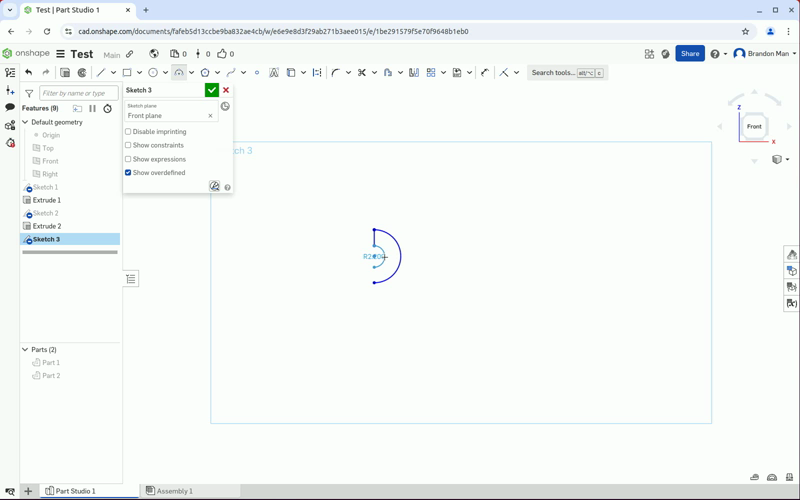
click(384, 256)
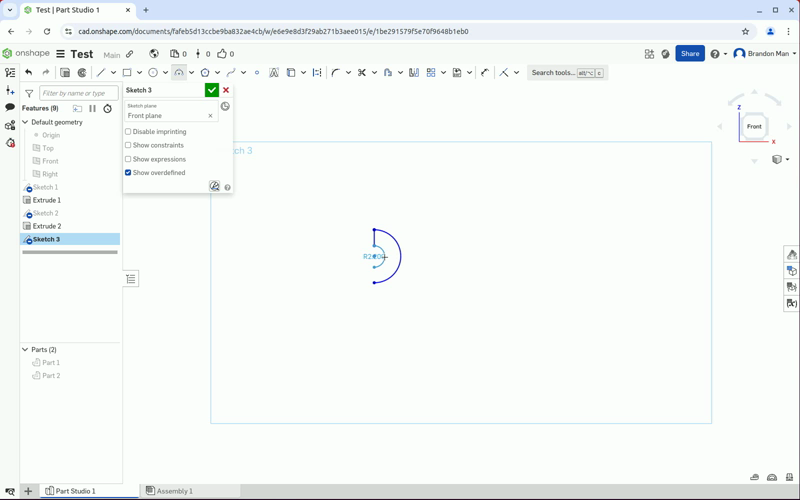
key_up(shift)
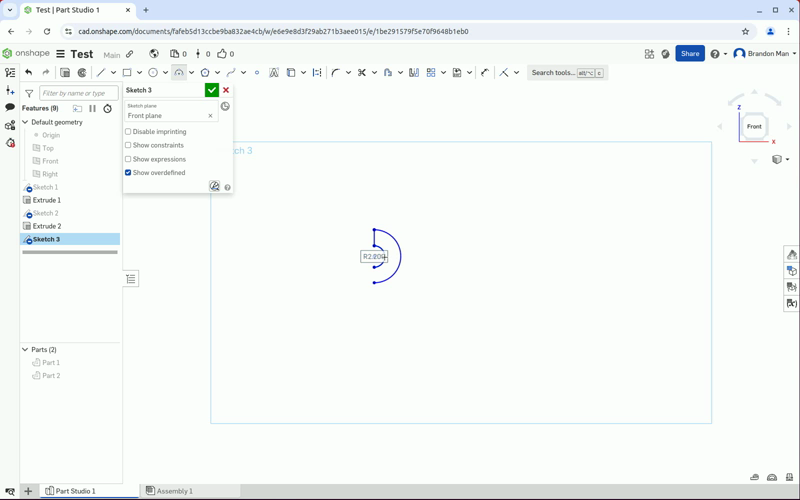
key(esc)
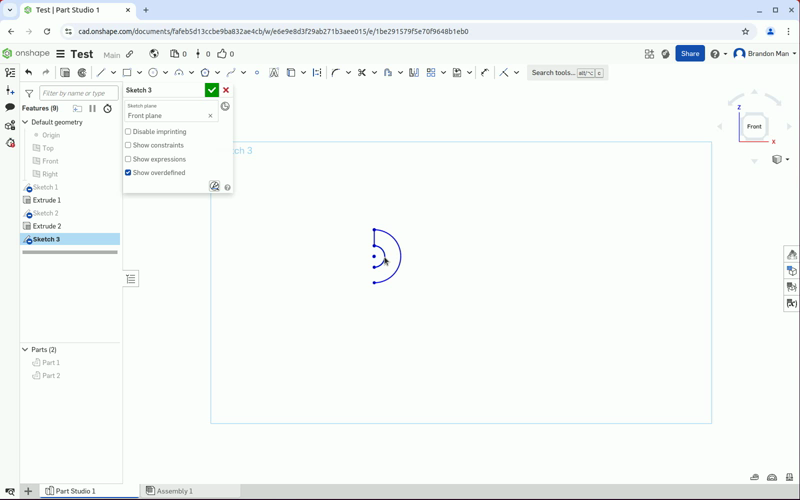
key(l)
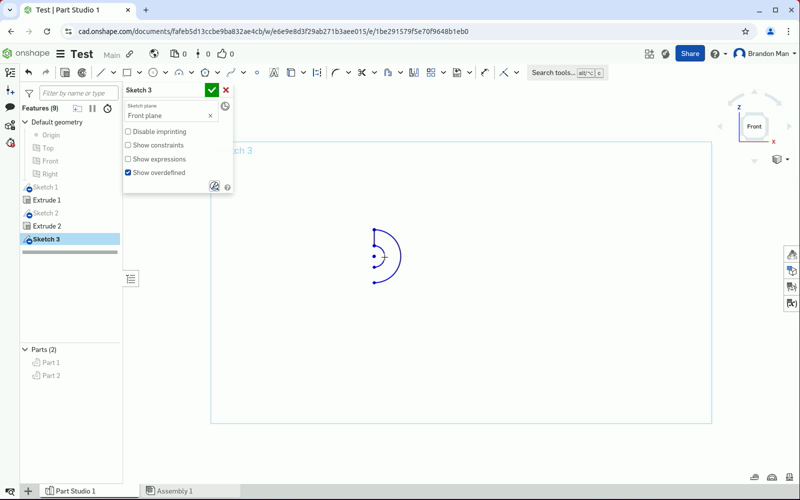
mouse_move(374, 267)
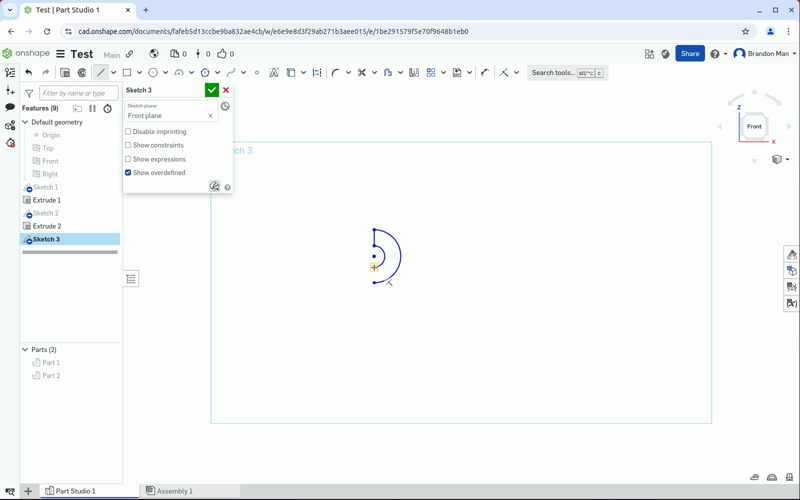
click(374, 267)
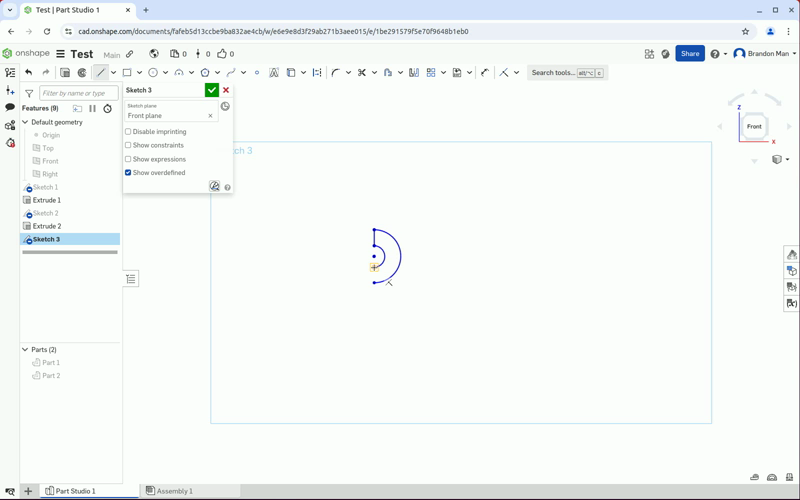
mouse_move(404, 267)
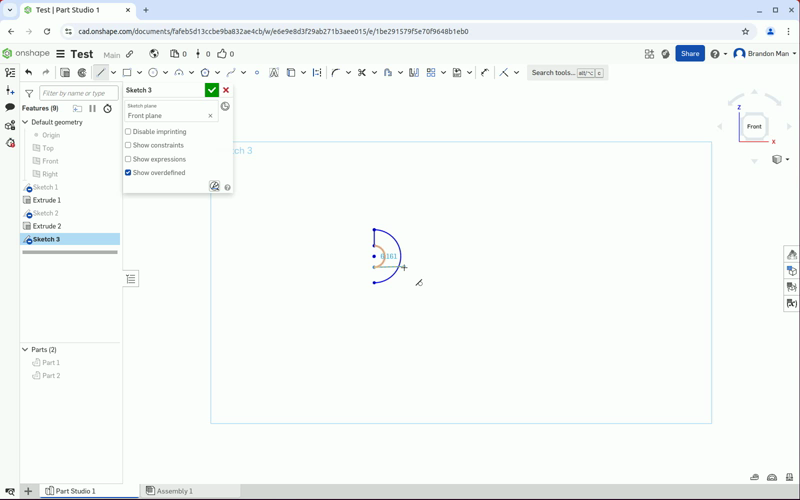
key_down(shift)
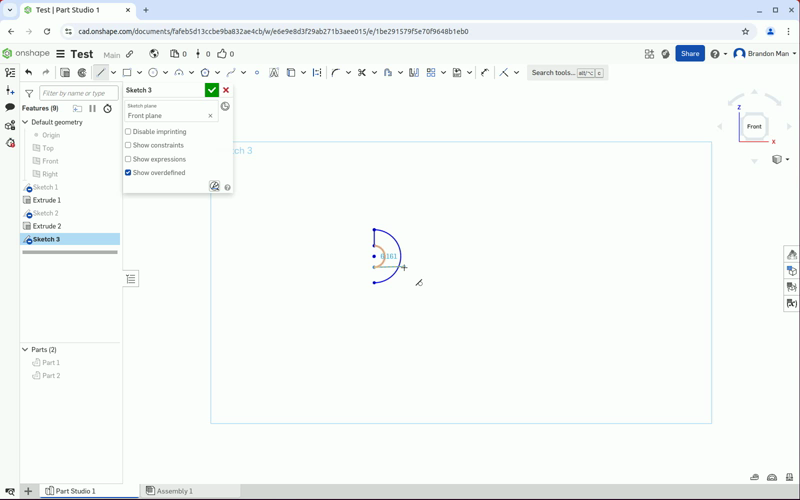
mouse_move(374, 282)
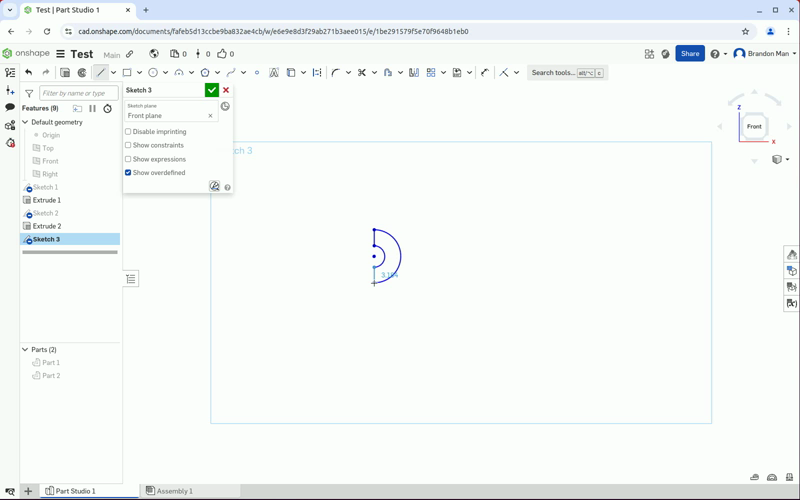
key_up(shift)
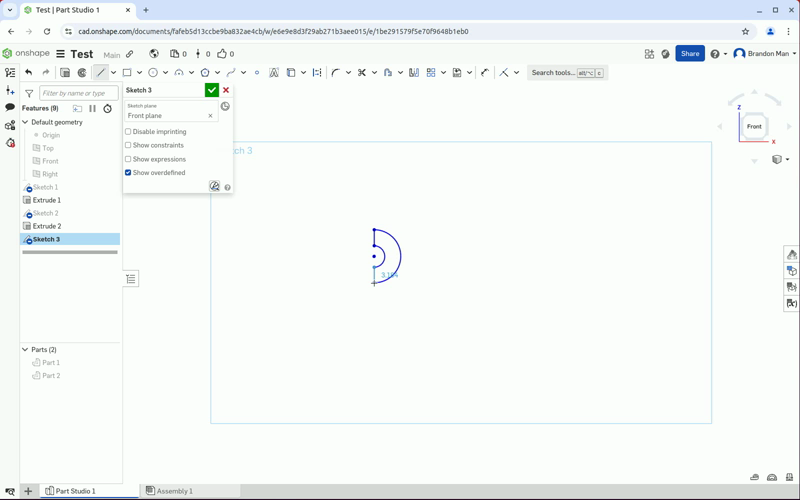
click(374, 282)
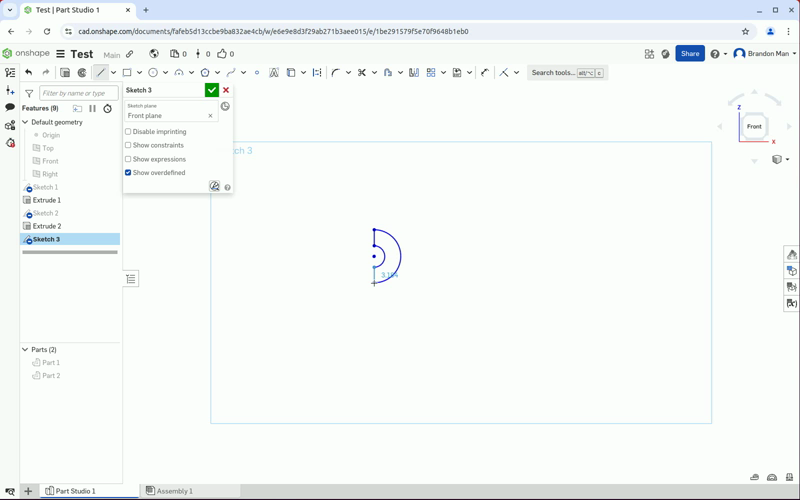
key(esc)
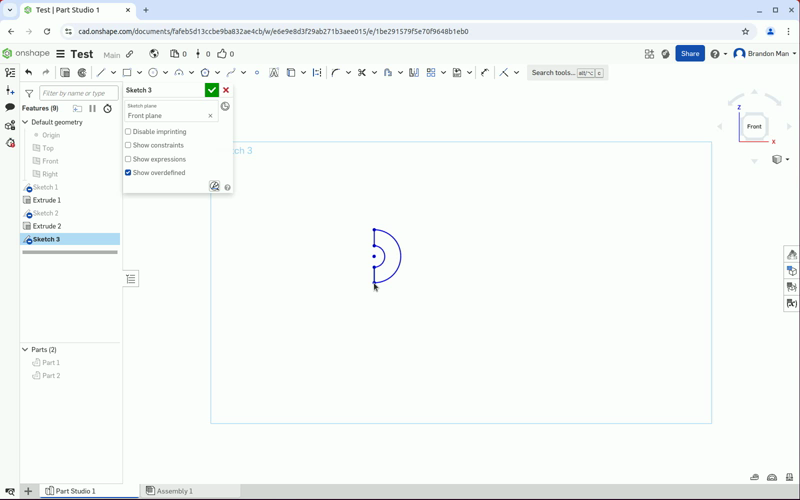
mouse_move(375, 268)
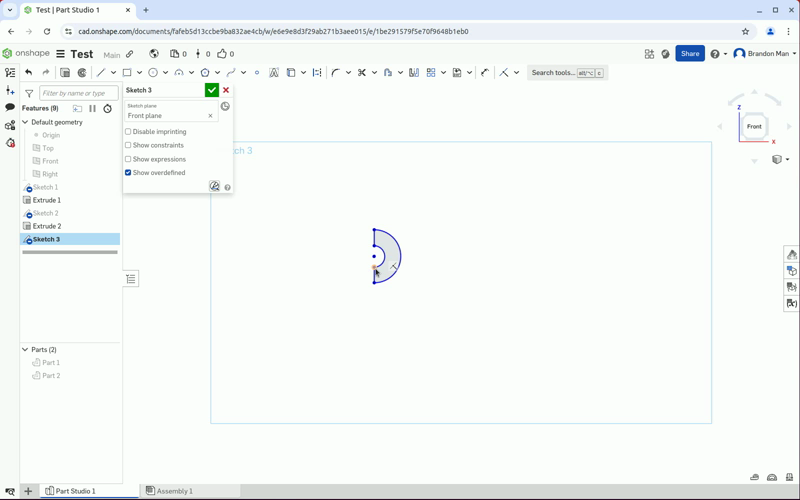
scroll(6)
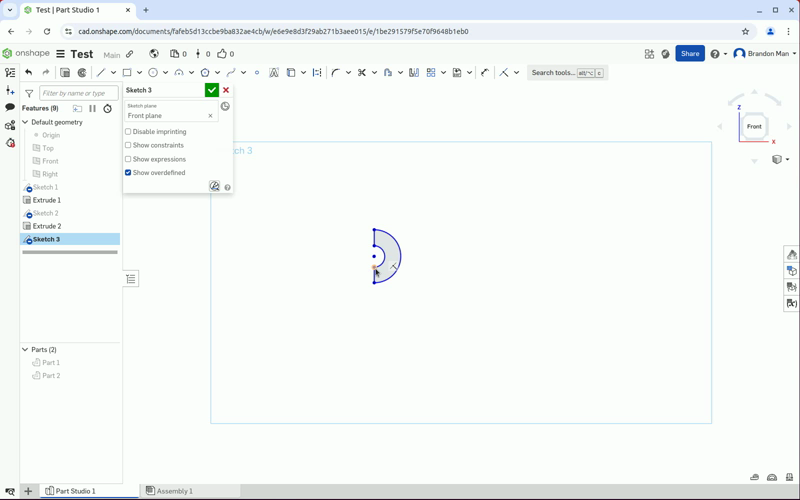
scroll(6)
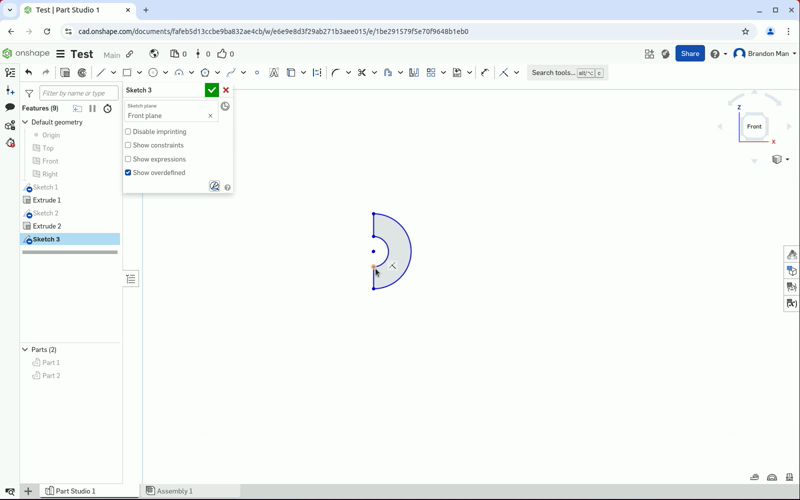
scroll(6)
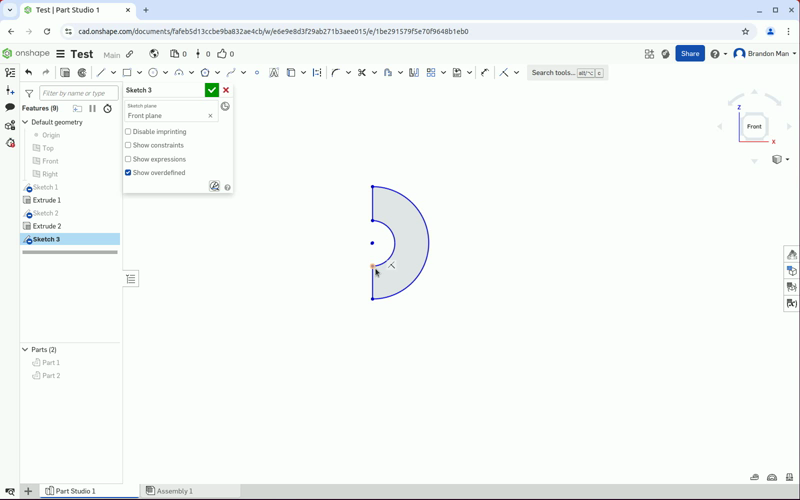
scroll(6)
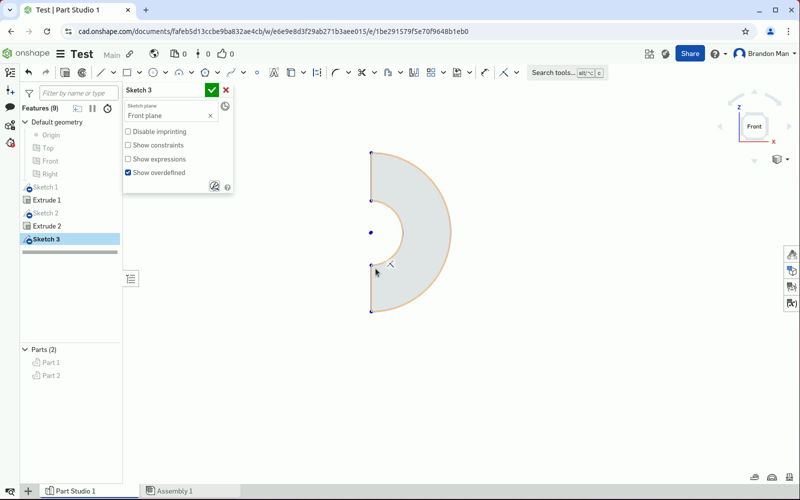
scroll(6)
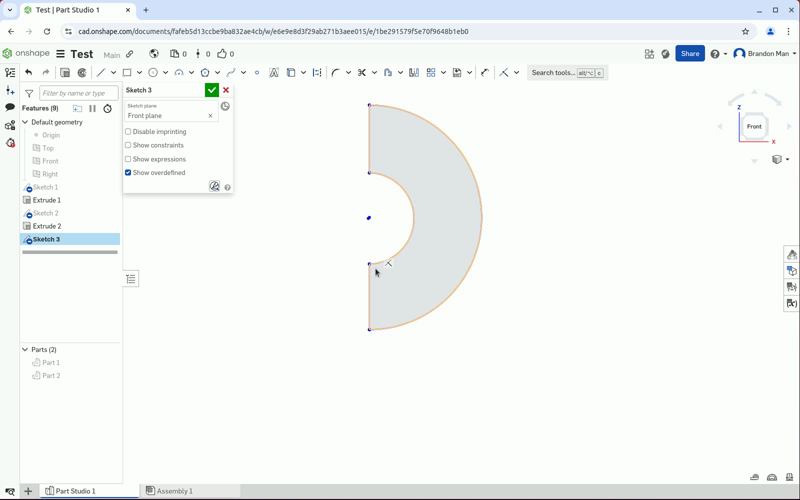
scroll(6)
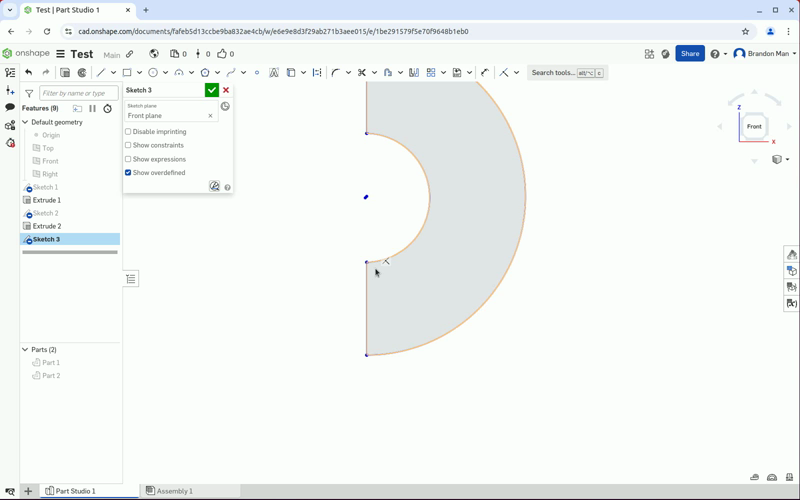
scroll(6)
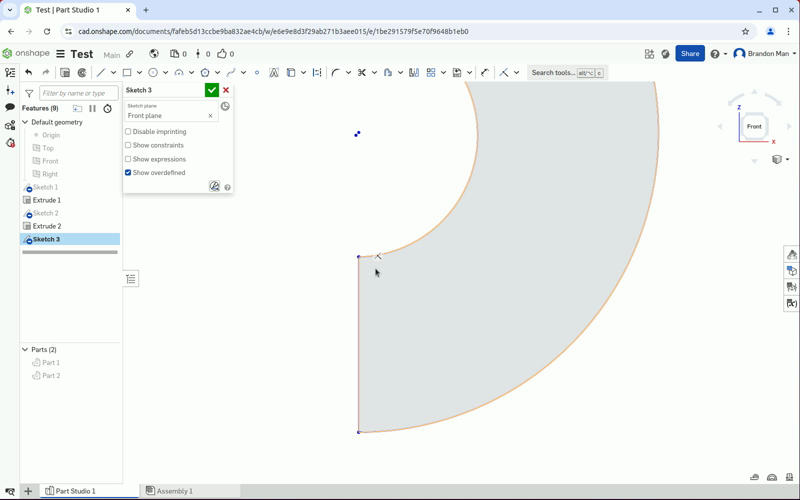
click(375, 268)
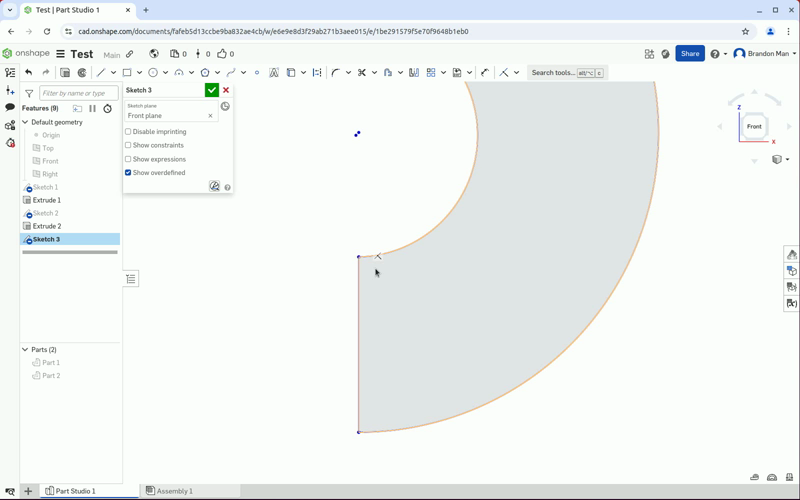
scroll(-6)
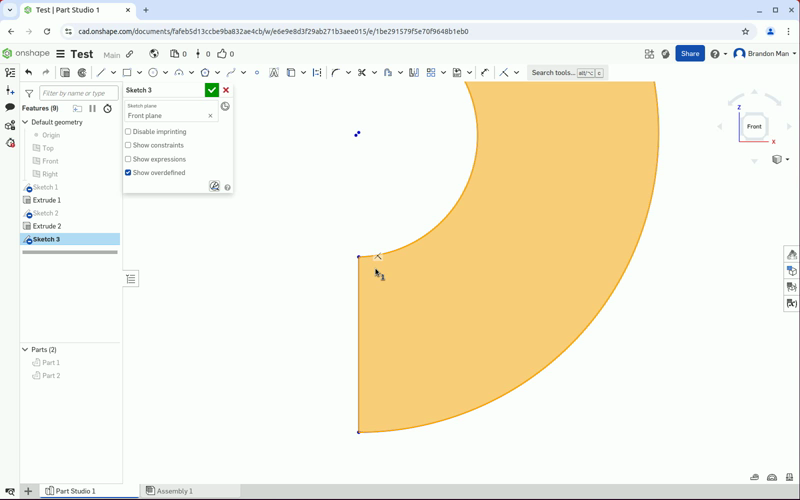
scroll(-6)
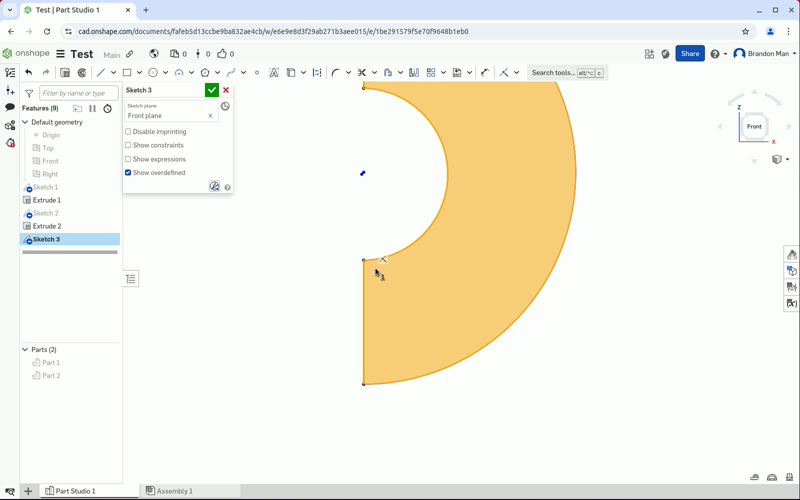
scroll(-6)
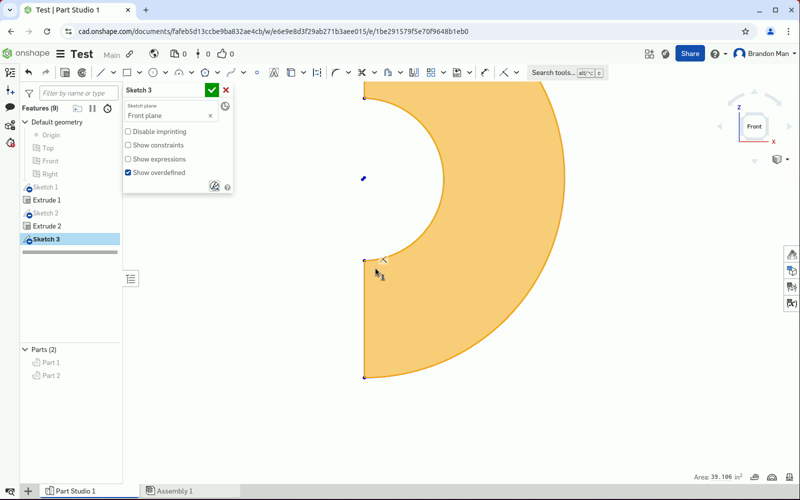
scroll(-6)
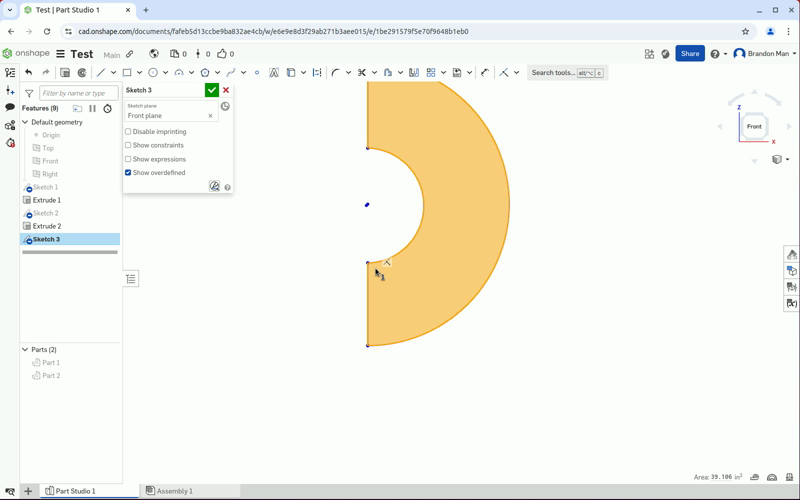
scroll(-6)
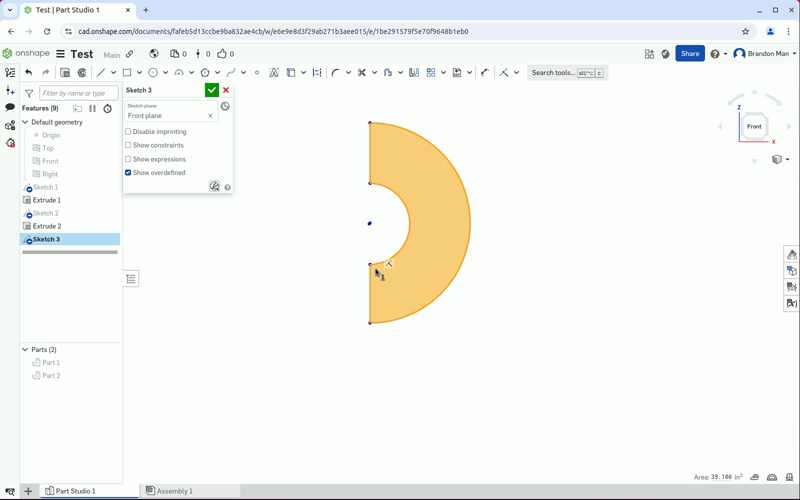
scroll(-6)
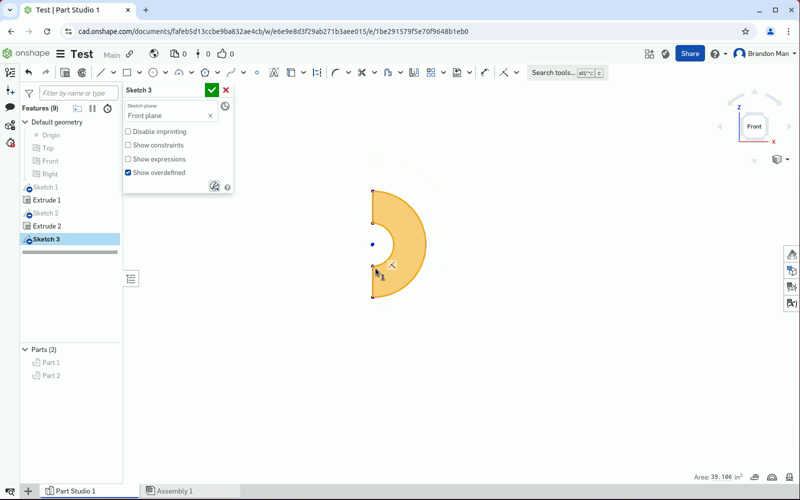
scroll(-6)
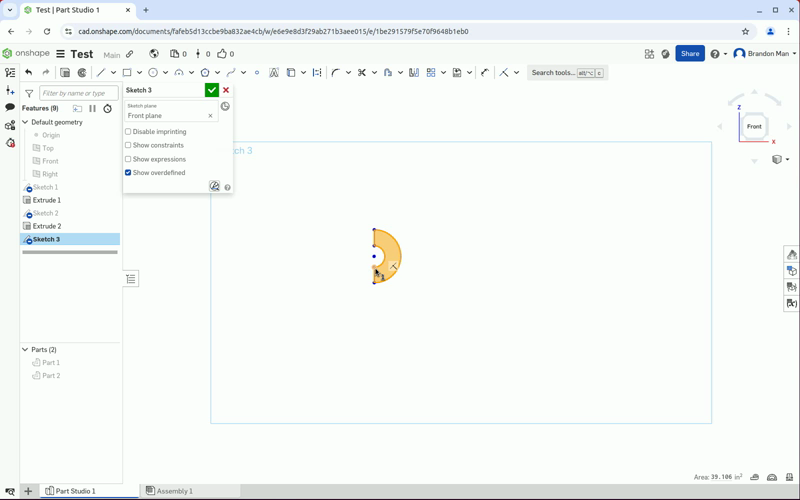
mouse_move(73, 352)
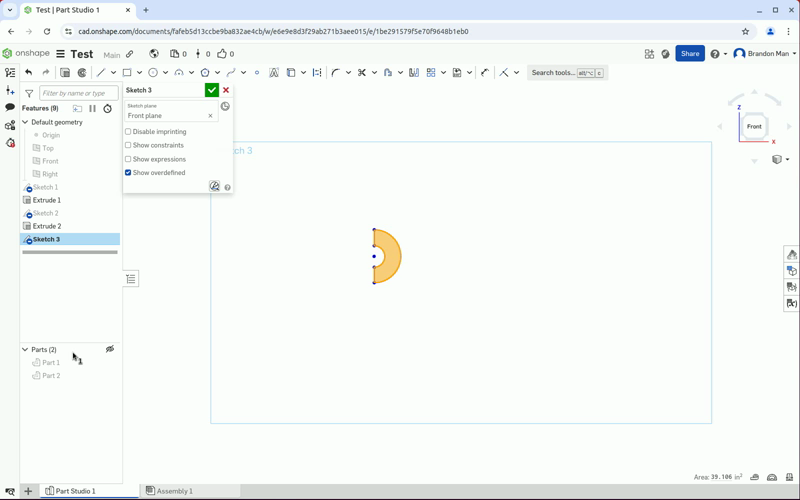
key(shift+y)
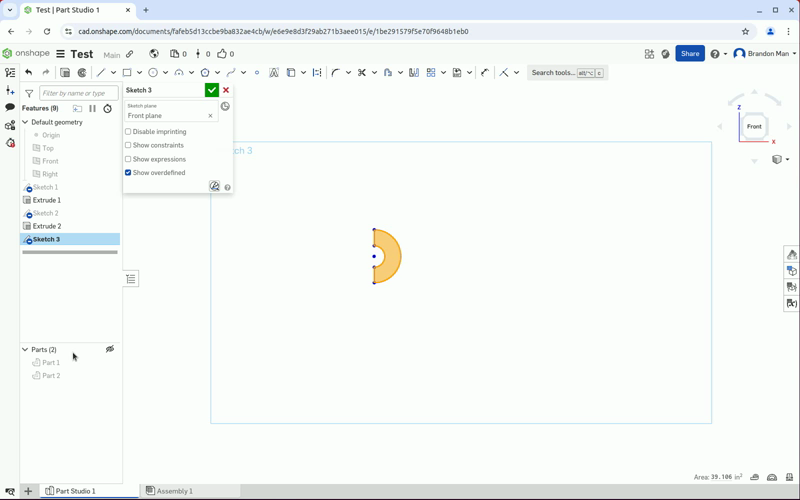
key(shift+e)
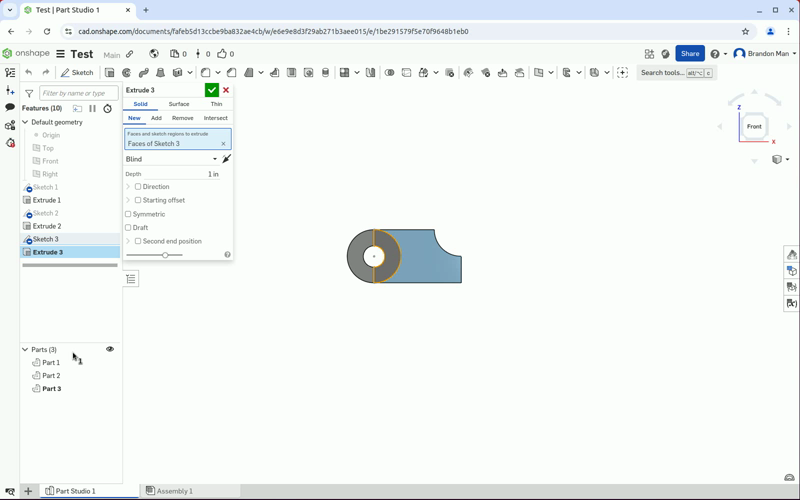
mouse_move(143, 106)
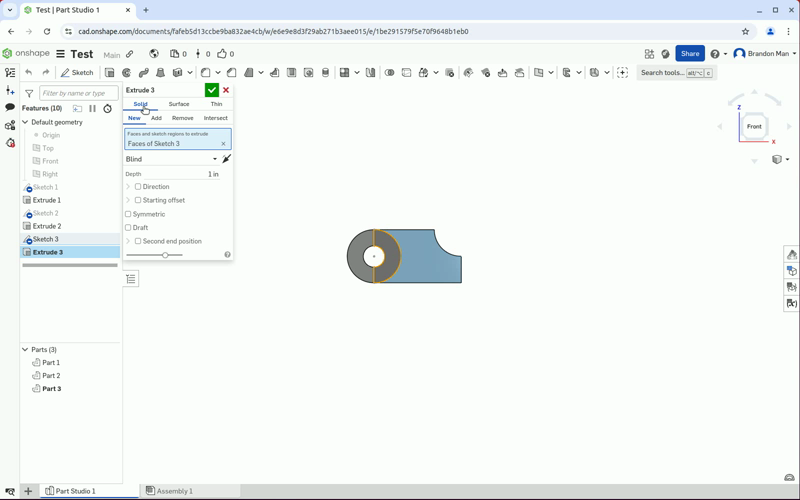
click(143, 106)
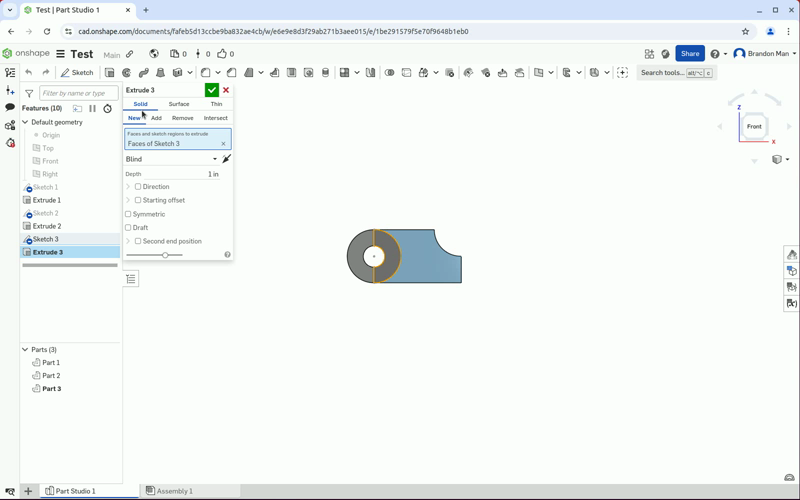
mouse_move(137, 120)
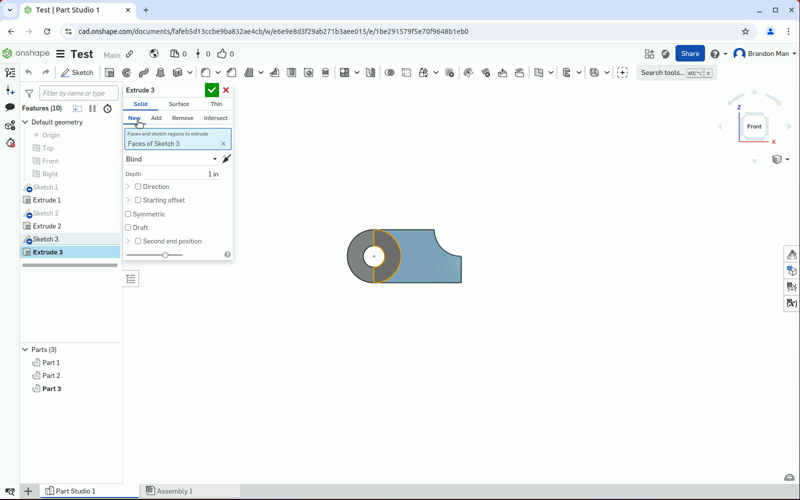
click(137, 120)
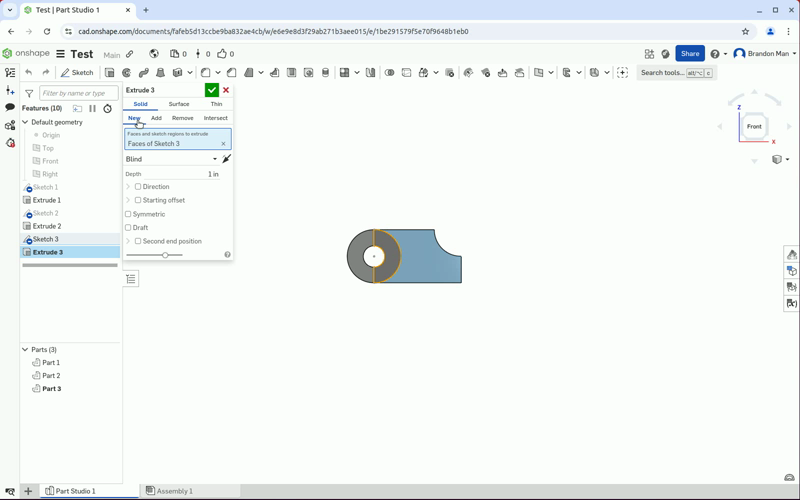
key(tab, 4)
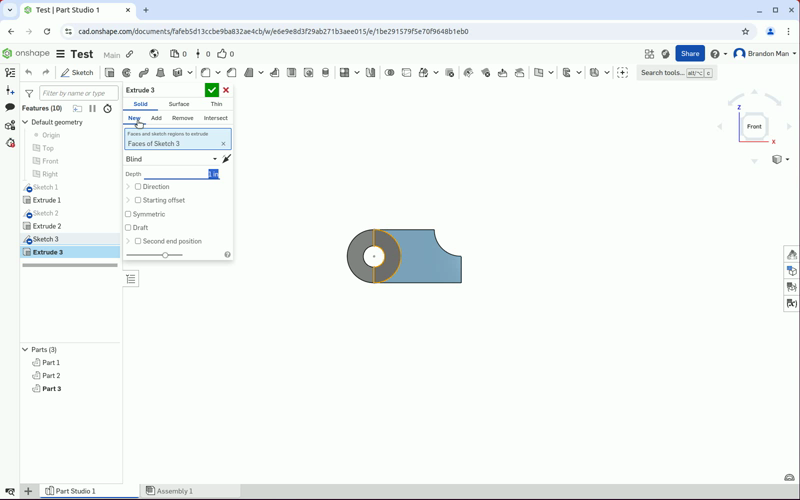
text(4.333)
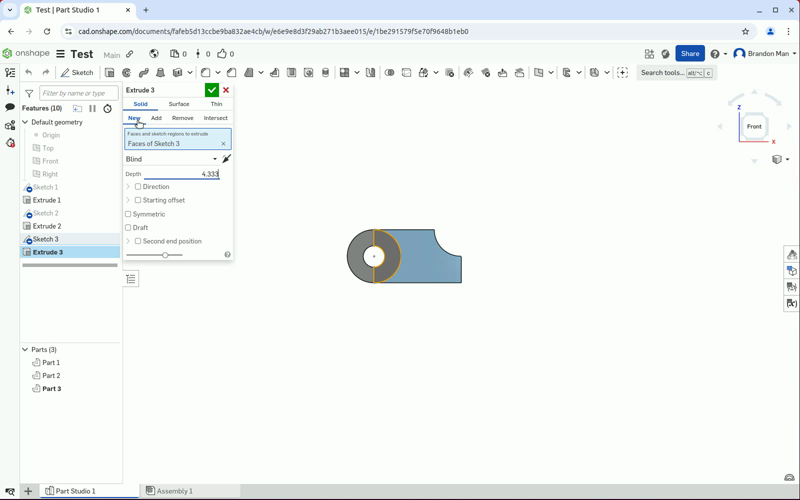
key(enter)
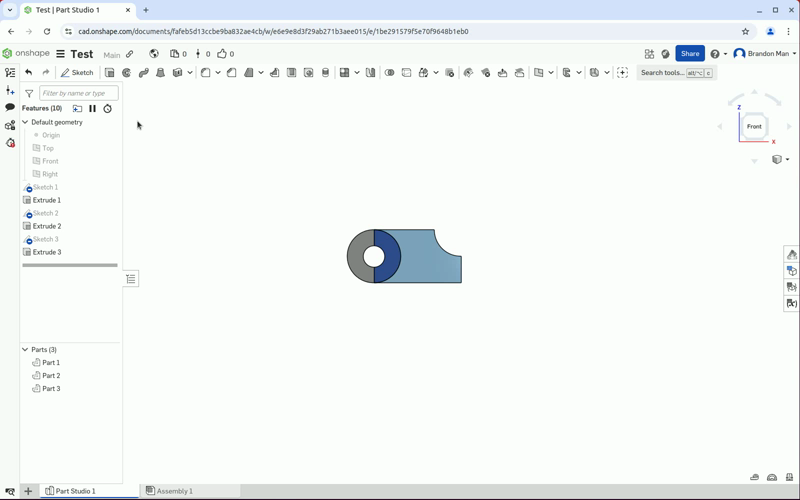
key(shift+h)
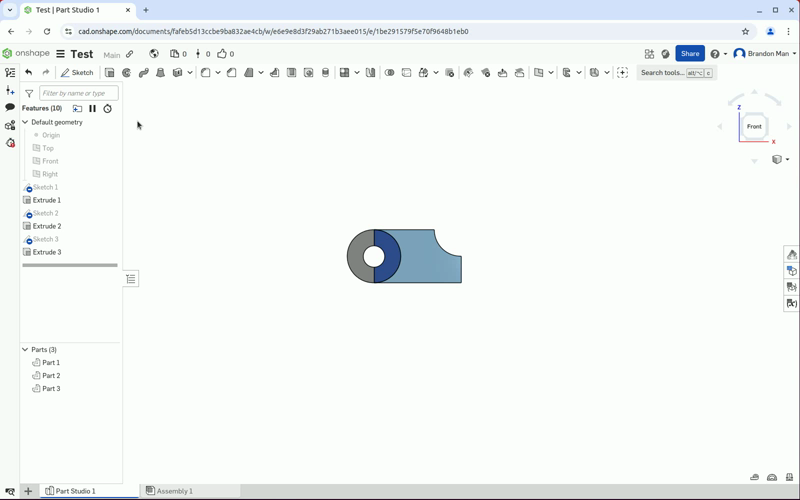
key(shift+h)
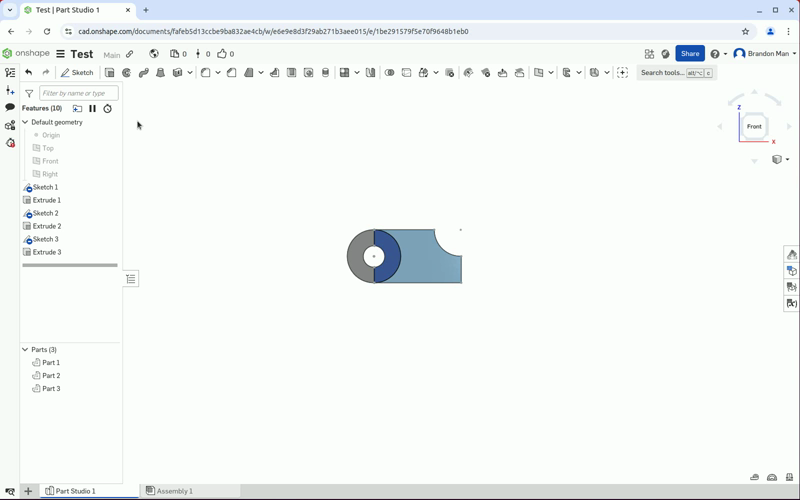
key(shift+7)
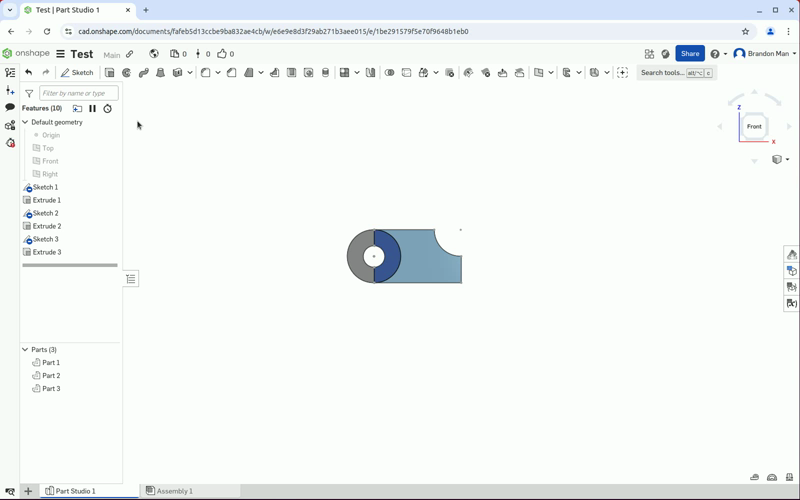
key(left, 2)
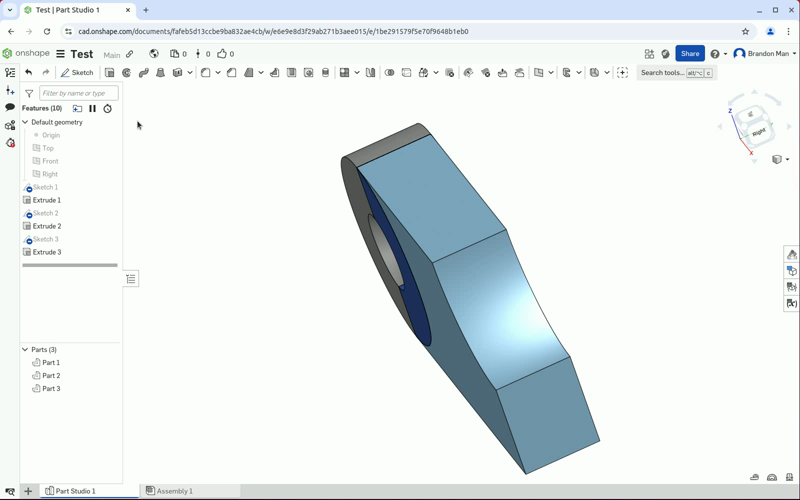
key(down, 2)
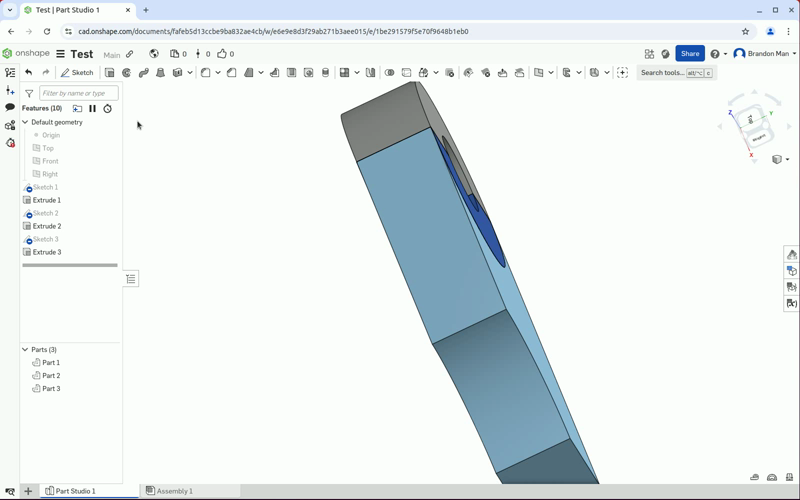
key(up, 2)
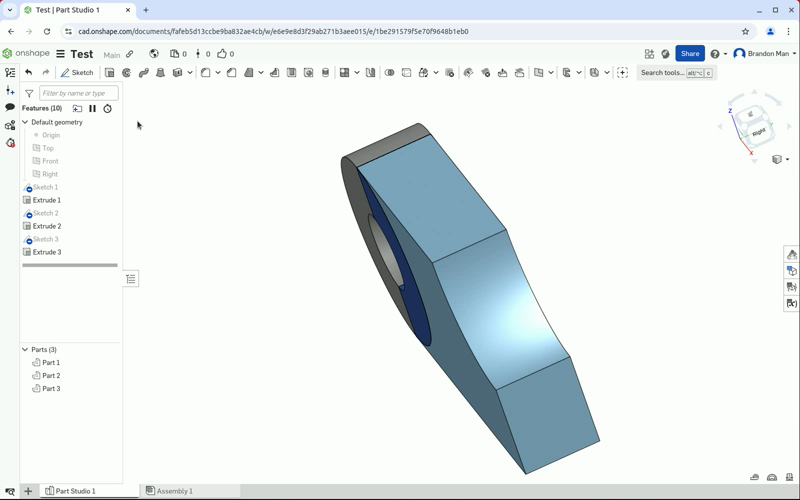
key(right, 2)
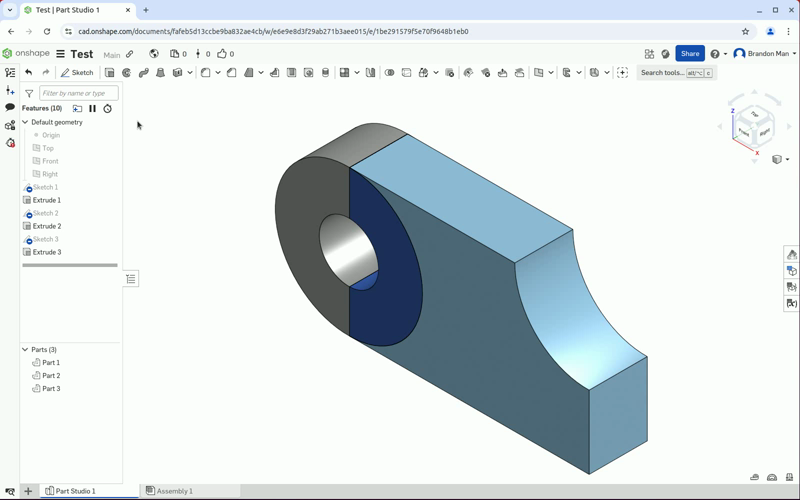
mouse_move(73, 189)
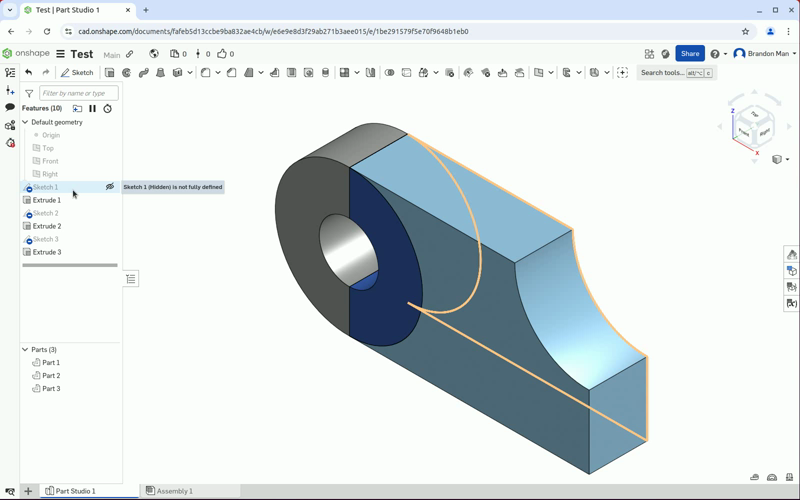
click(73, 189)